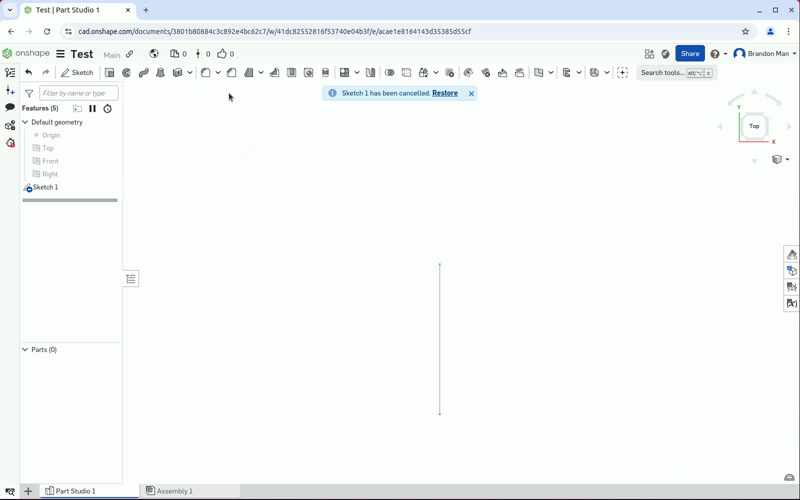
key(shift+h)
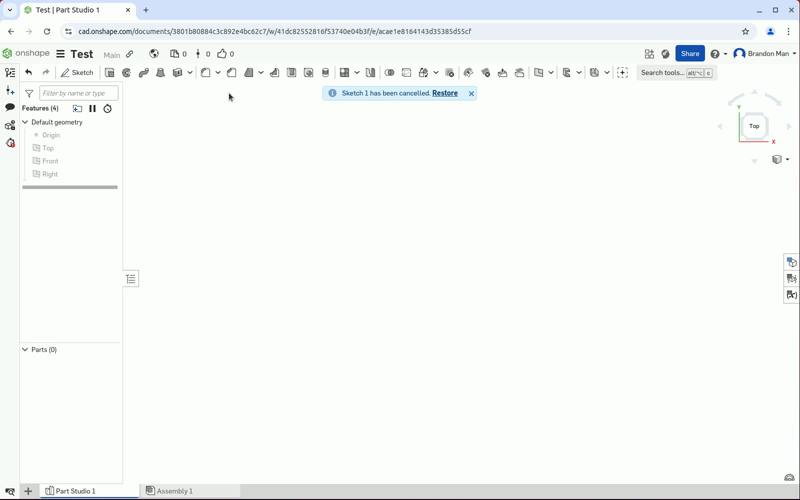
mouse_move(73, 352)
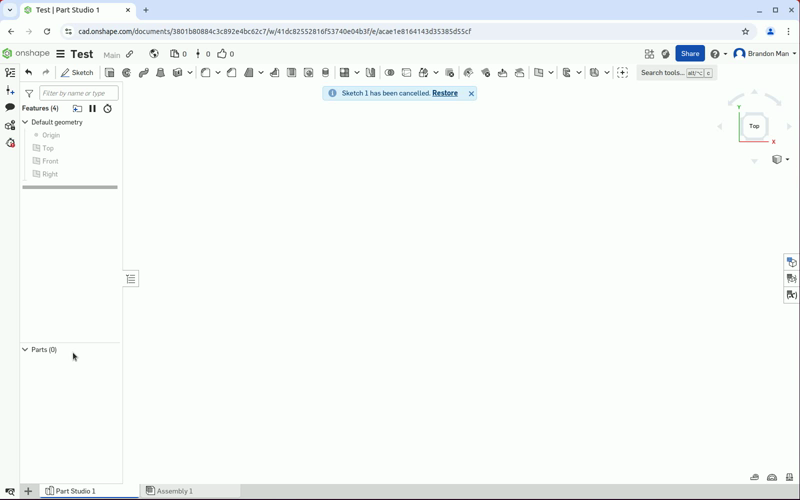
key(y)
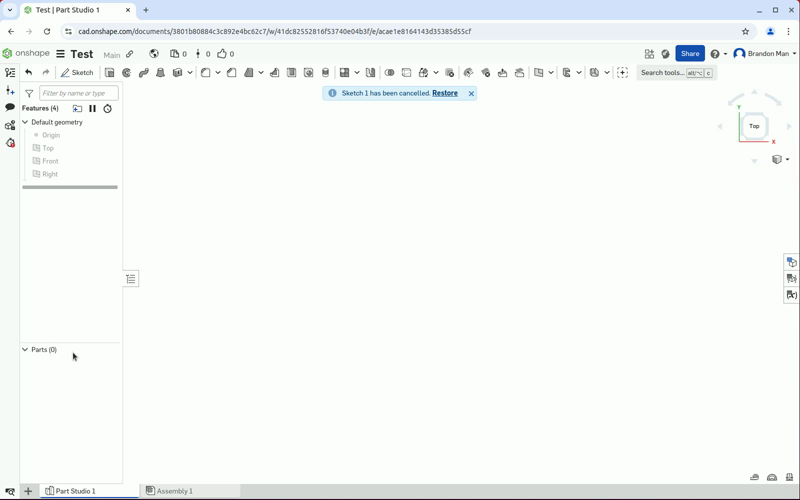
key(shift+p)
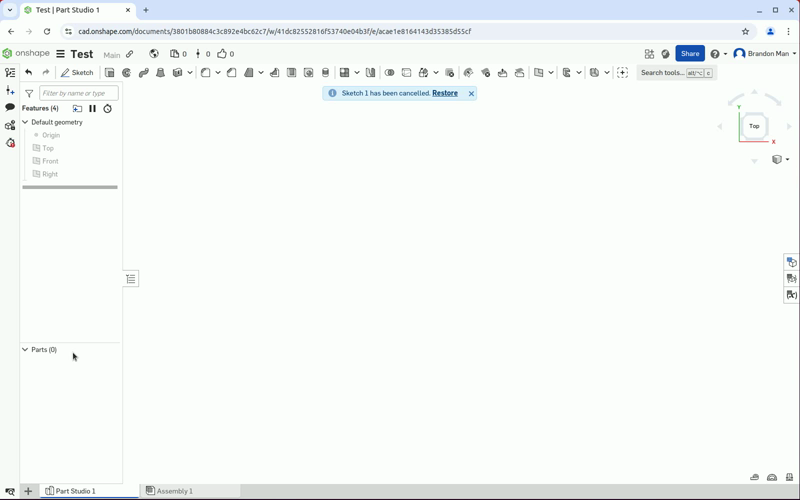
key(space)
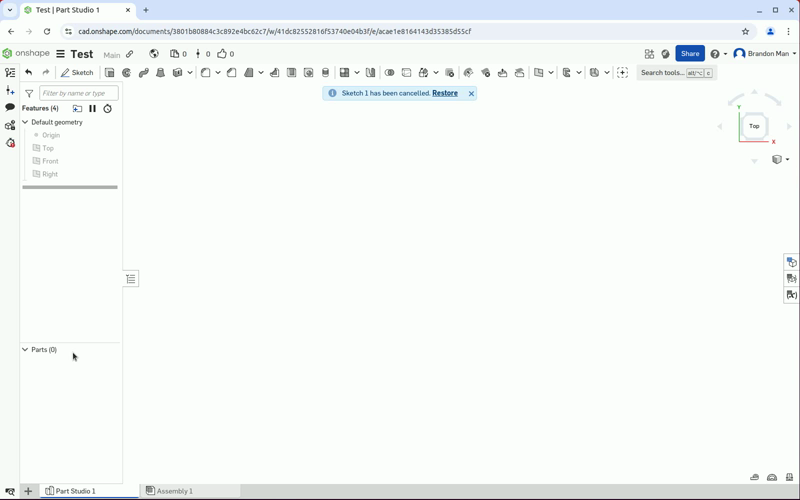
key_down(shift)
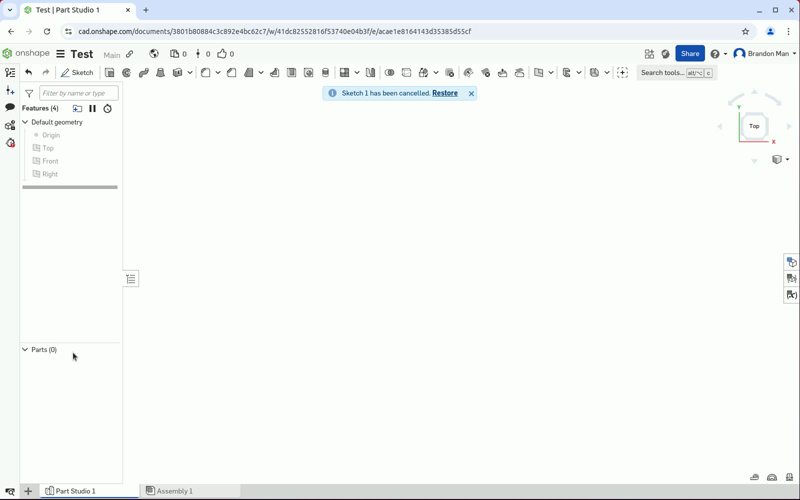
key(up)
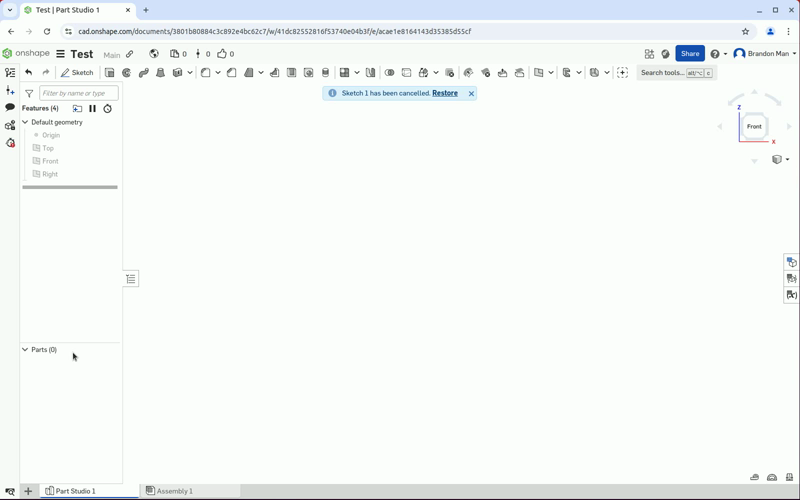
key_up(shift)
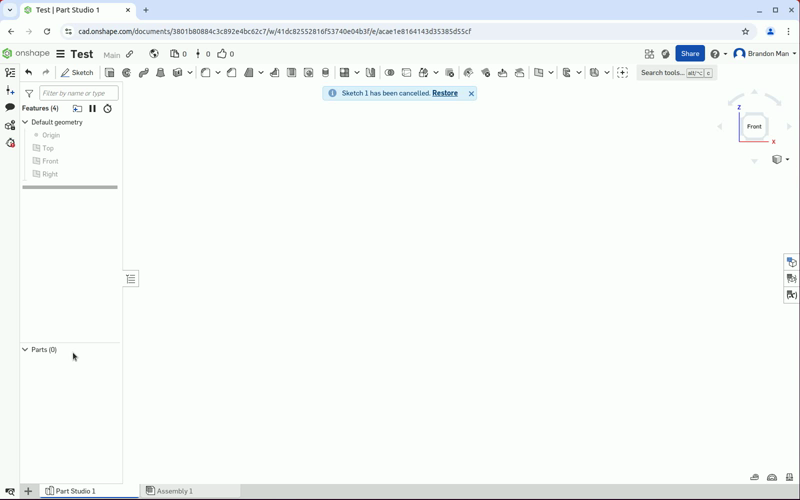
mouse_move(73, 352)
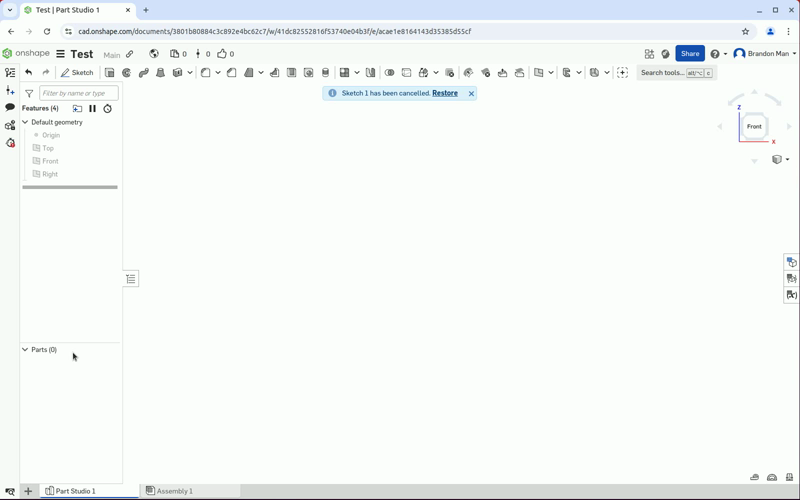
key(shift+y)
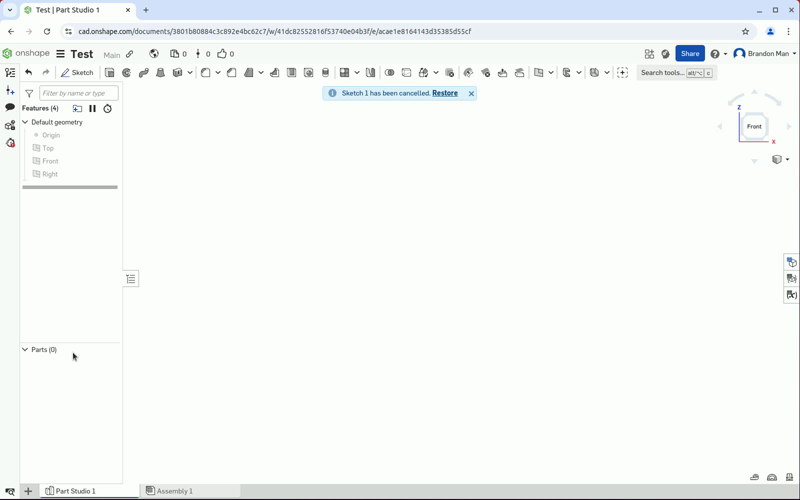
key(shift+s)
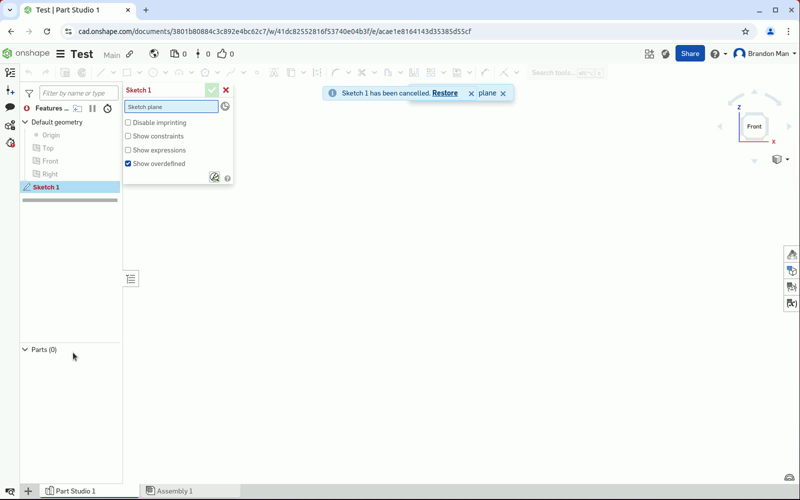
mouse_move(73, 163)
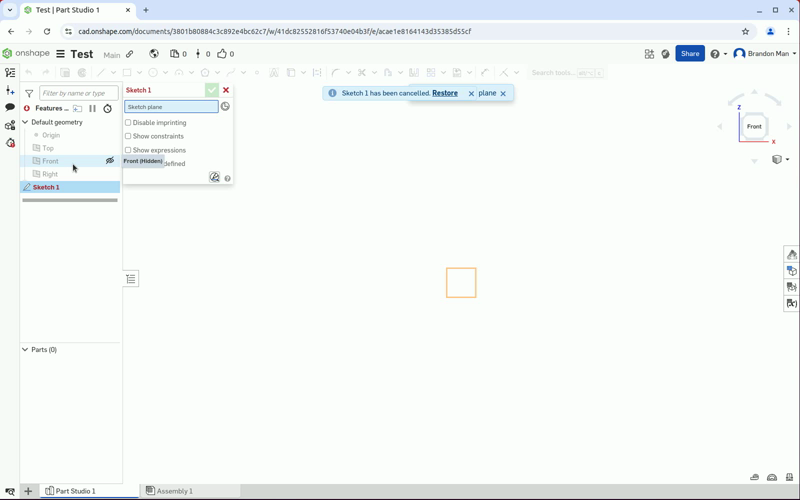
click(73, 163)
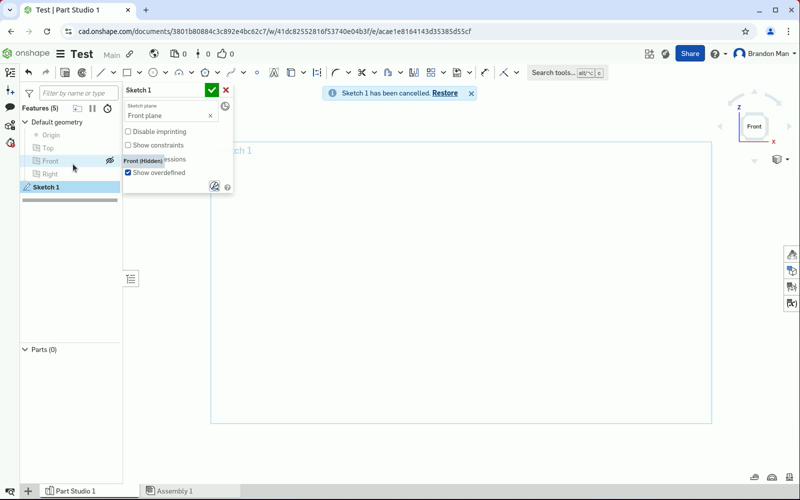
mouse_move(73, 352)
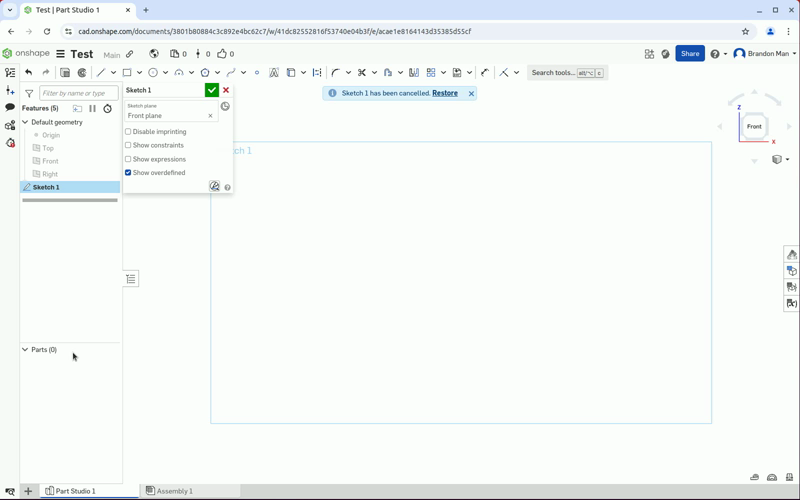
key(y)
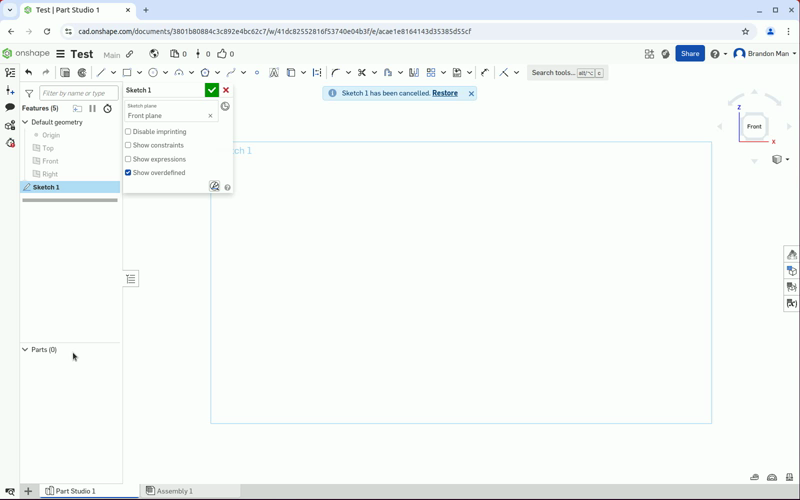
key(l)
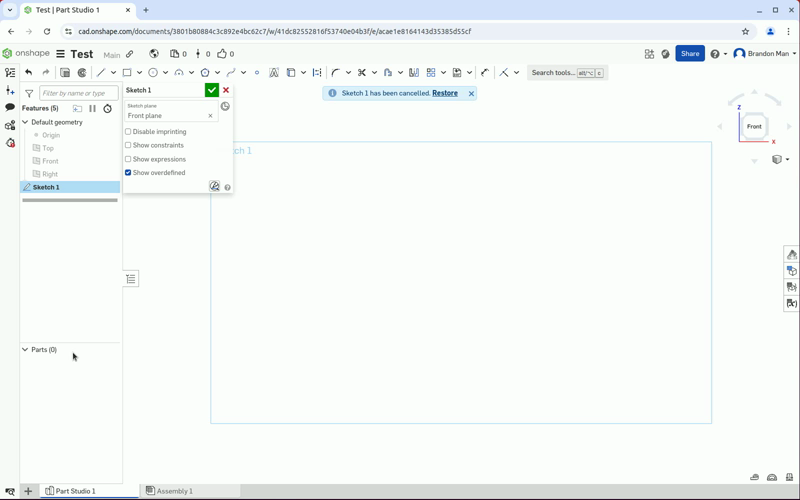
key_down(shift)
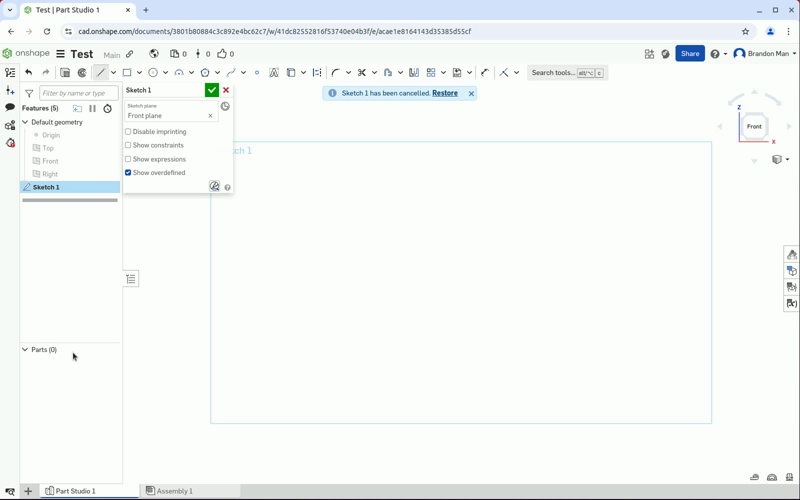
mouse_move(460, 282)
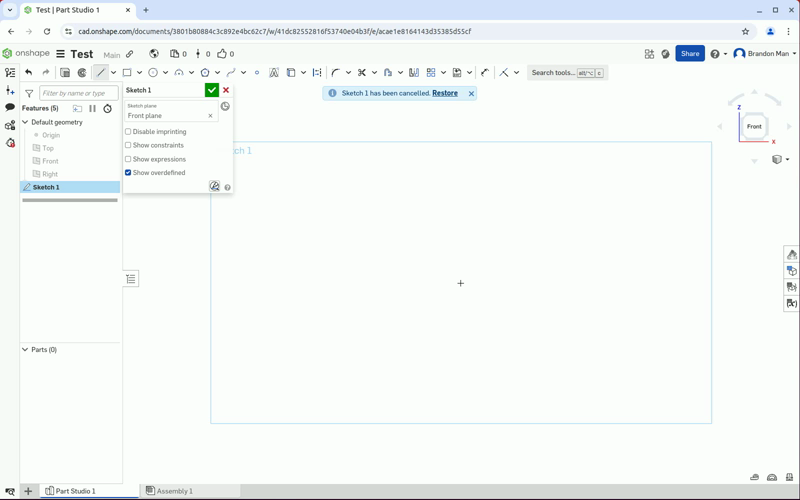
click(460, 282)
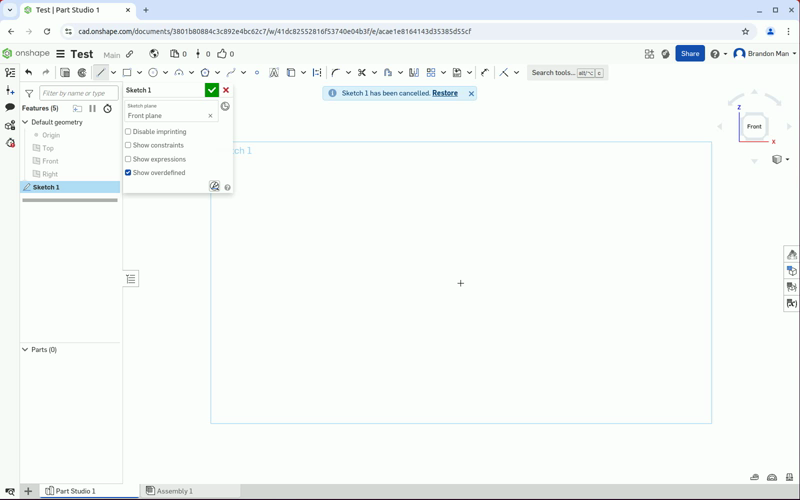
key_up(shift)
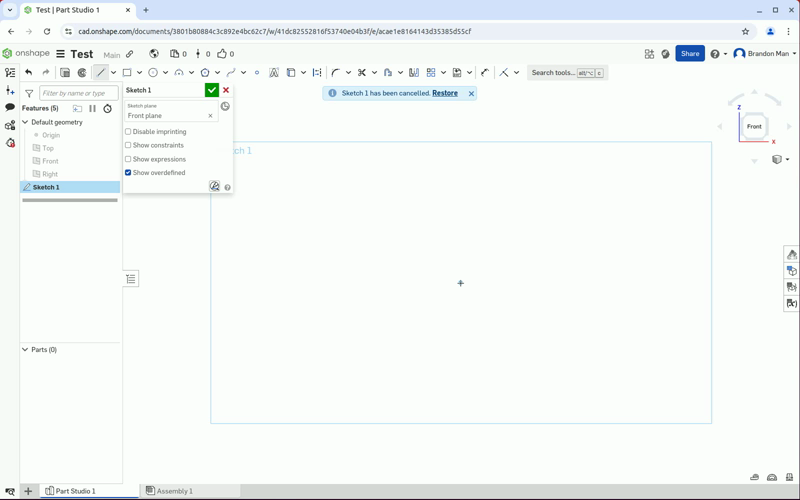
key_down(shift)
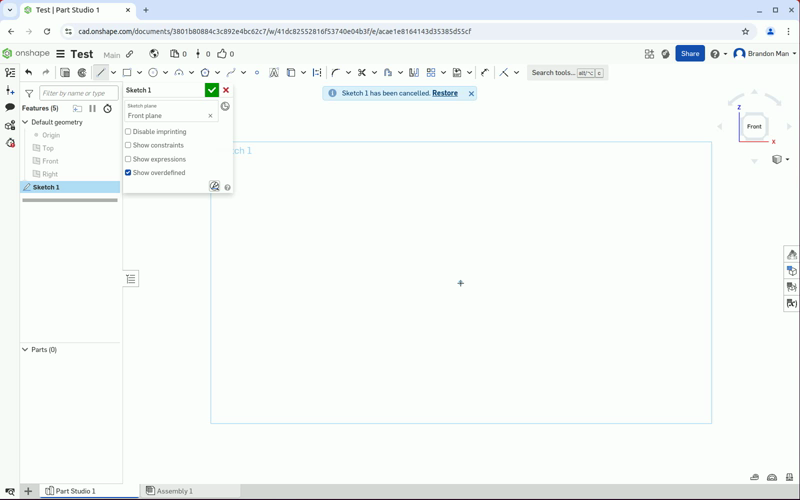
mouse_move(573, 282)
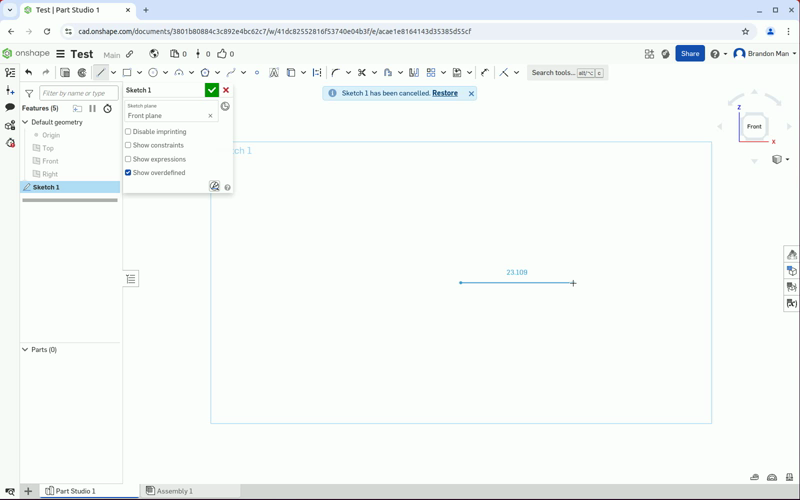
click(573, 282)
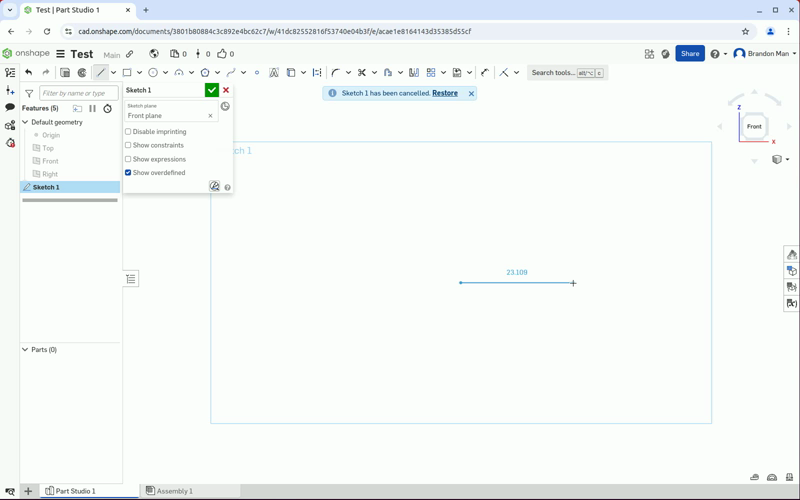
key_up(shift)
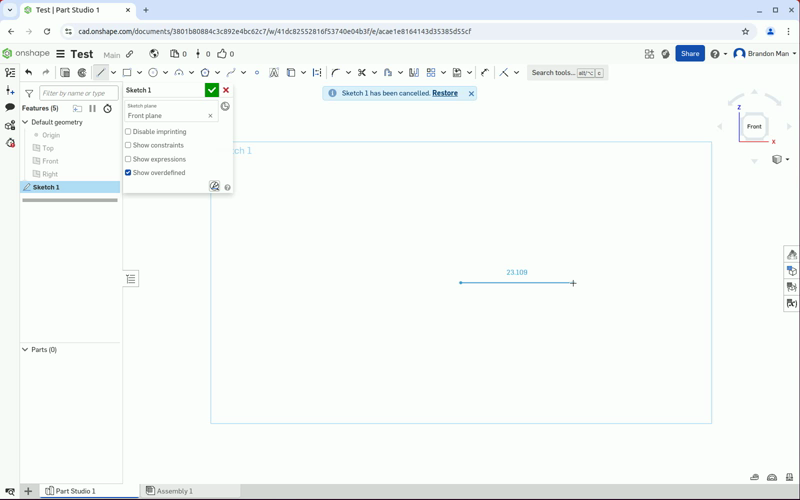
key_down(shift)
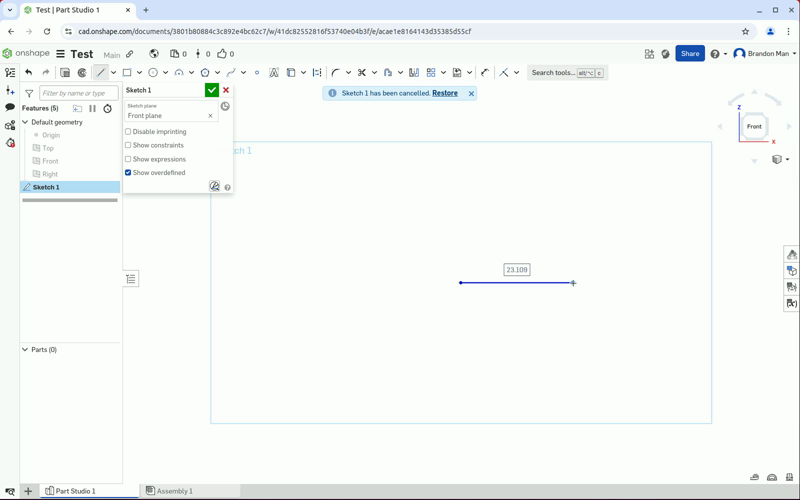
mouse_move(573, 213)
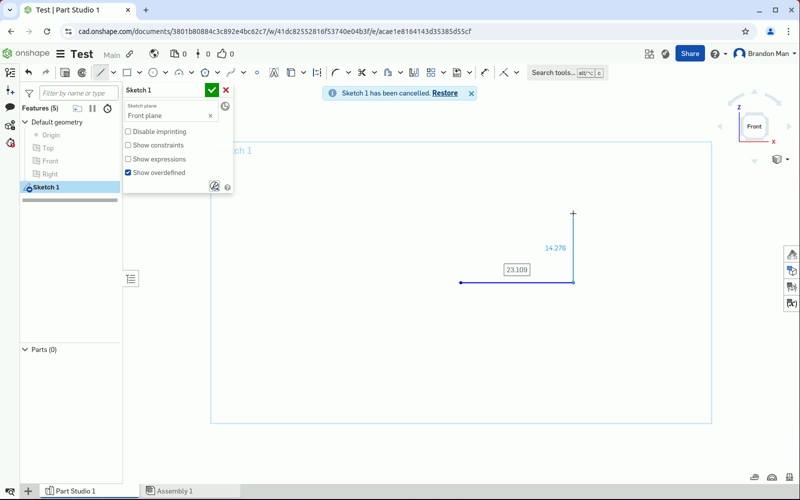
click(573, 213)
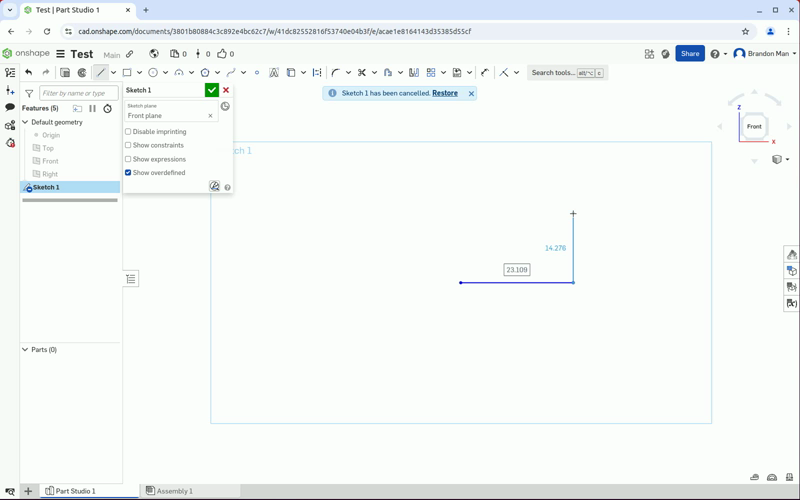
key_up(shift)
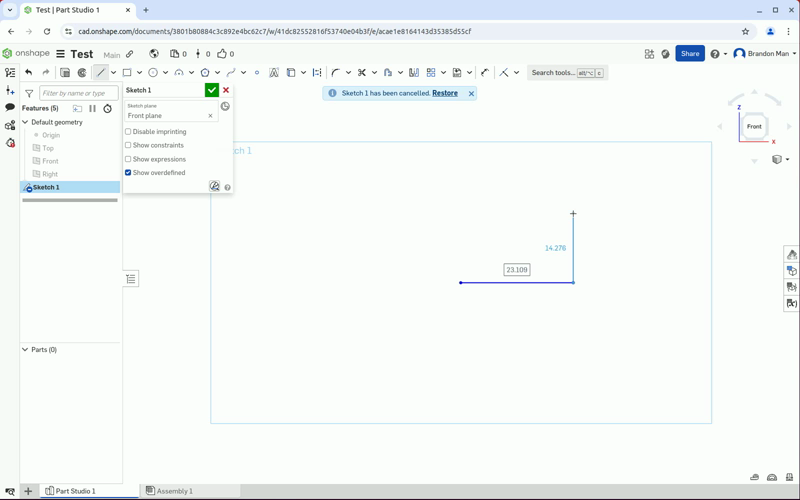
key_down(shift)
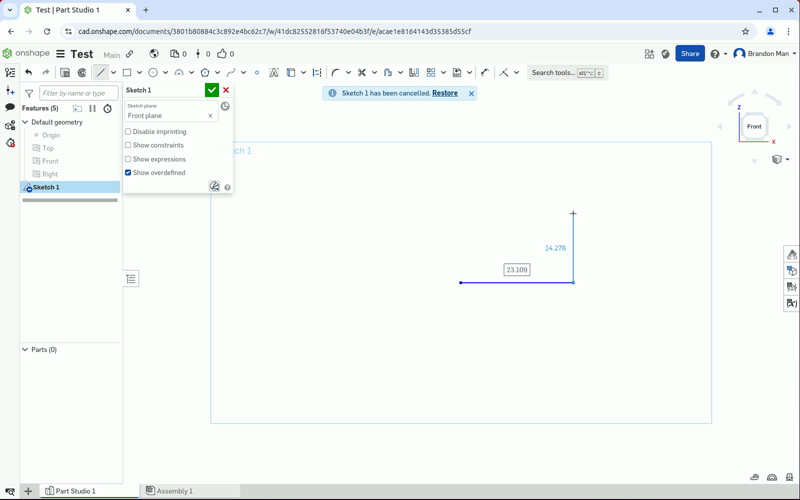
mouse_move(460, 213)
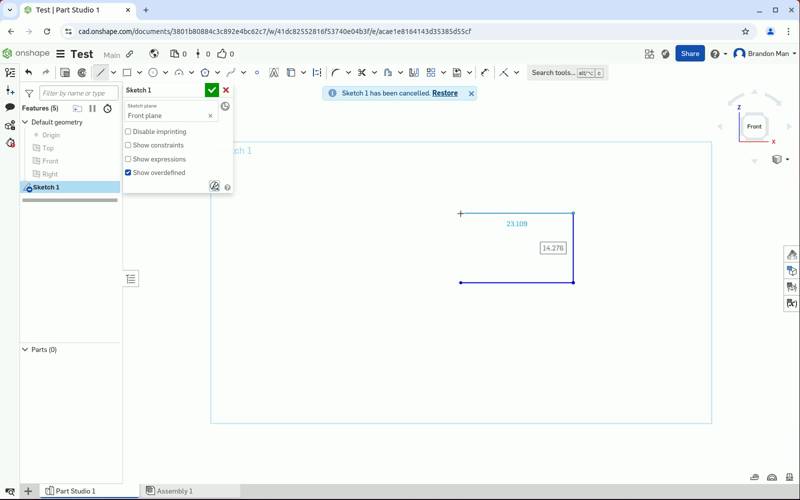
click(460, 213)
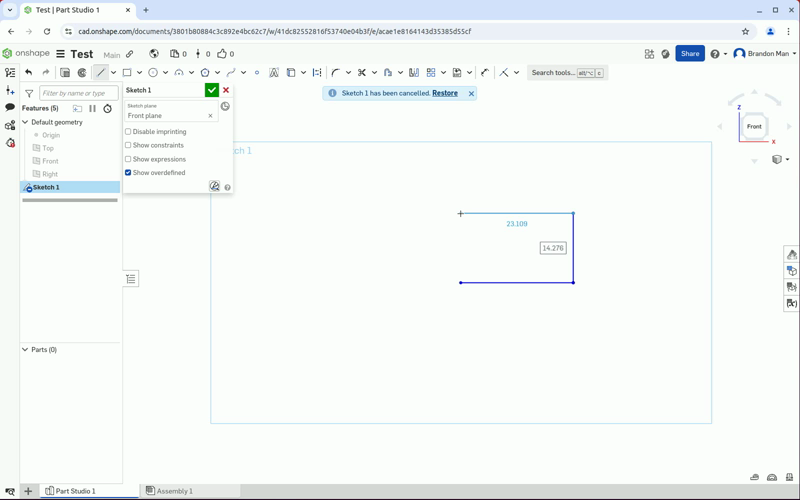
key_up(shift)
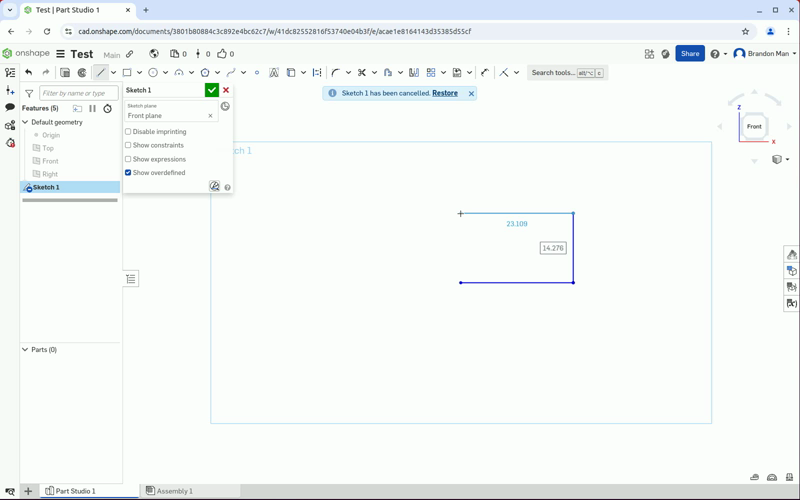
key_down(shift)
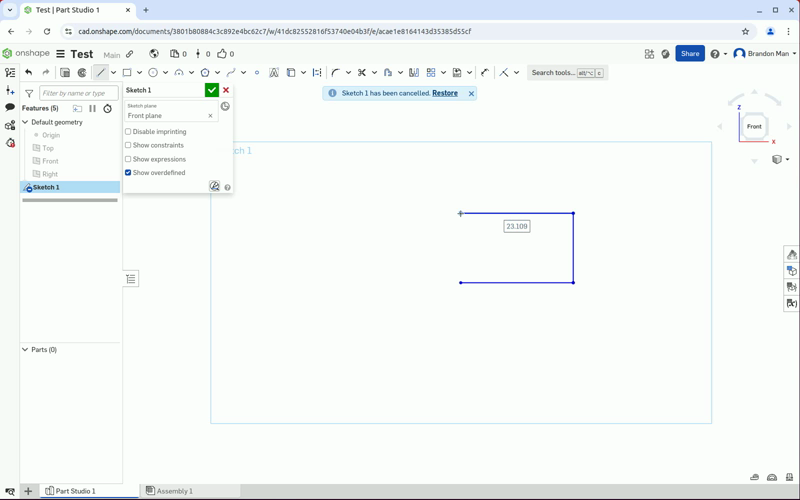
mouse_move(460, 282)
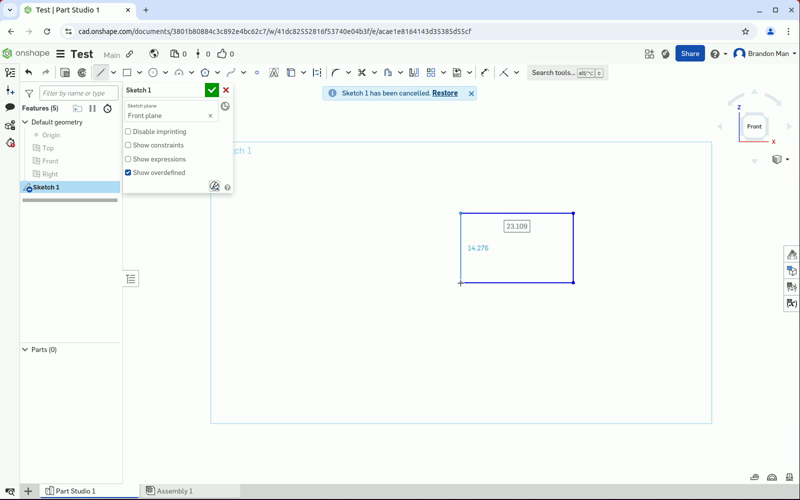
key_up(shift)
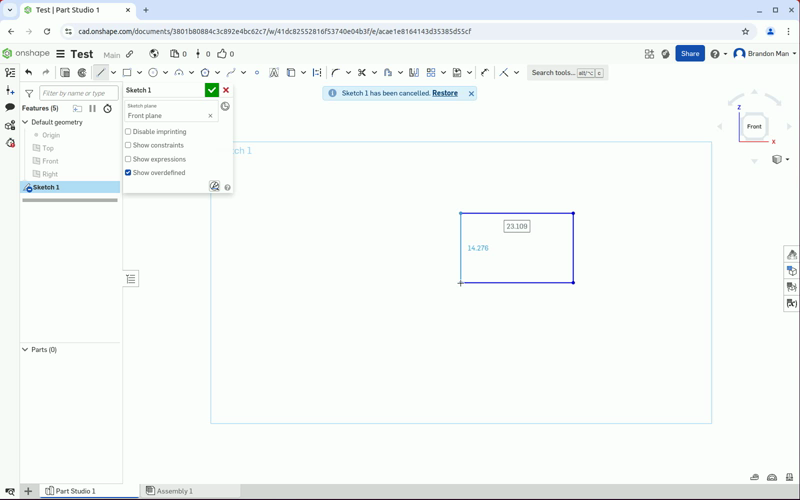
click(460, 282)
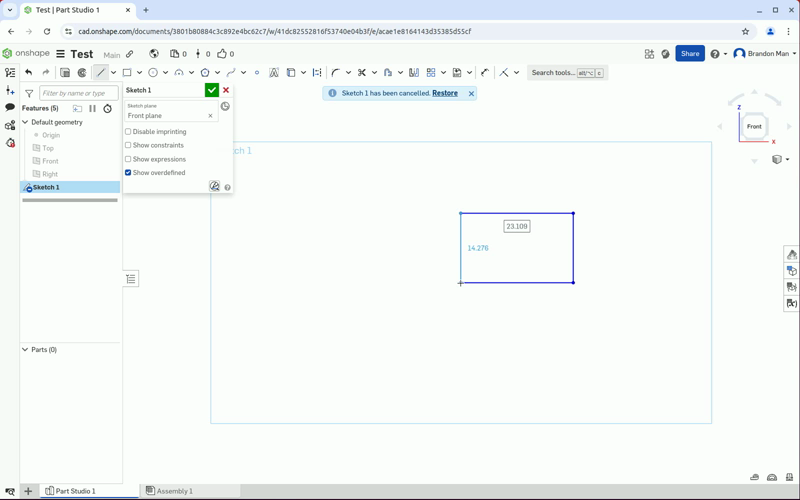
key(esc)
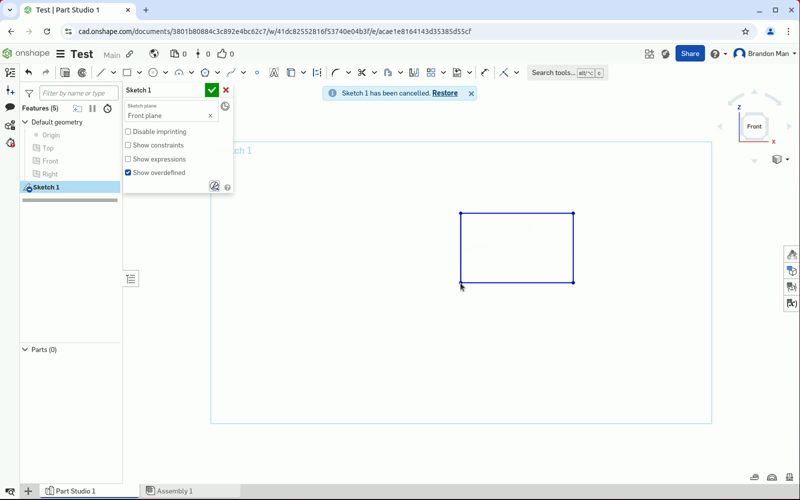
mouse_move(477, 251)
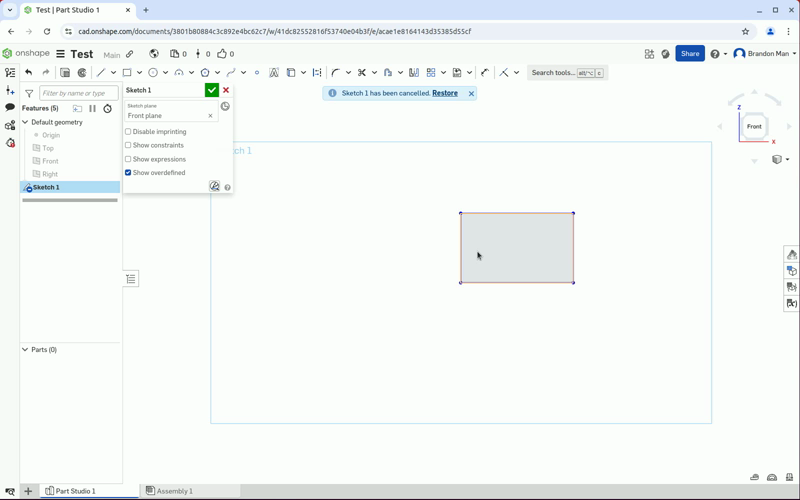
click(477, 251)
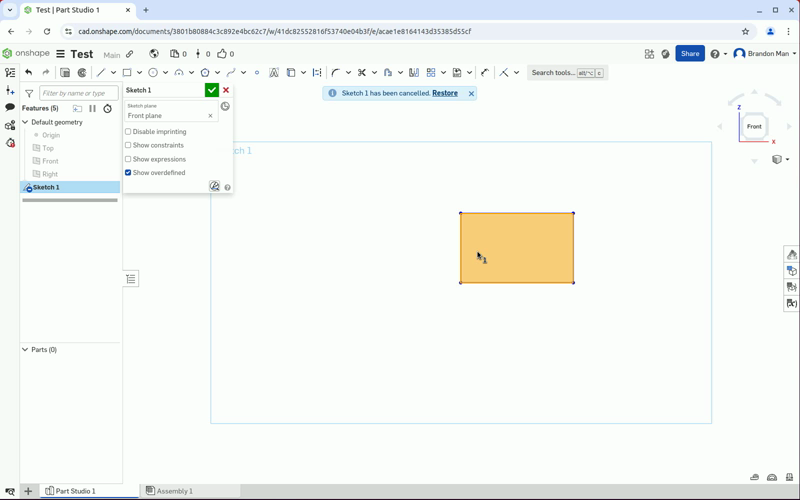
mouse_move(73, 352)
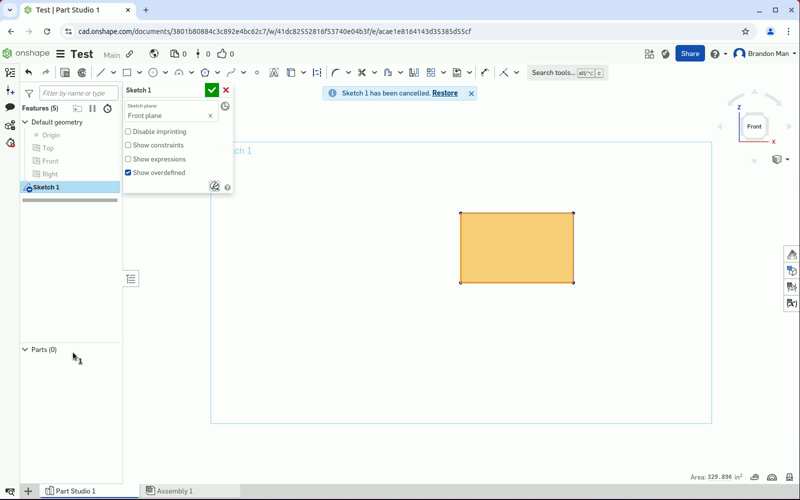
key(shift+y)
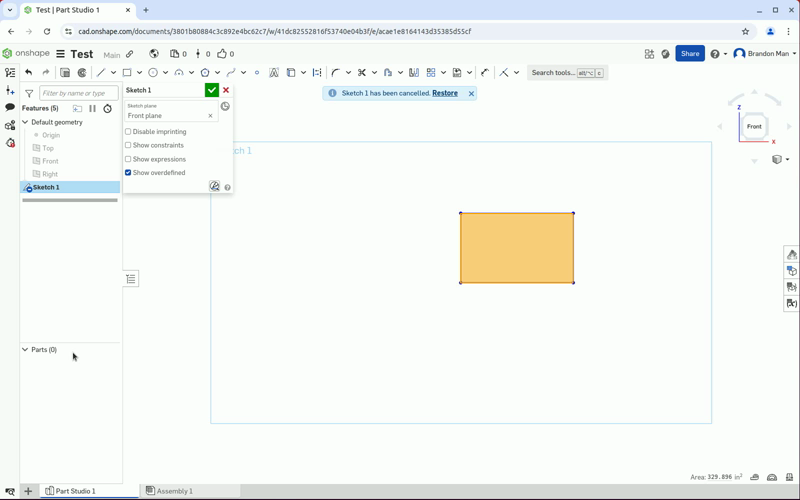
key(shift+e)
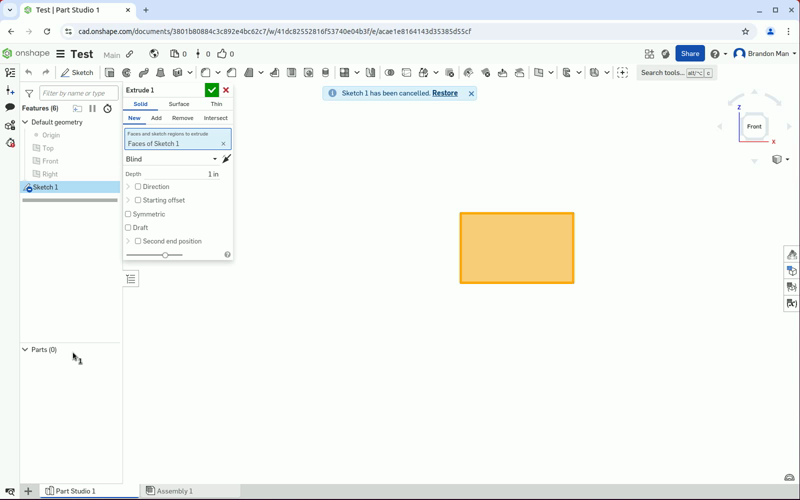
mouse_move(143, 106)
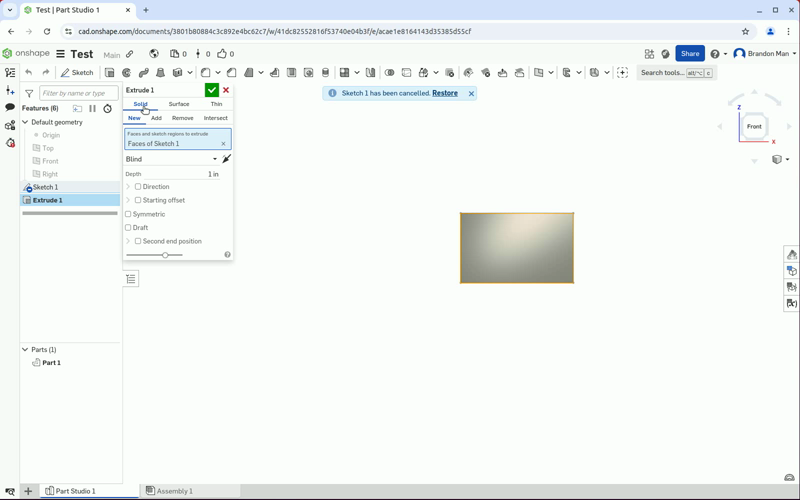
click(143, 106)
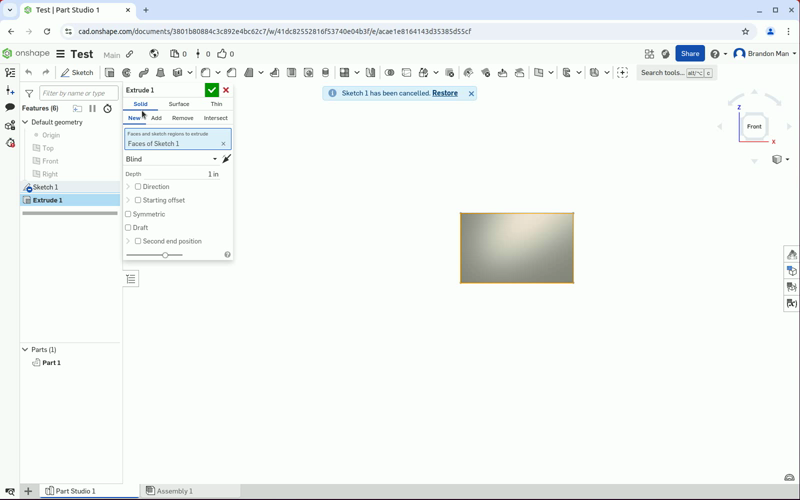
mouse_move(137, 120)
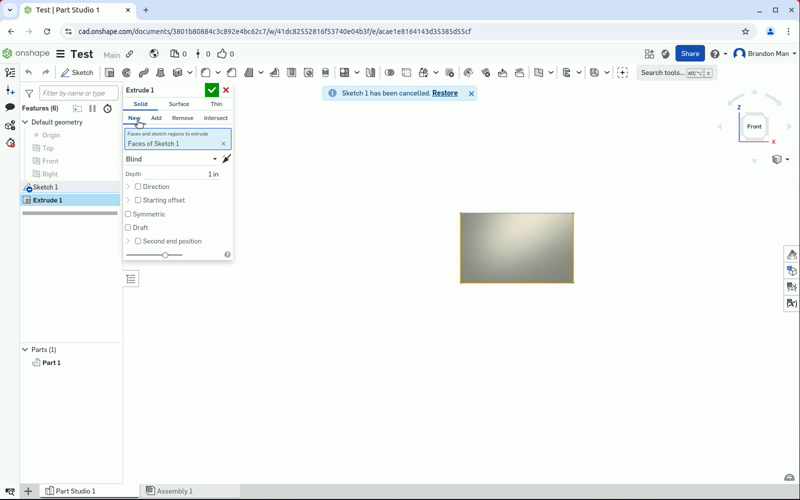
click(137, 120)
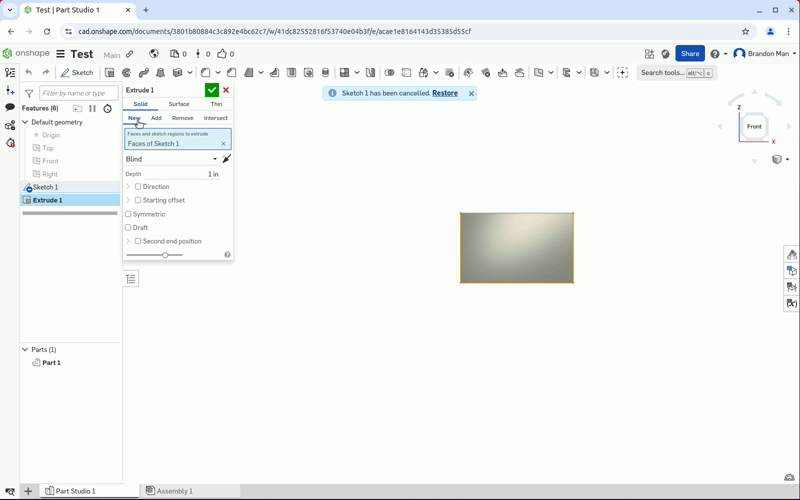
key(tab, 4)
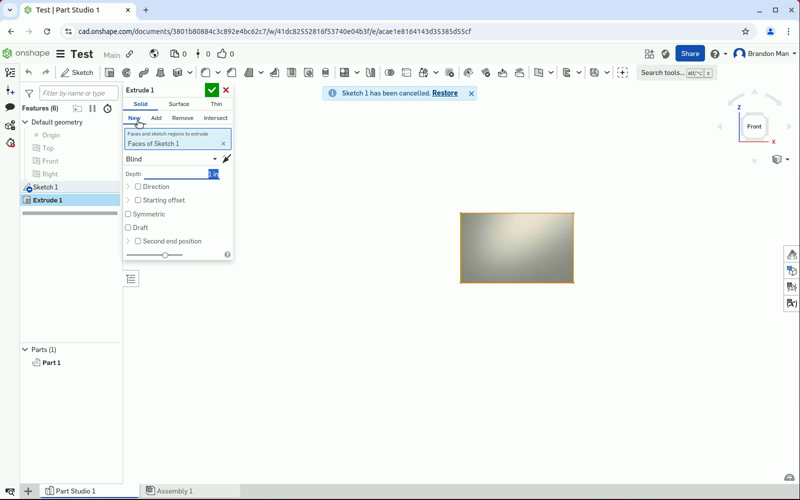
text(14.443)
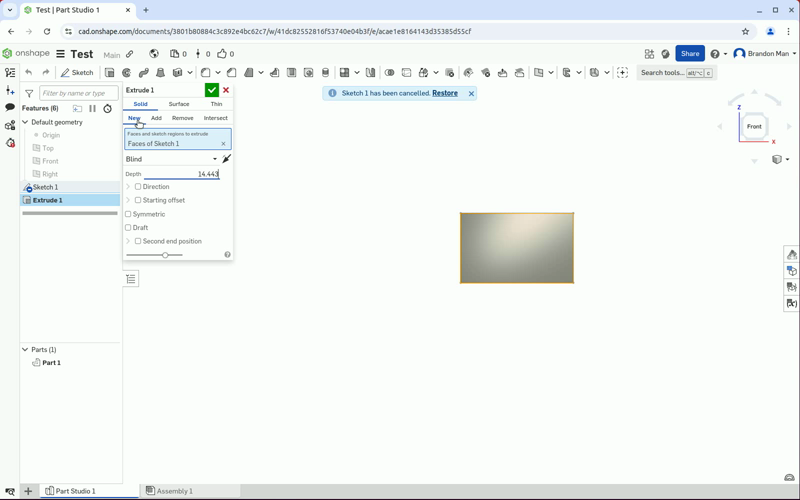
key(enter)
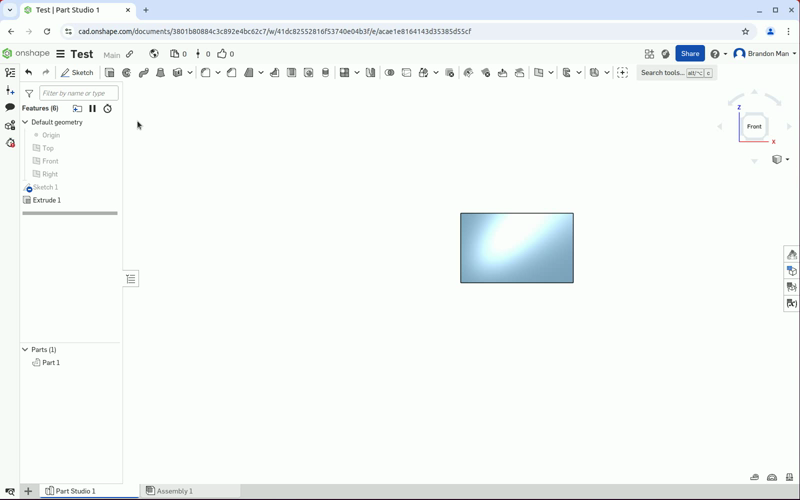
key(shift+h)
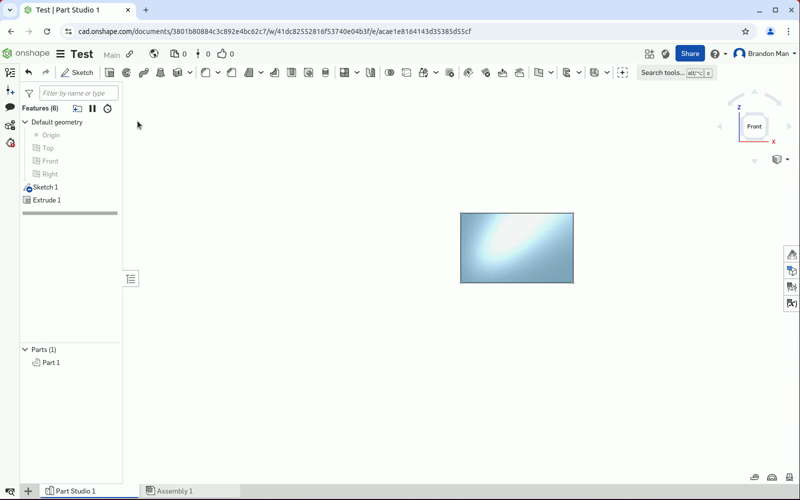
key(shift+h)
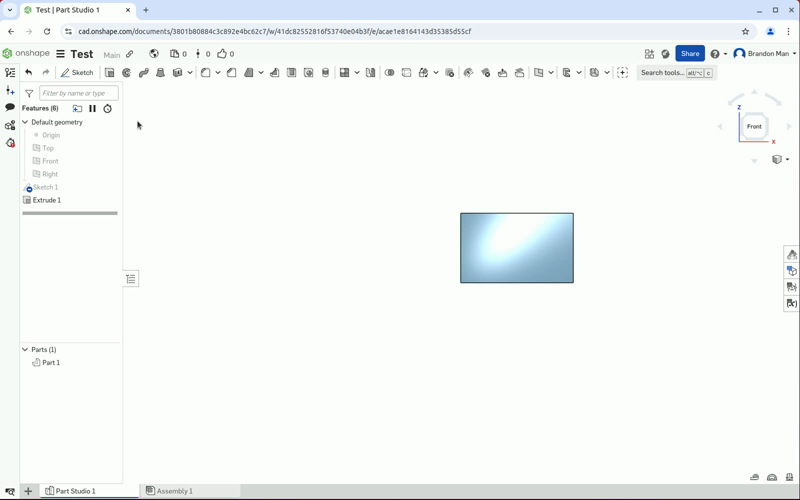
mouse_move(73, 189)
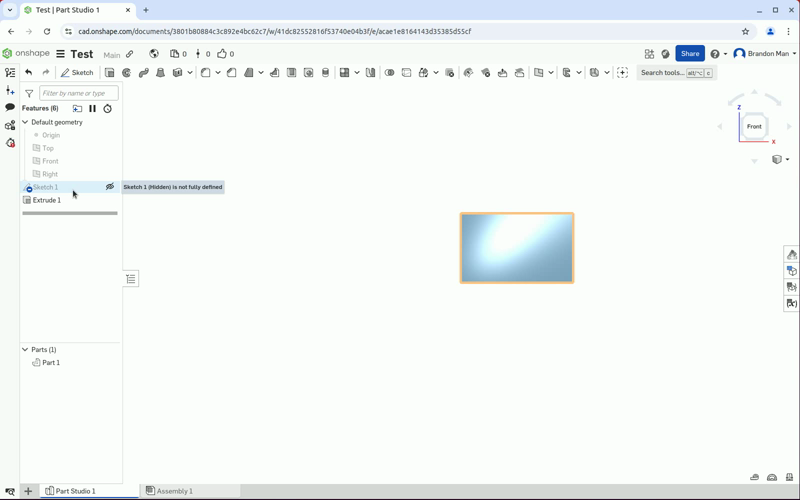
click(73, 189)
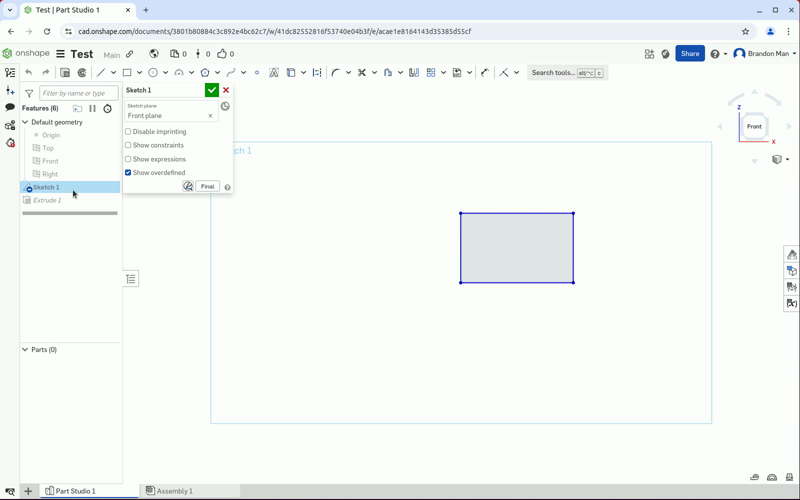
mouse_move(229, 92)
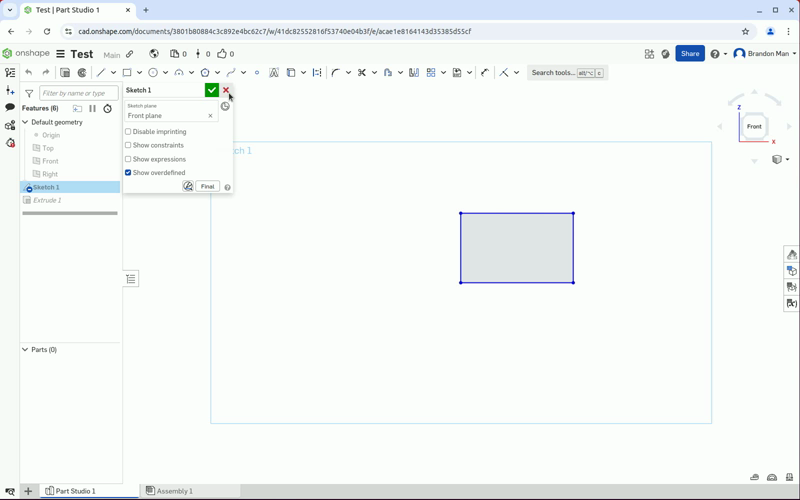
click(229, 92)
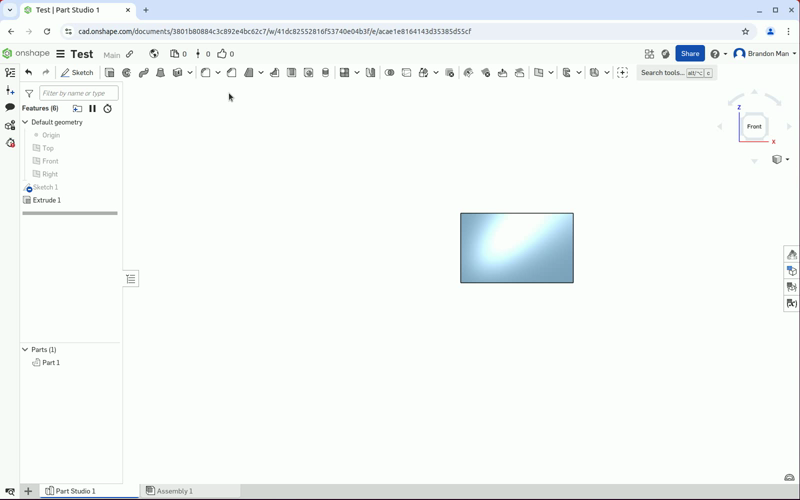
mouse_move(541, 75)
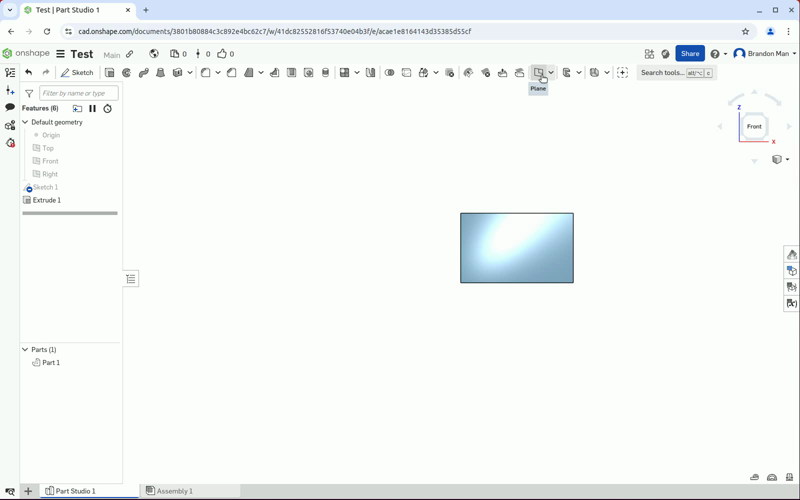
click(541, 75)
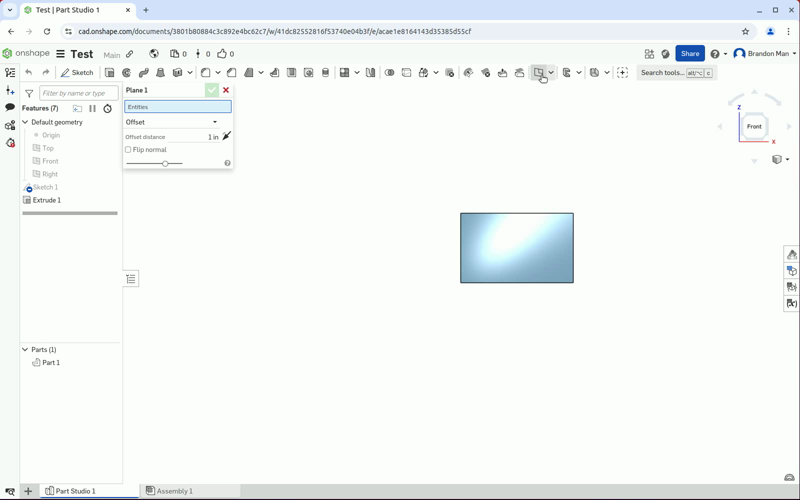
mouse_move(73, 163)
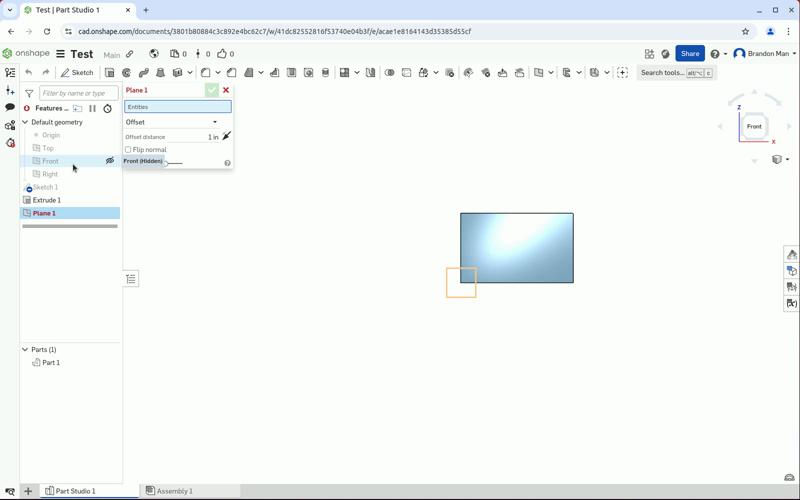
click(73, 163)
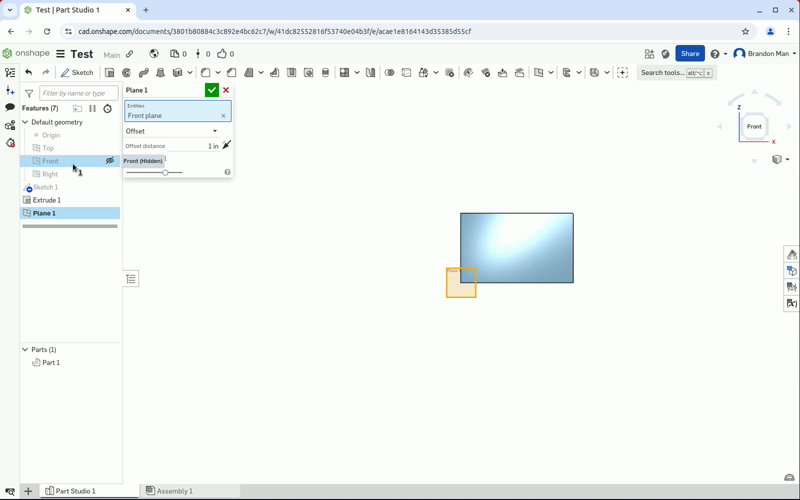
key(tab, 2)
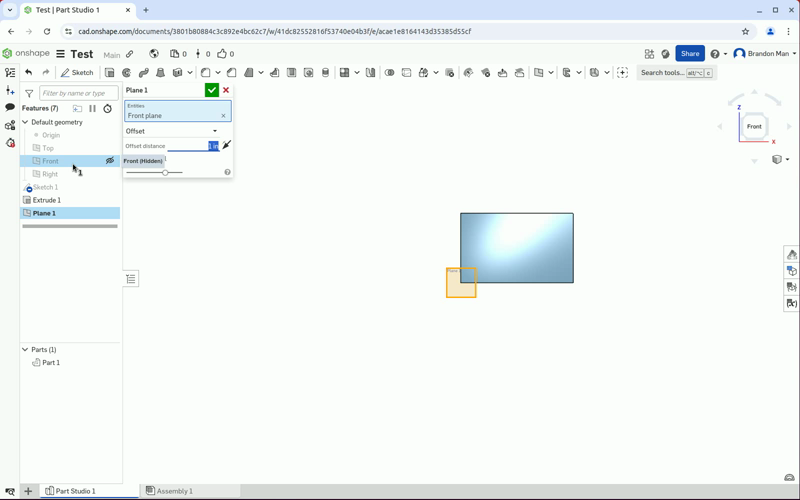
text(14.45)
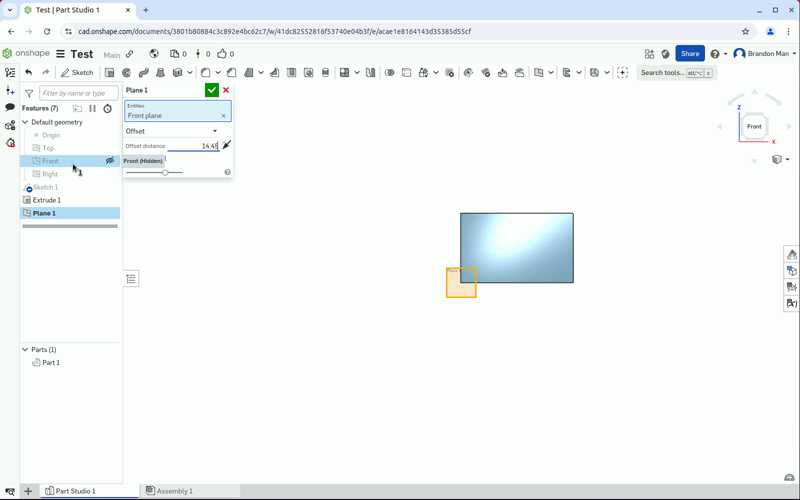
key(enter, 2)
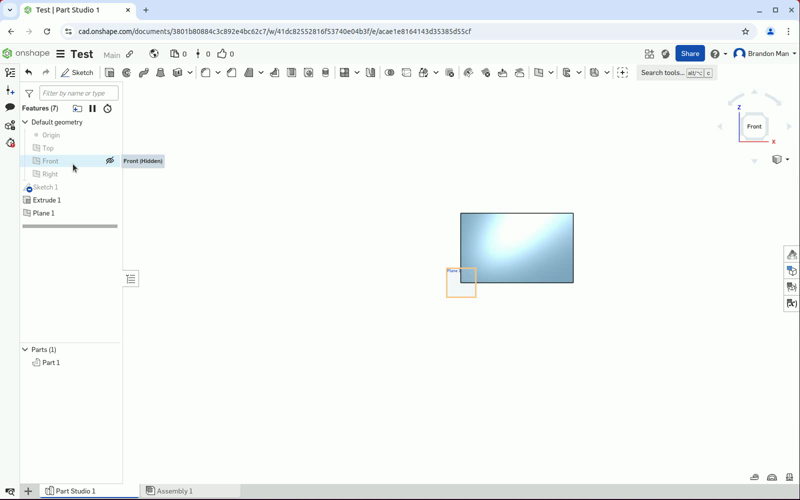
key(shift+s)
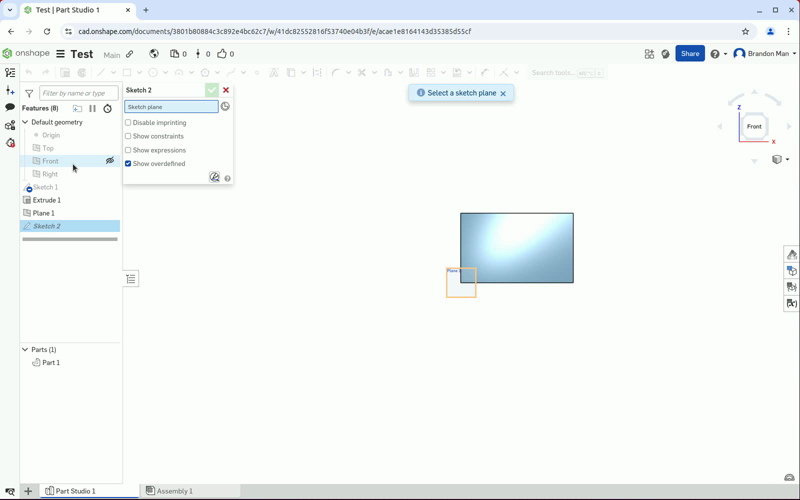
mouse_move(73, 215)
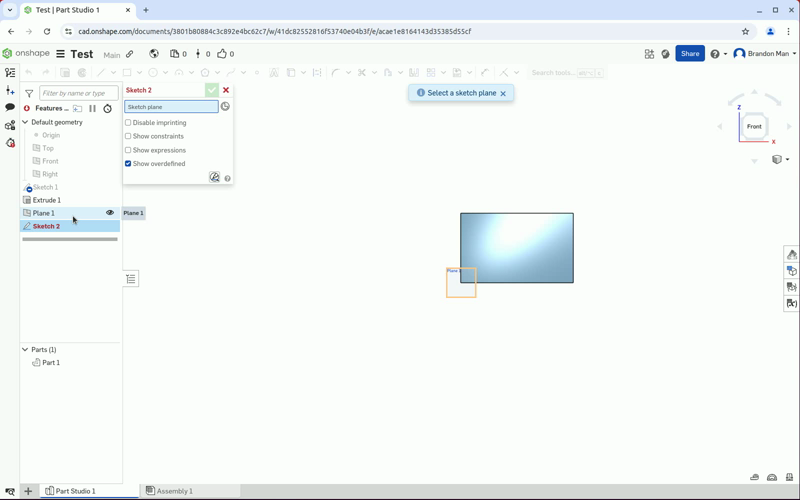
click(73, 215)
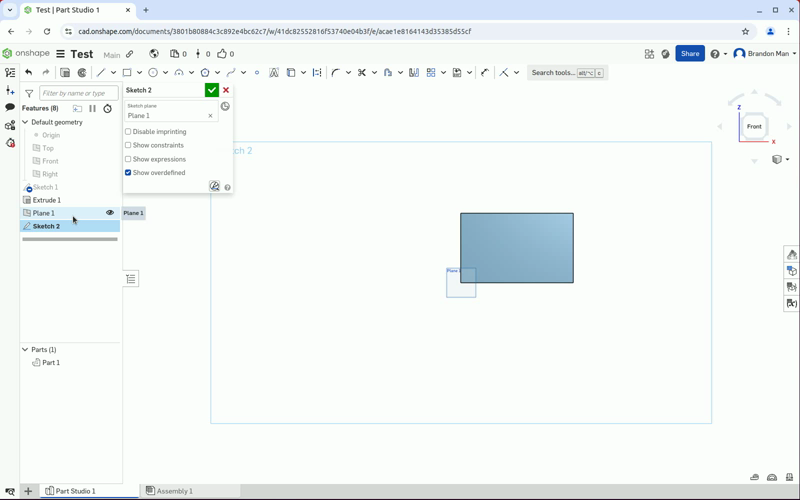
mouse_move(73, 352)
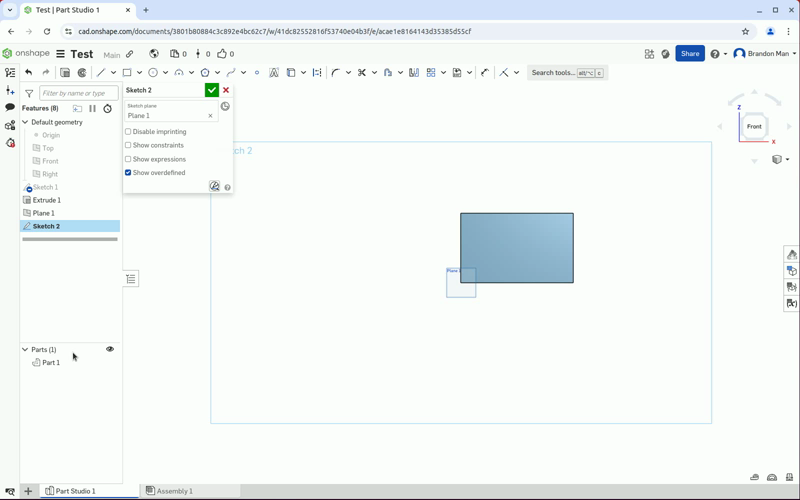
key(y)
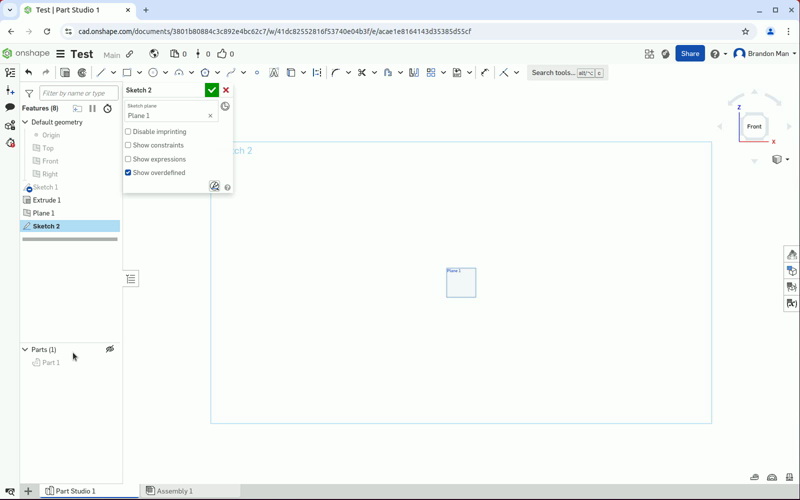
key(l)
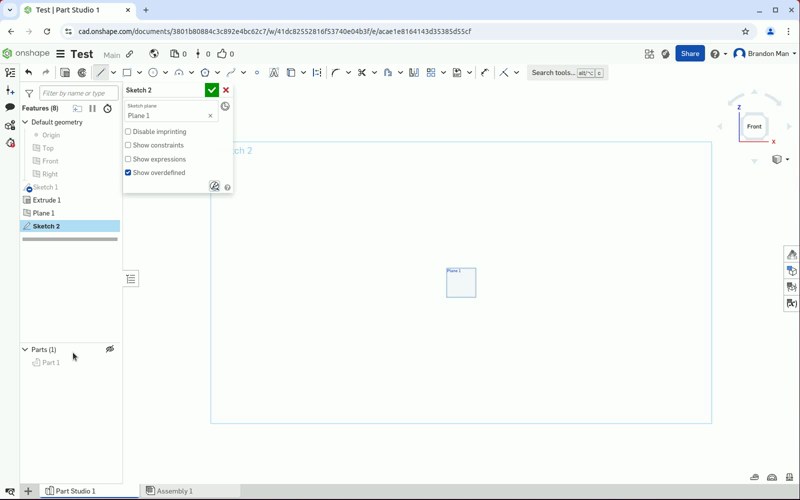
key_down(shift)
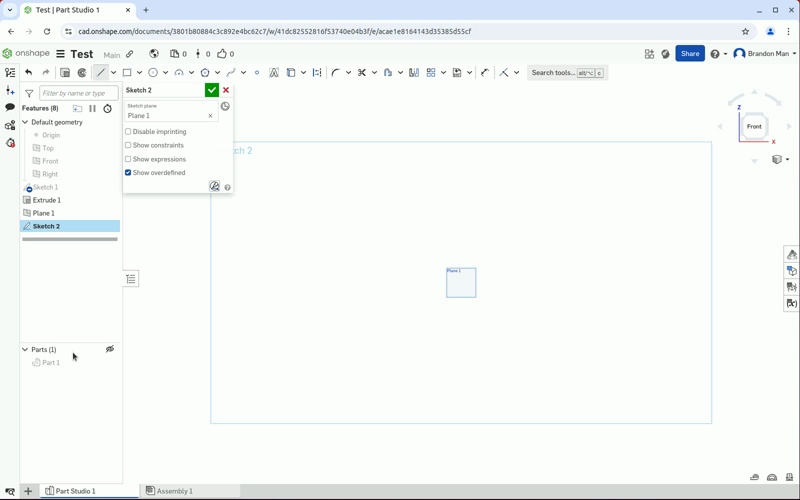
mouse_move(502, 212)
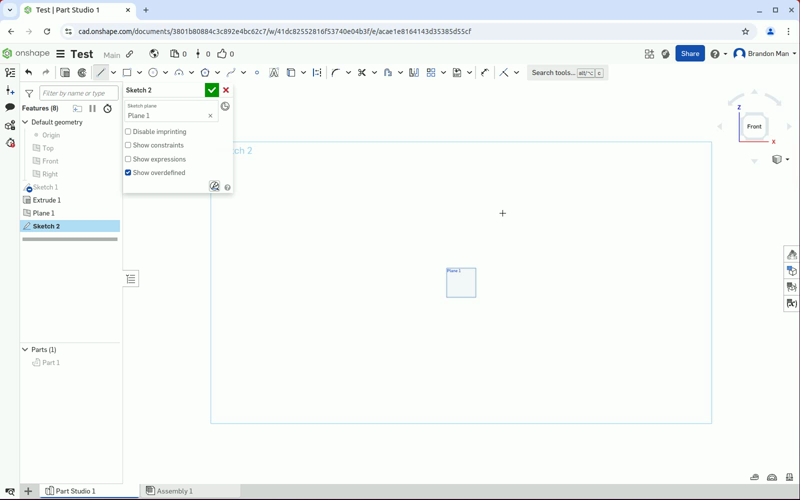
click(502, 212)
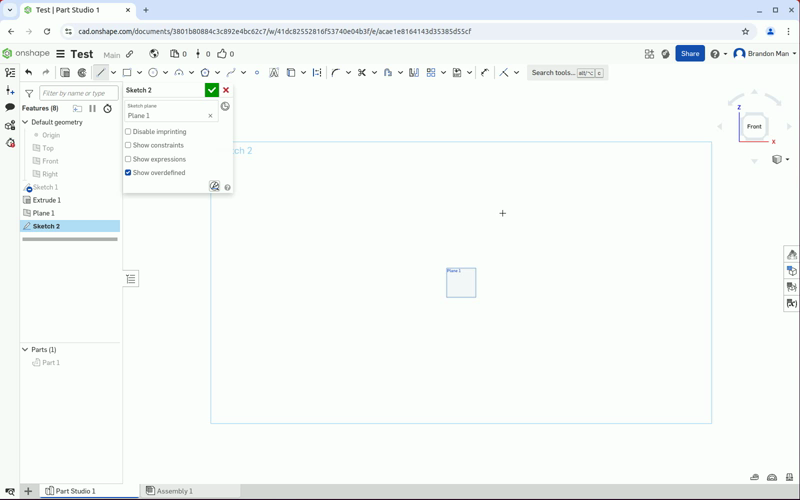
key_up(shift)
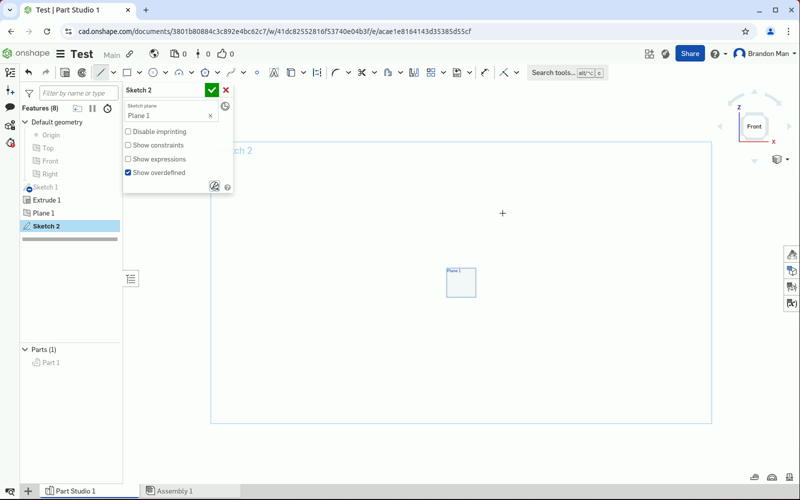
key_down(shift)
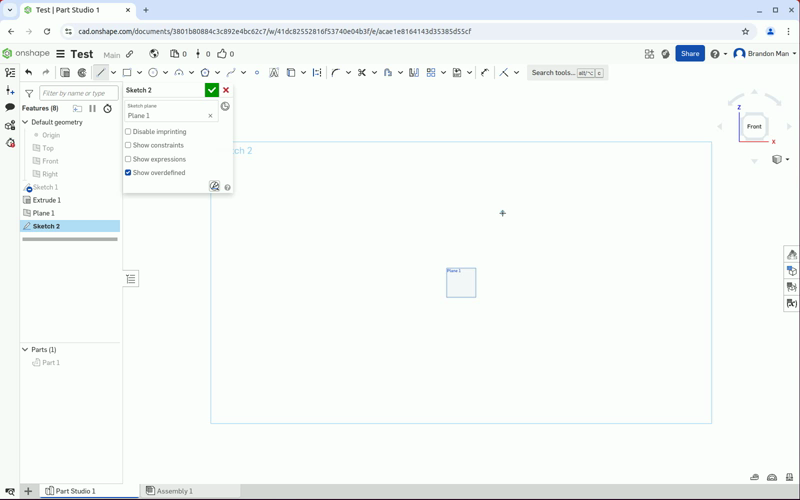
mouse_move(532, 212)
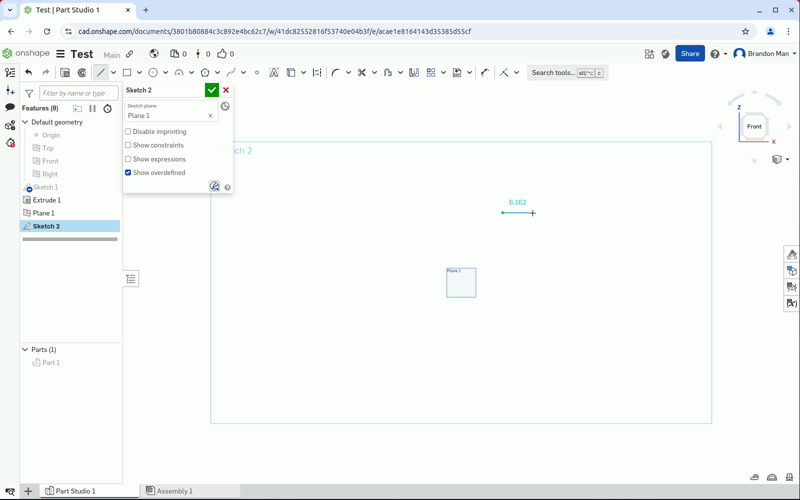
mouse_move(531, 241)
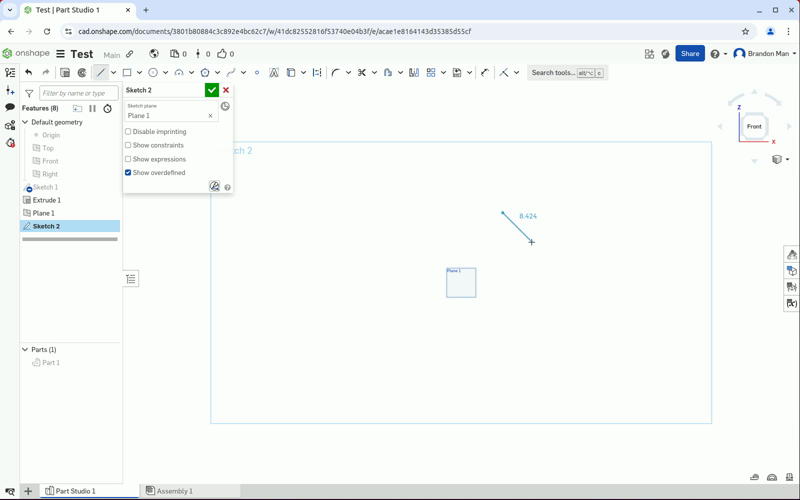
click(531, 241)
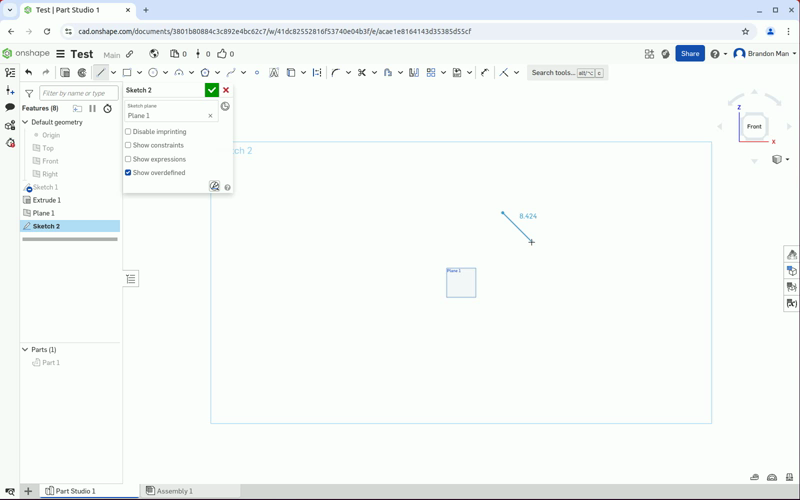
key_up(shift)
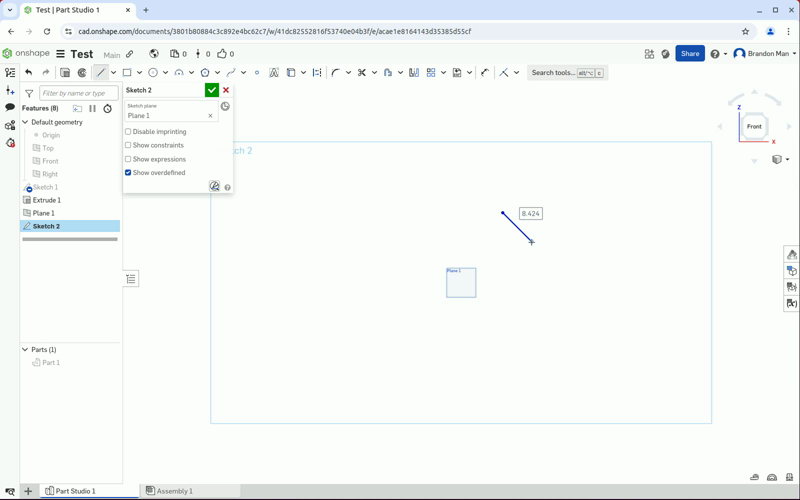
key_down(shift)
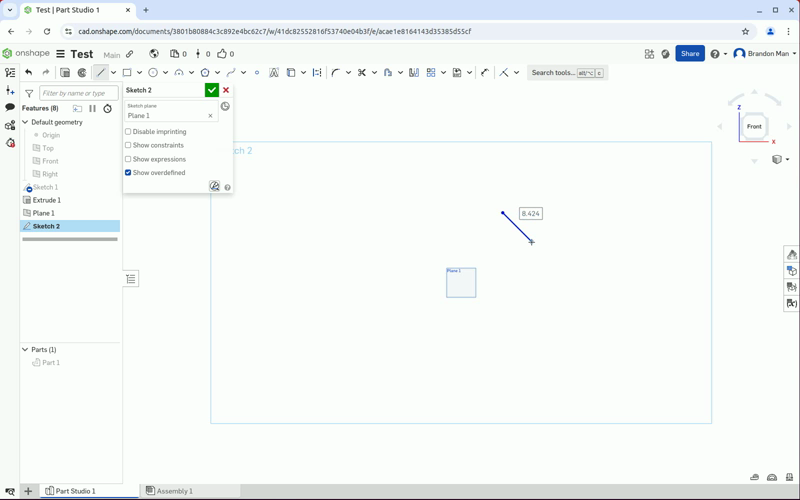
mouse_move(561, 241)
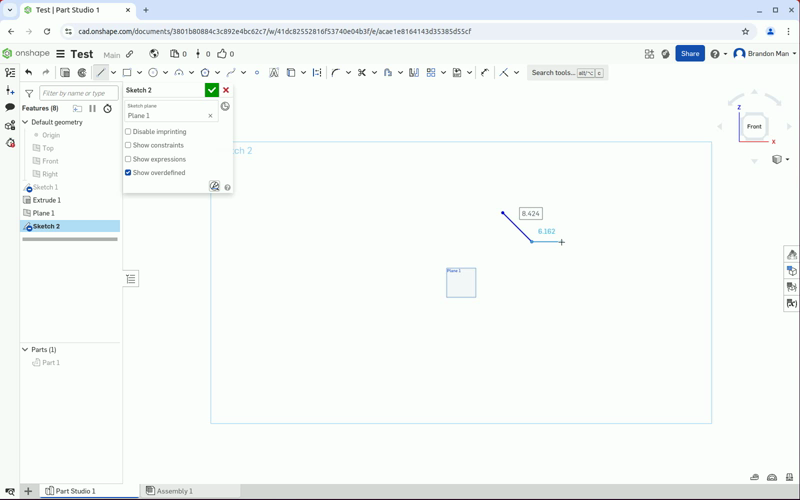
mouse_move(531, 212)
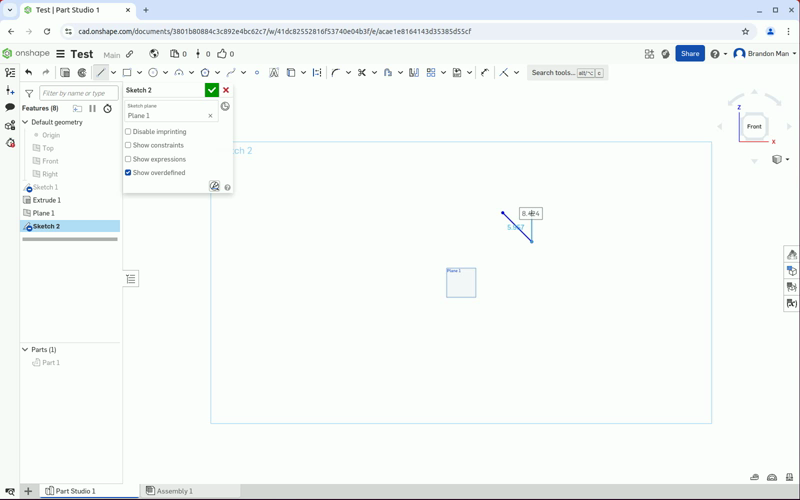
click(531, 212)
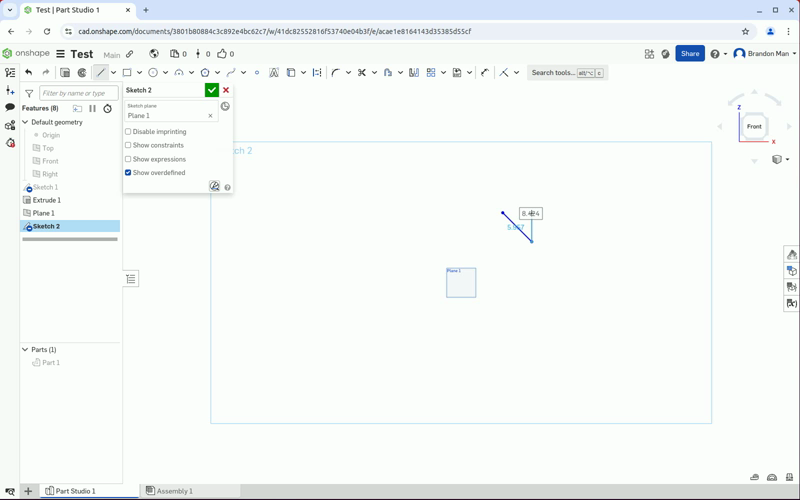
key_up(shift)
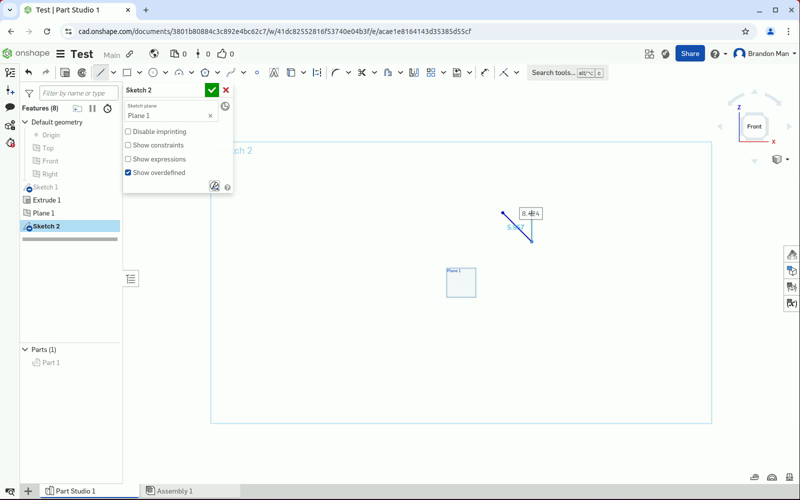
mouse_move(561, 212)
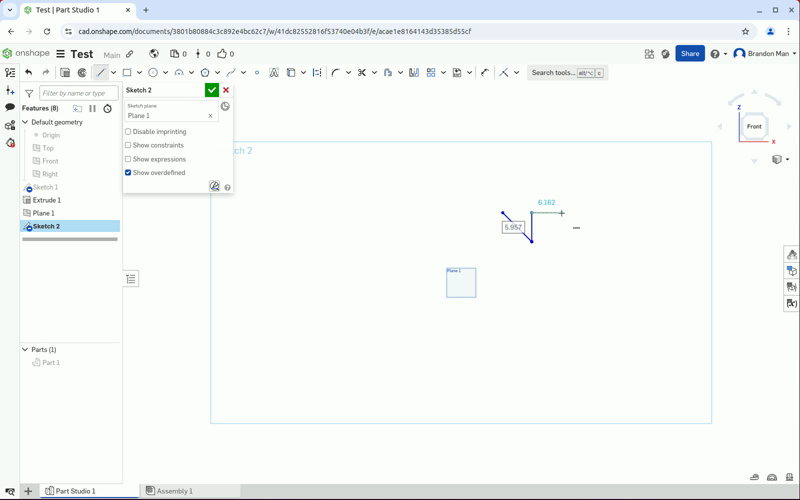
key_down(shift)
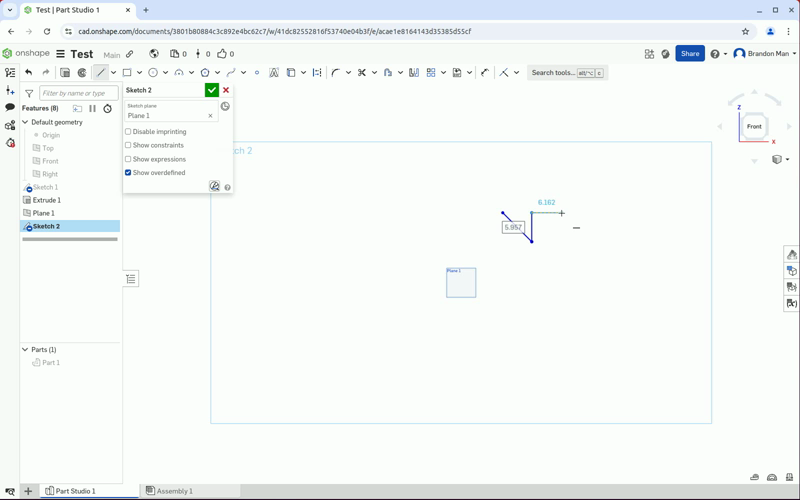
mouse_move(502, 212)
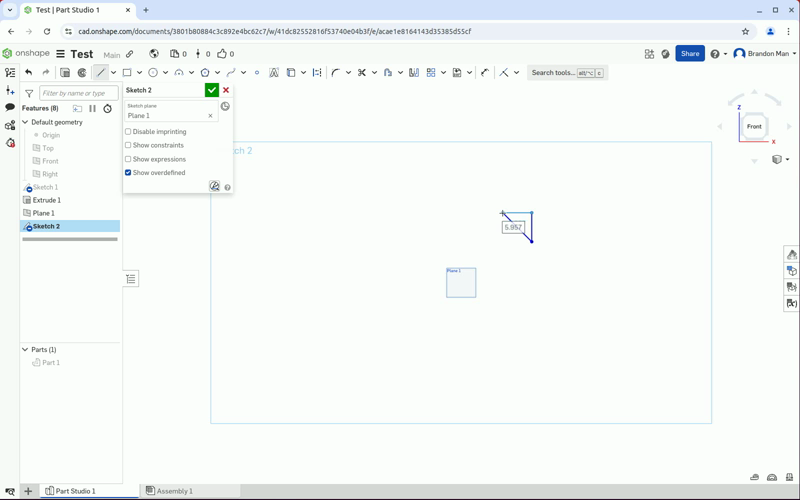
key_up(shift)
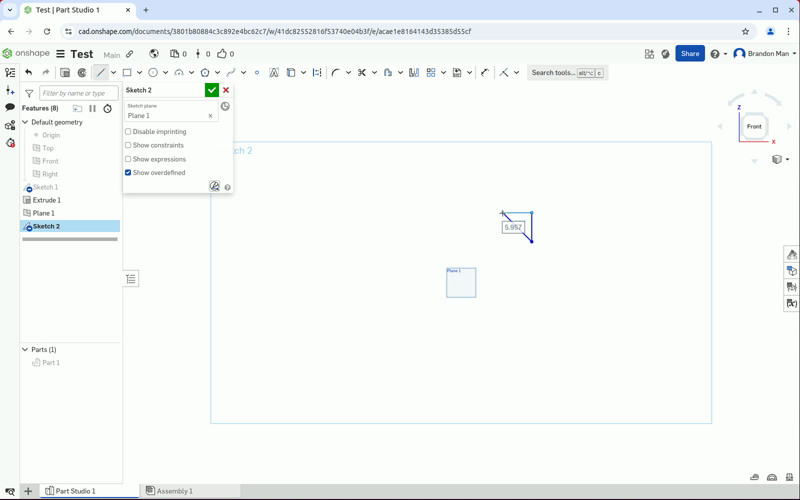
click(502, 212)
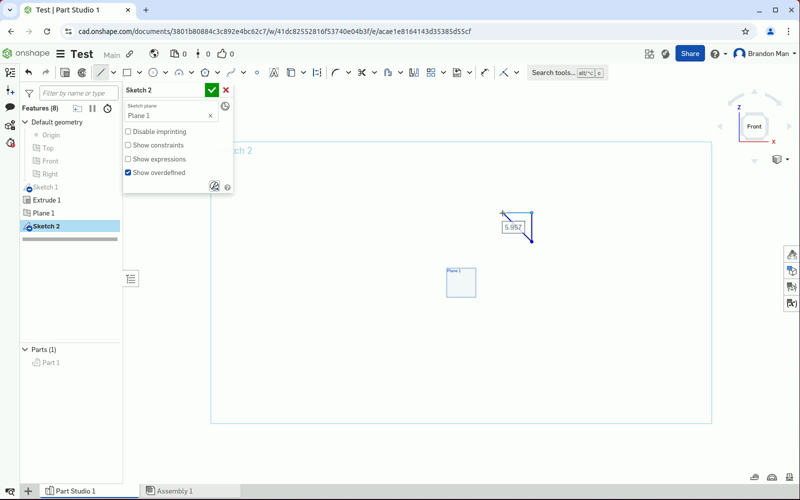
key(esc)
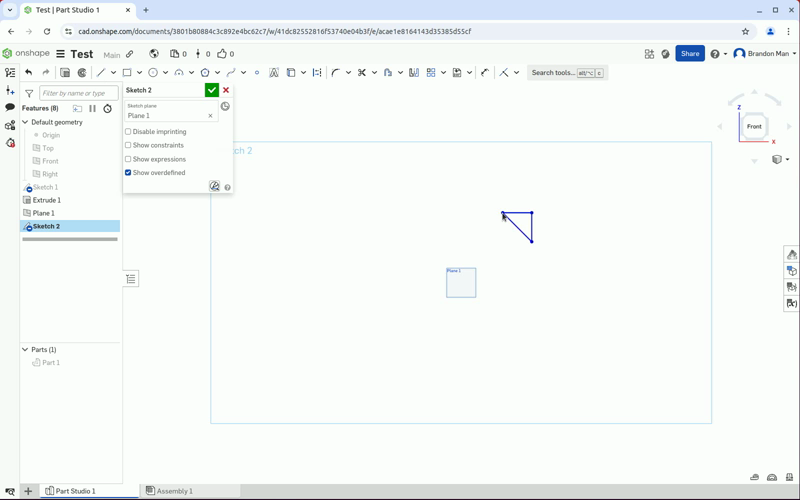
mouse_move(524, 222)
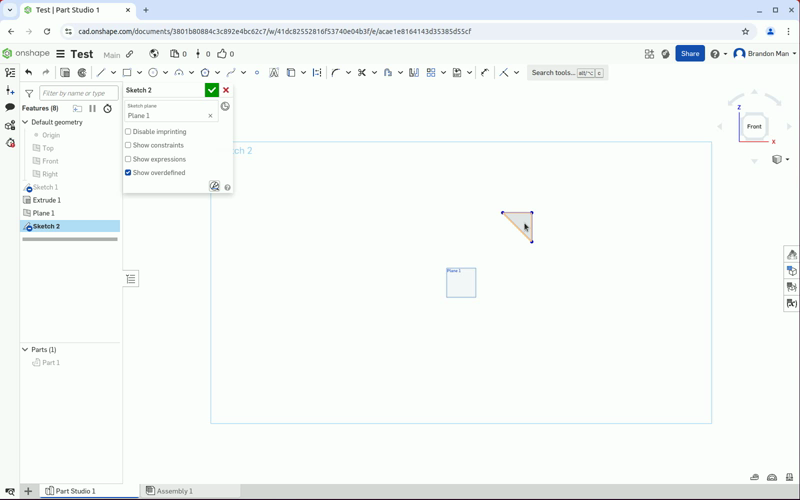
scroll(6)
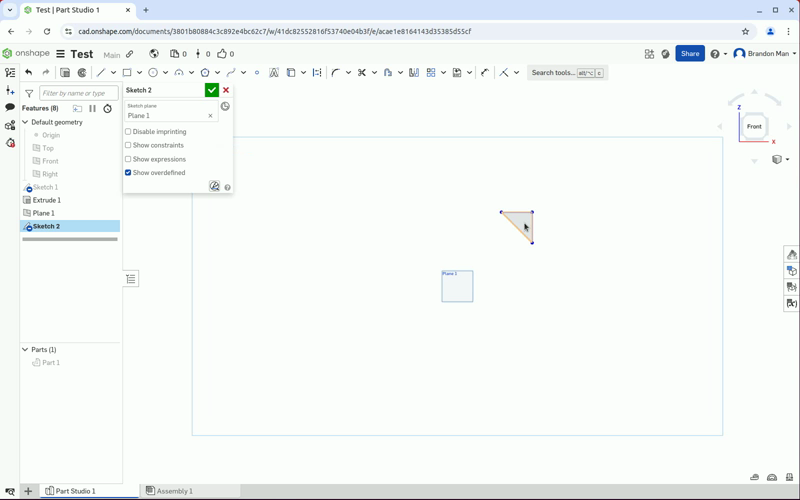
scroll(6)
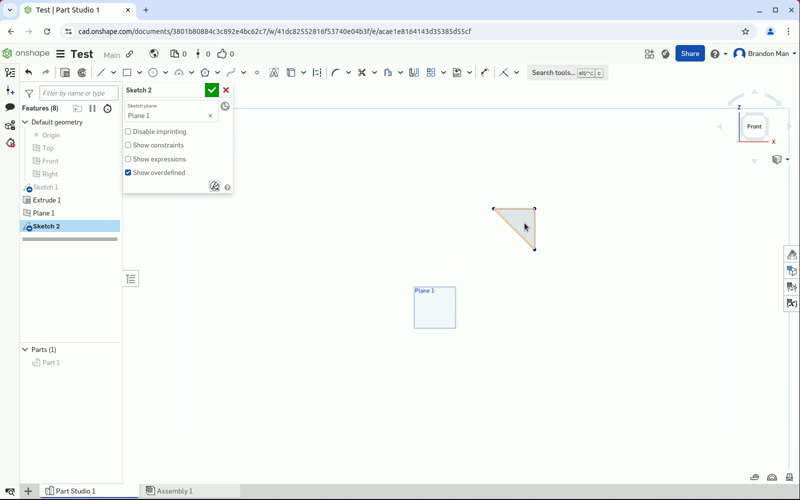
scroll(6)
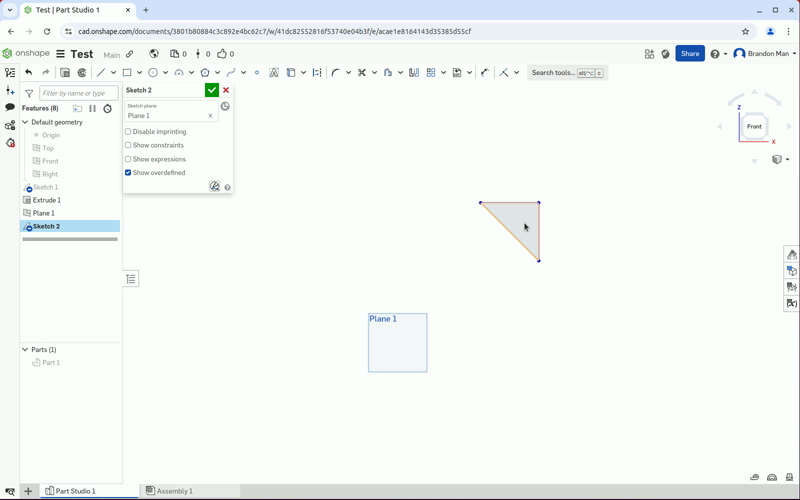
scroll(6)
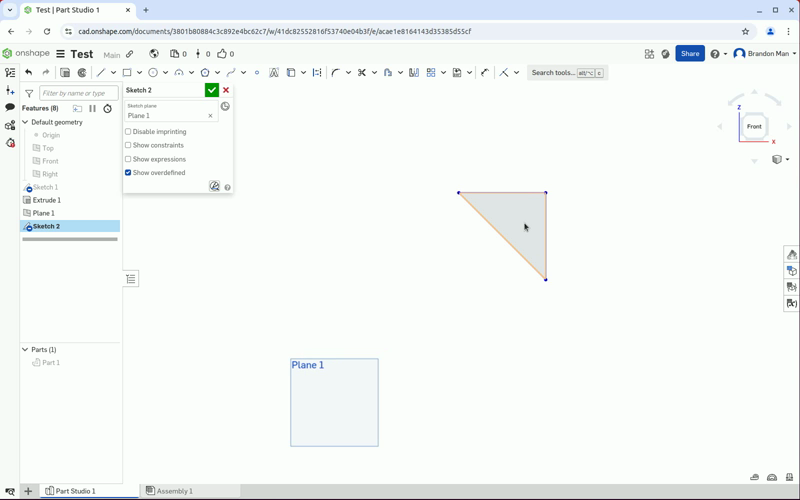
scroll(6)
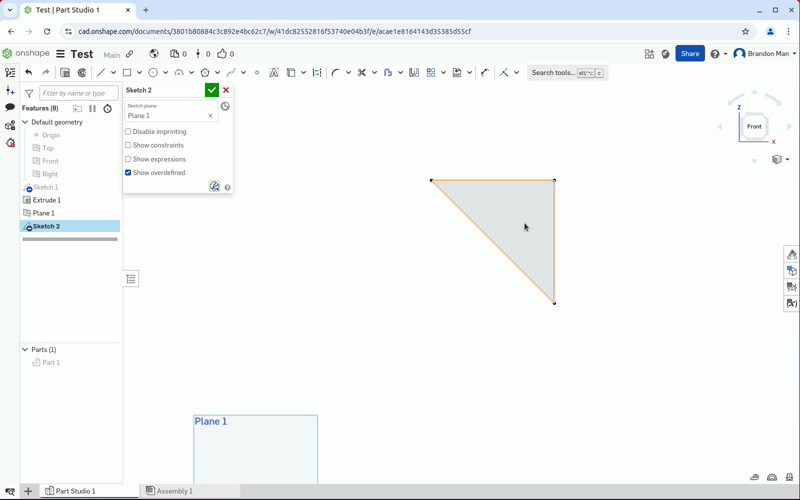
scroll(6)
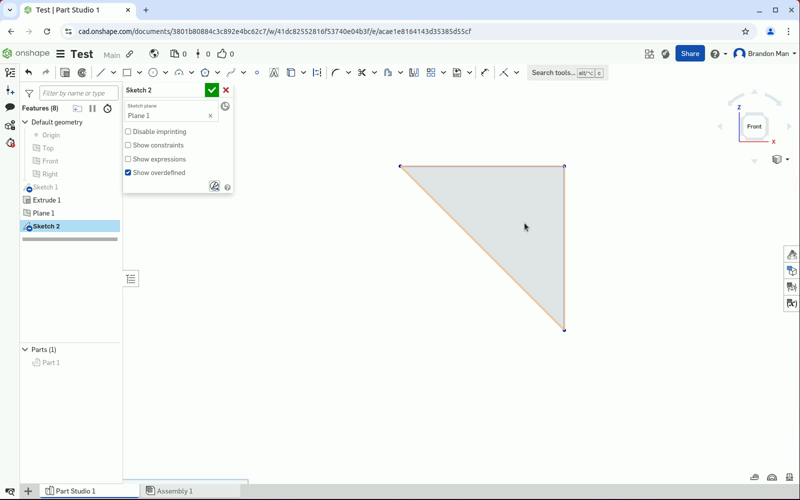
scroll(6)
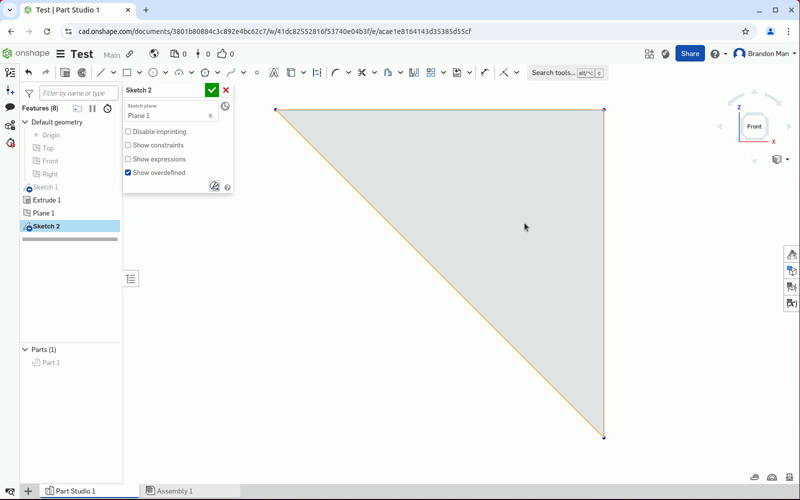
click(524, 222)
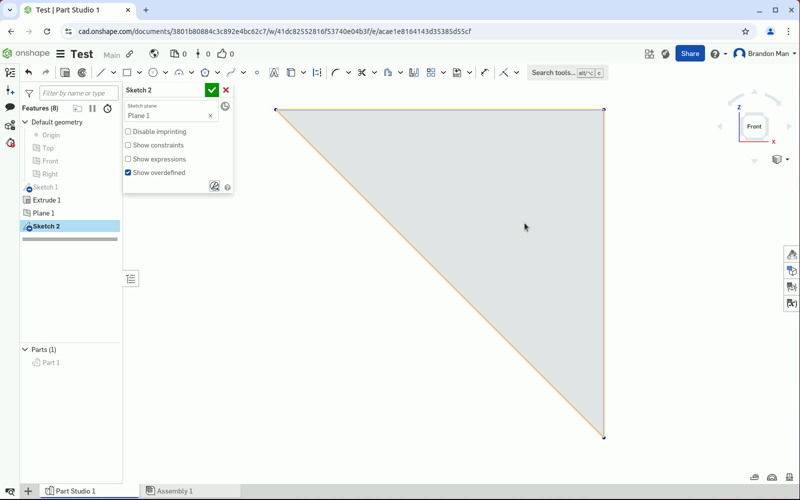
scroll(-6)
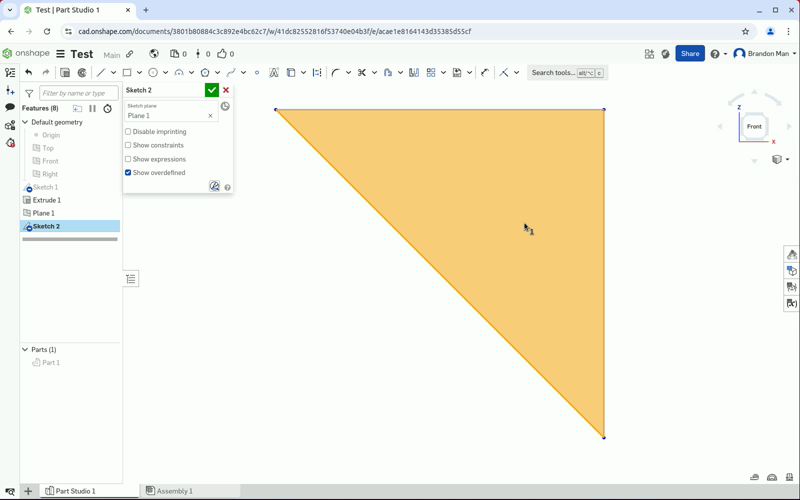
scroll(-6)
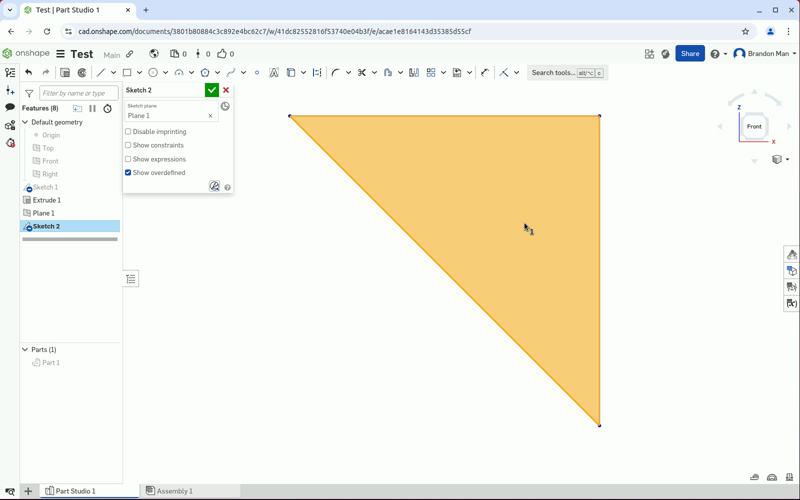
scroll(-6)
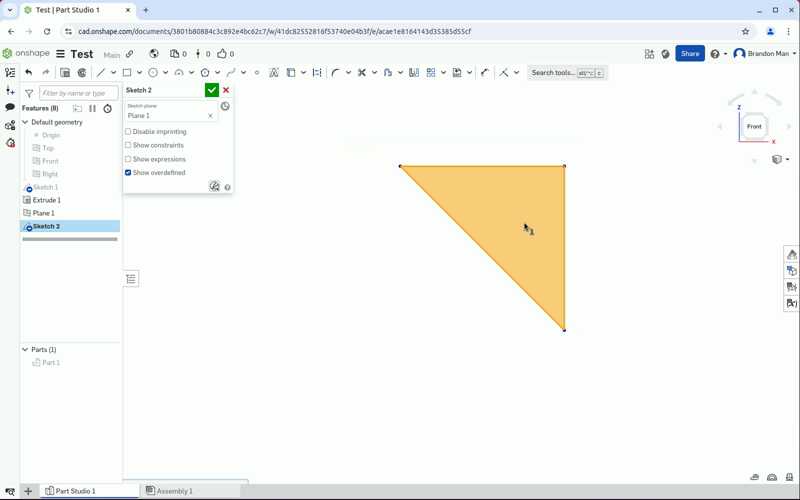
scroll(-6)
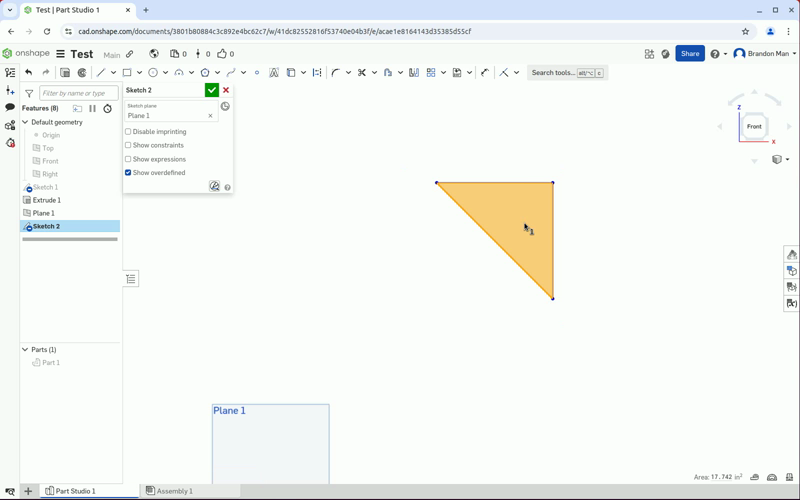
scroll(-6)
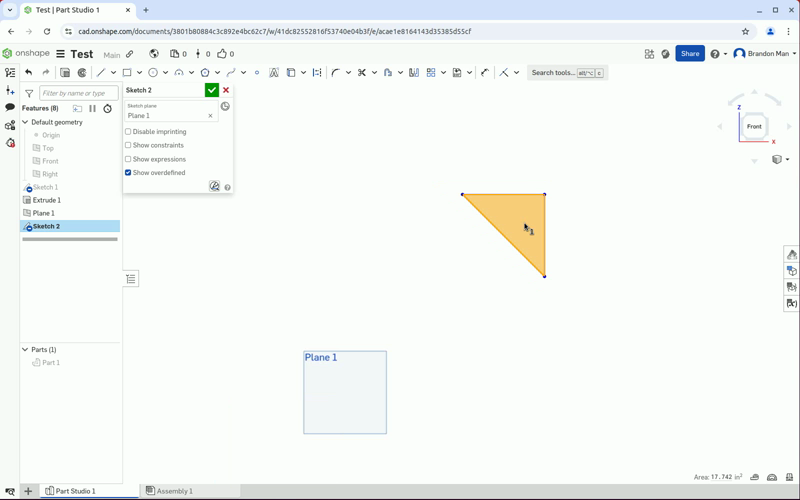
scroll(-6)
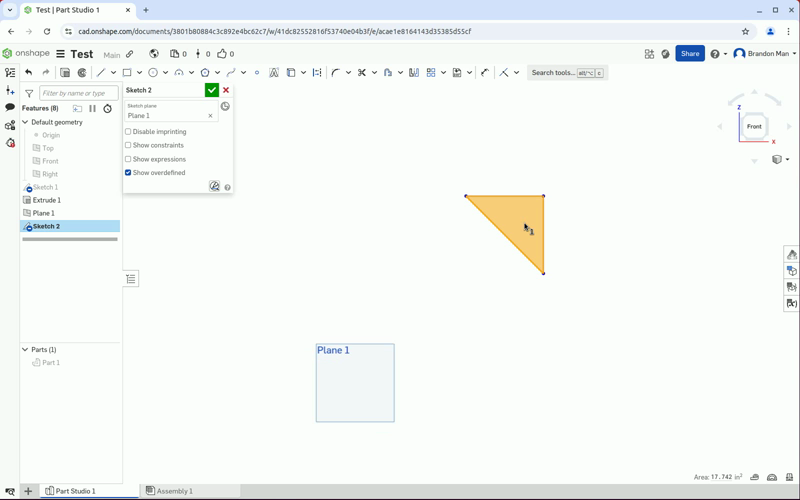
scroll(-6)
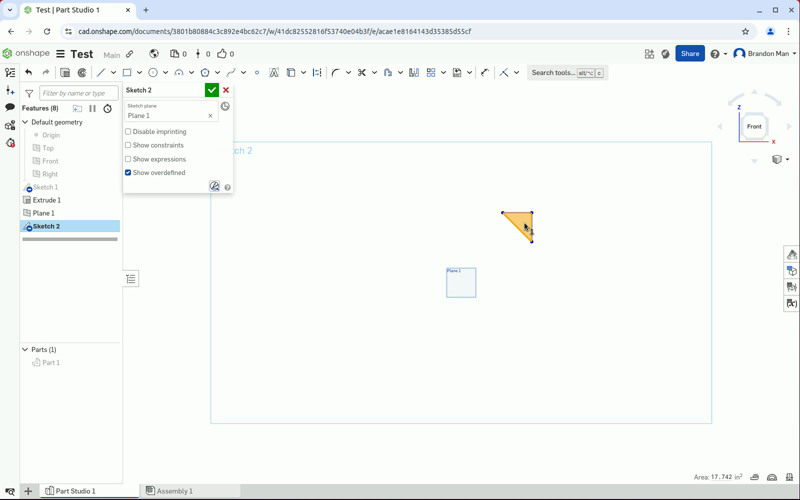
mouse_move(73, 352)
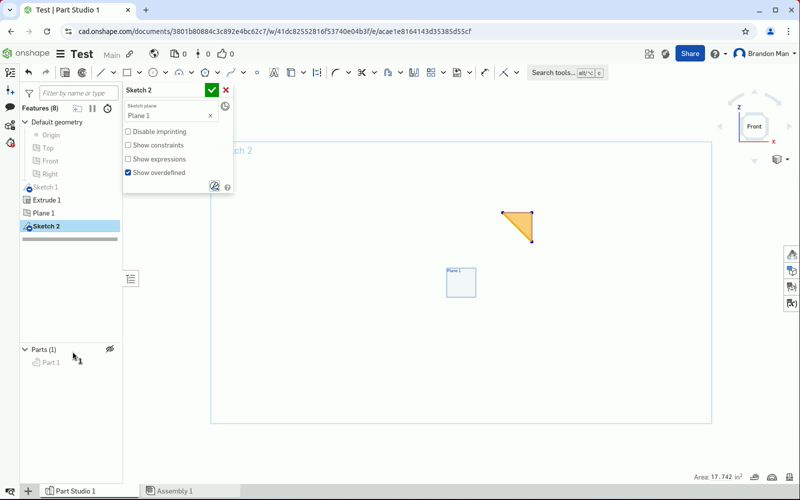
key(shift+y)
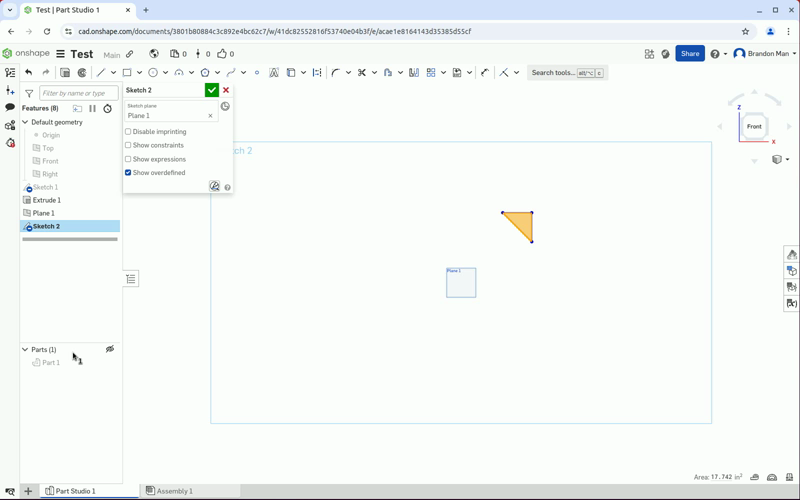
key(shift+e)
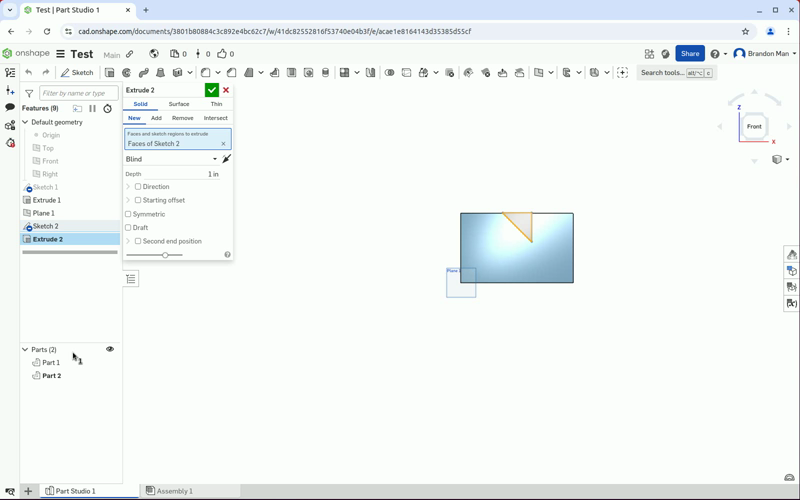
mouse_move(143, 106)
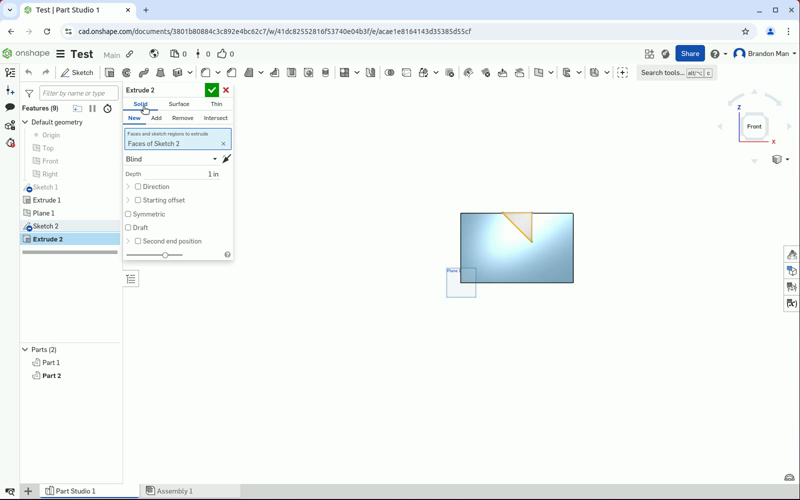
click(143, 106)
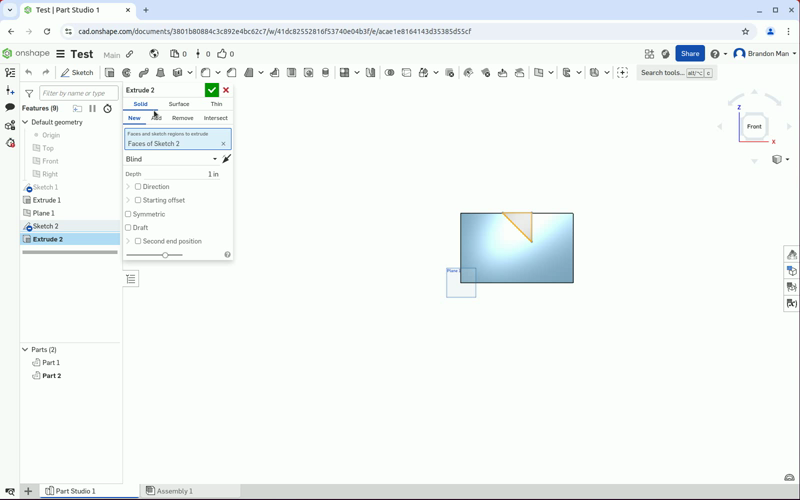
mouse_move(186, 120)
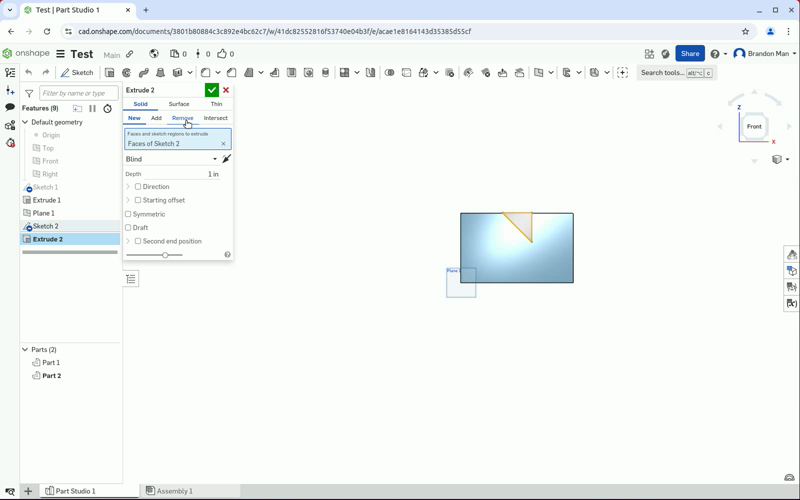
click(186, 120)
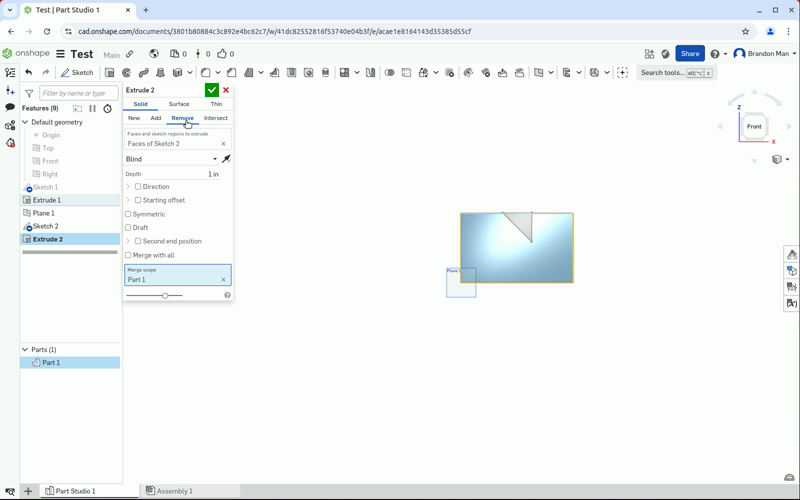
key(tab, 4)
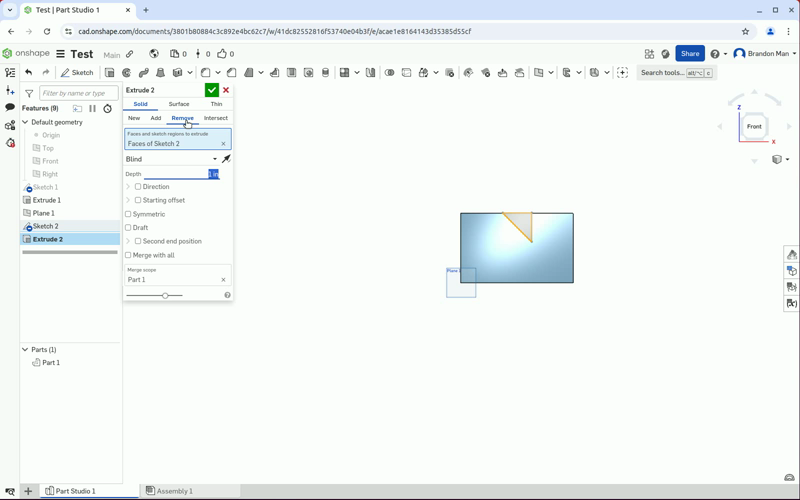
text(14.443)
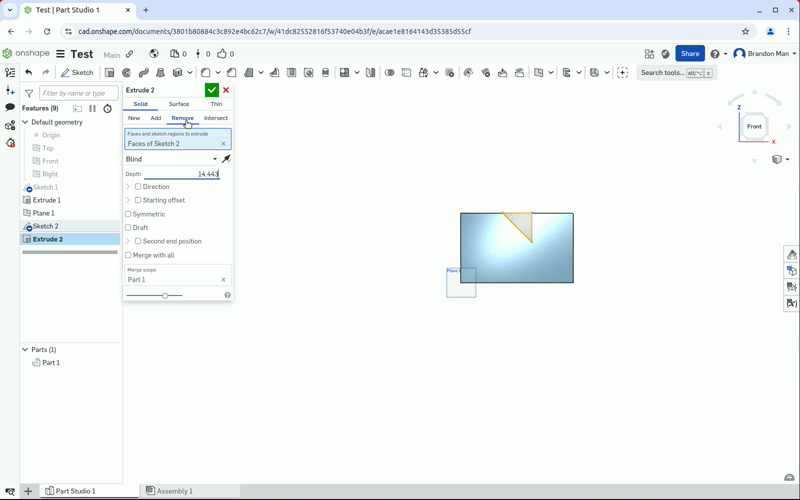
key(tab, 6)
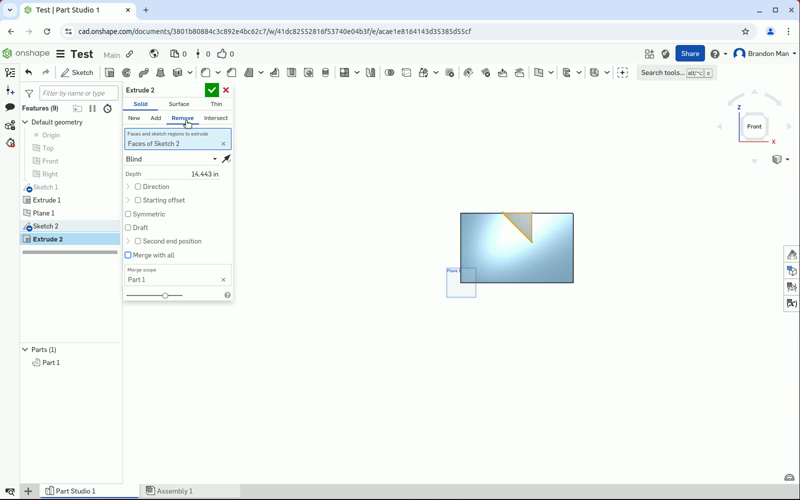
key(space)
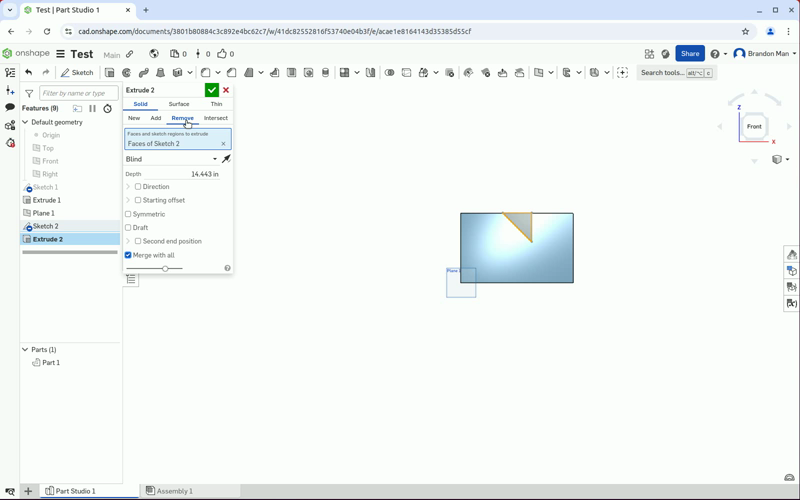
key(enter)
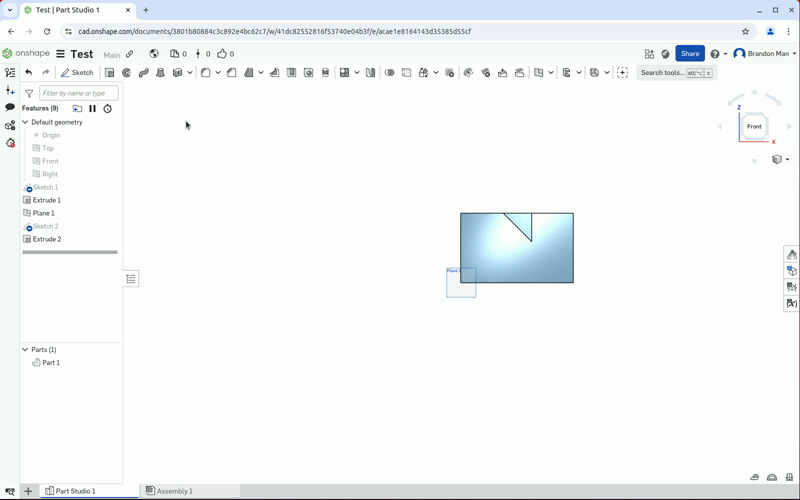
key(shift+h)
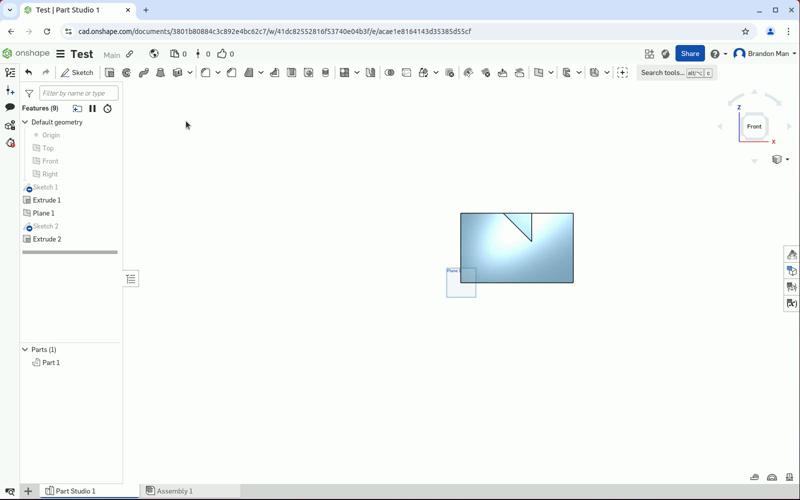
key(shift+h)
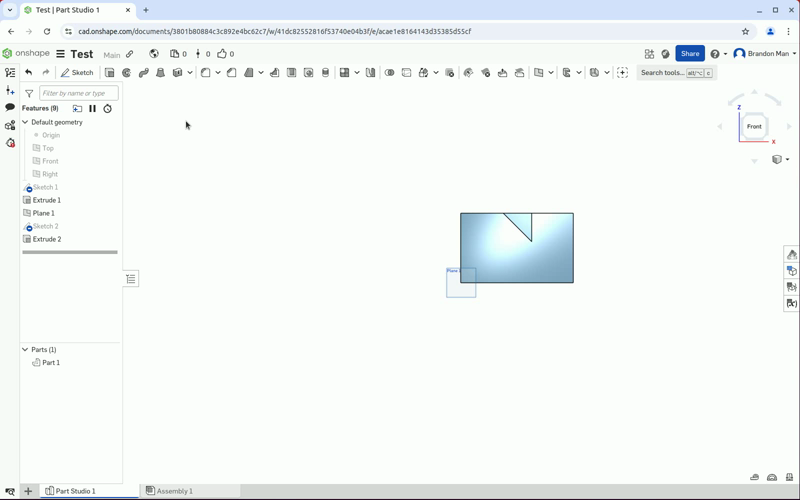
mouse_move(73, 189)
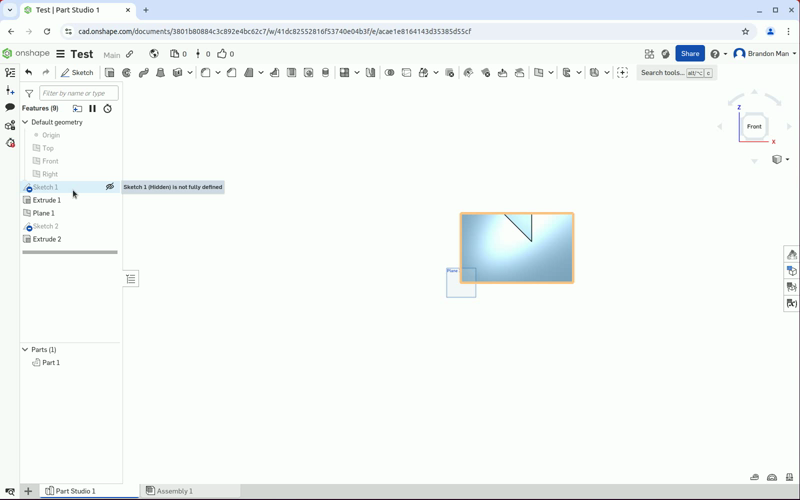
click(73, 189)
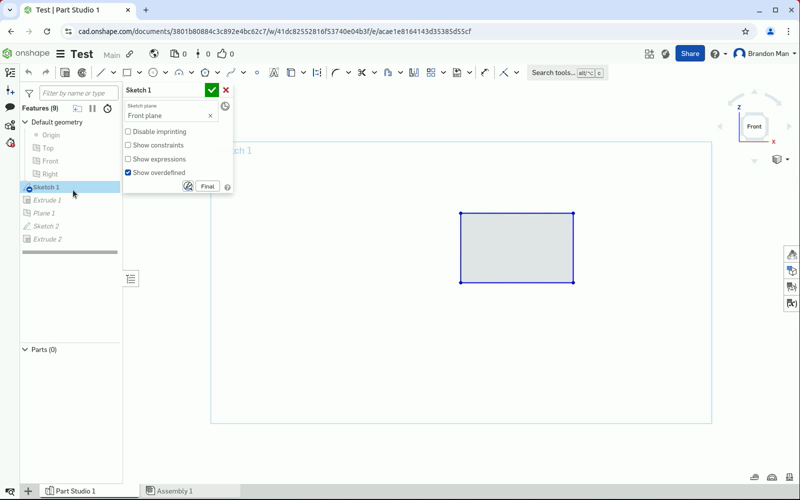
mouse_move(229, 92)
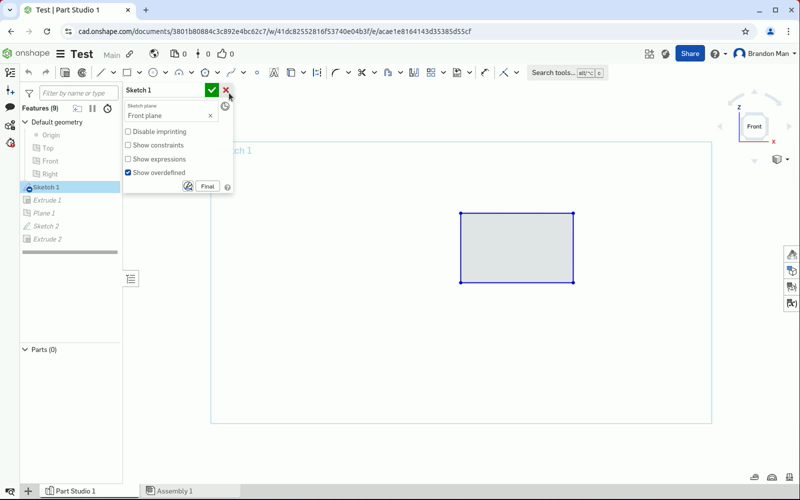
click(229, 92)
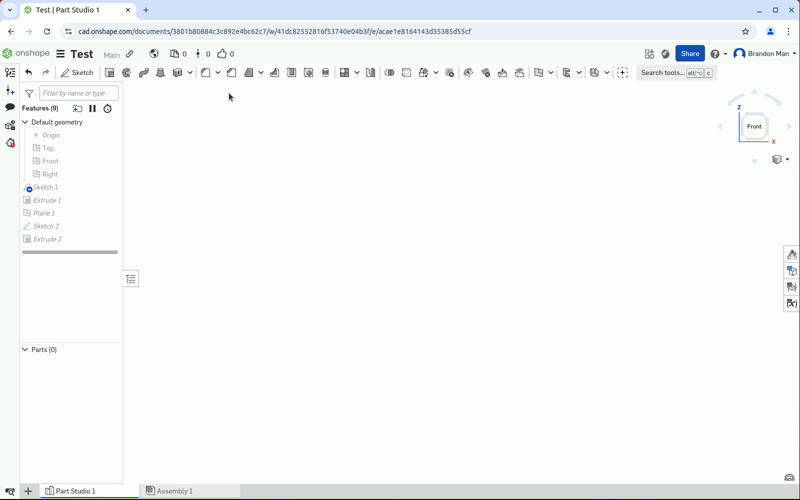
key(shift+s)
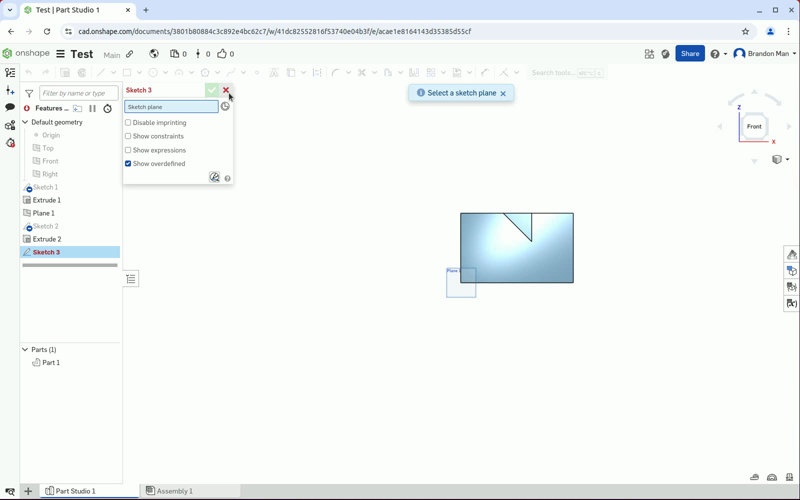
mouse_move(73, 215)
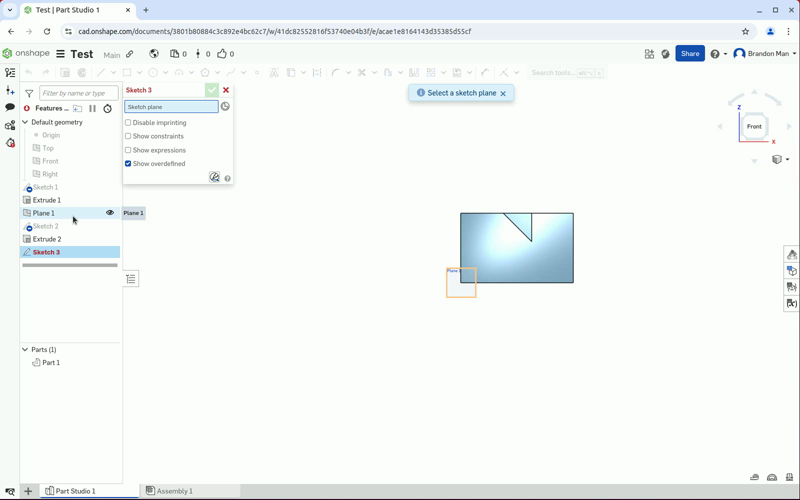
click(73, 215)
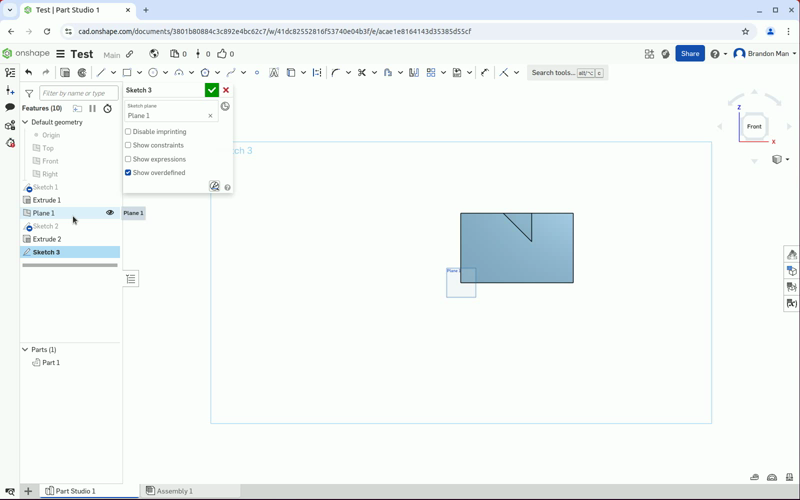
mouse_move(73, 352)
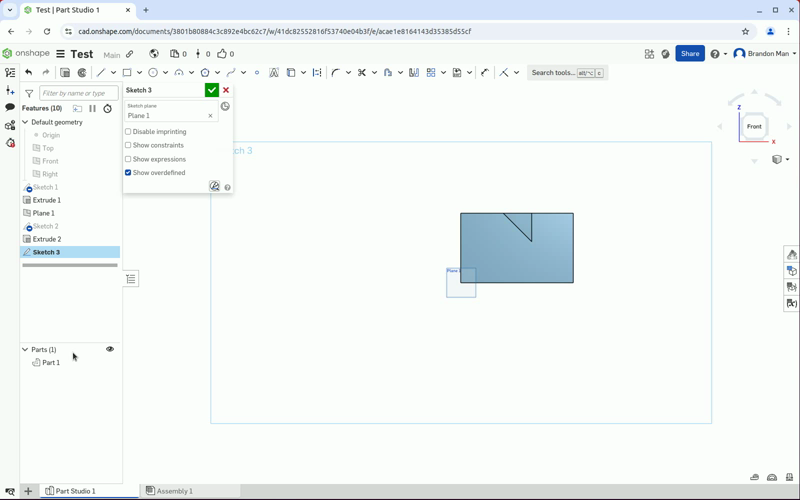
key(y)
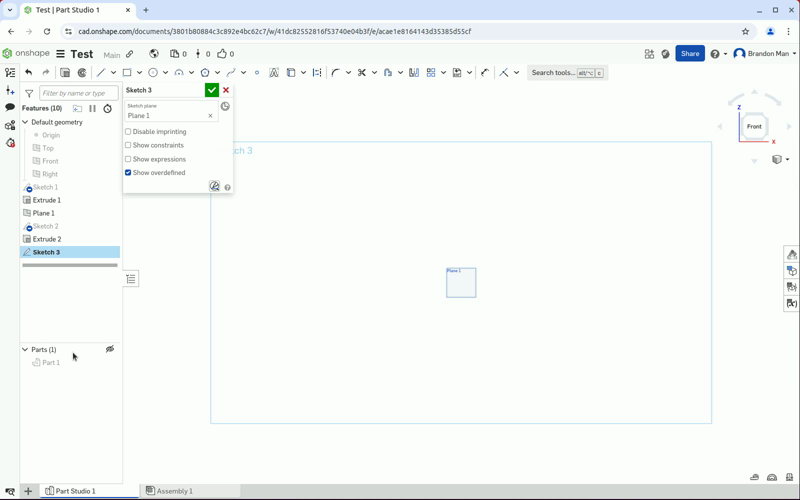
key(l)
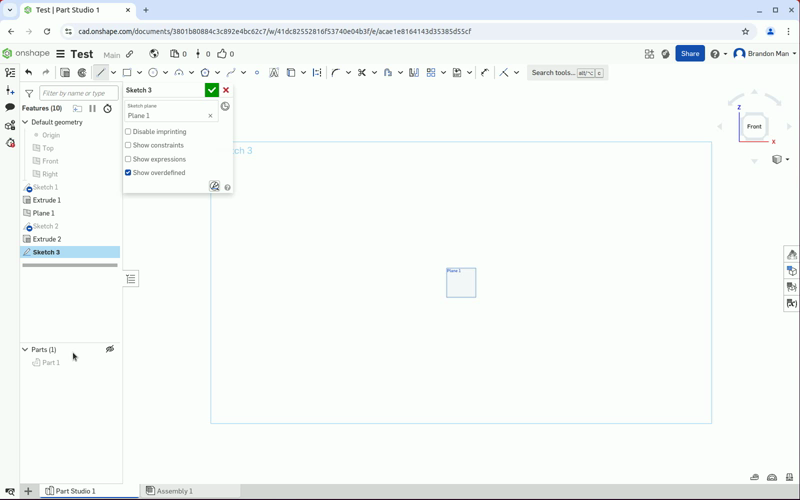
key_down(shift)
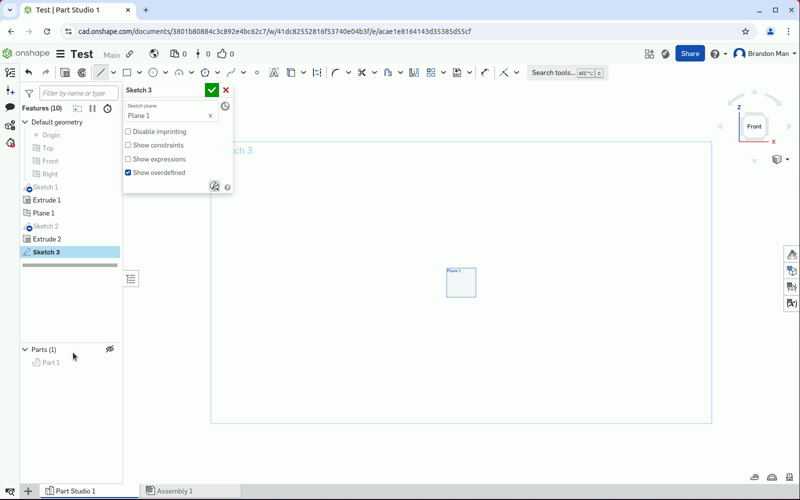
mouse_move(531, 240)
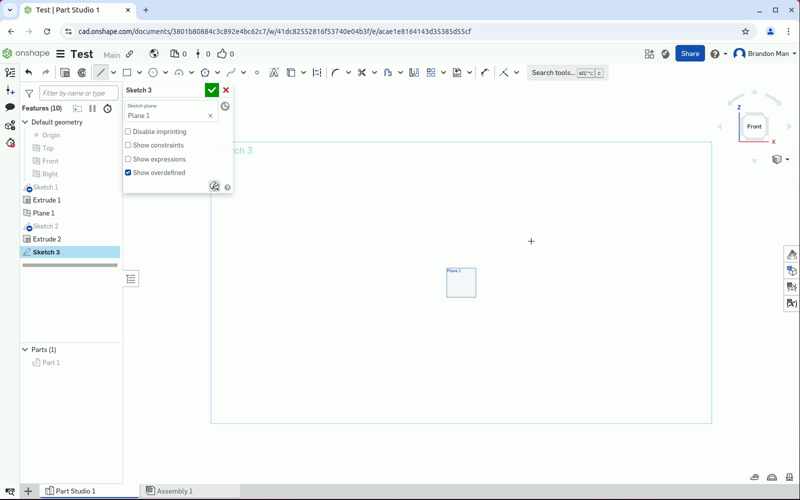
click(531, 240)
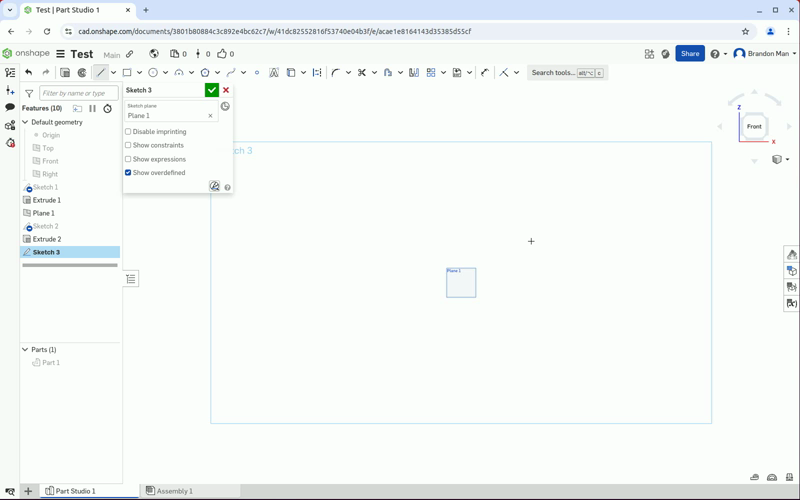
key_up(shift)
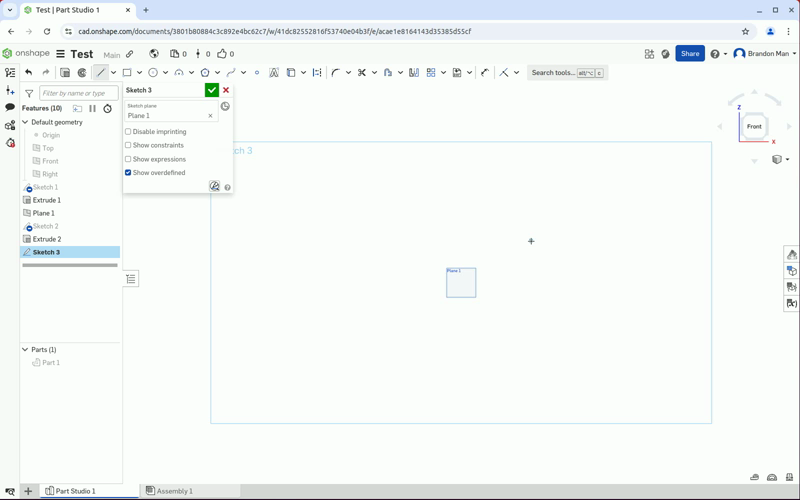
key_down(shift)
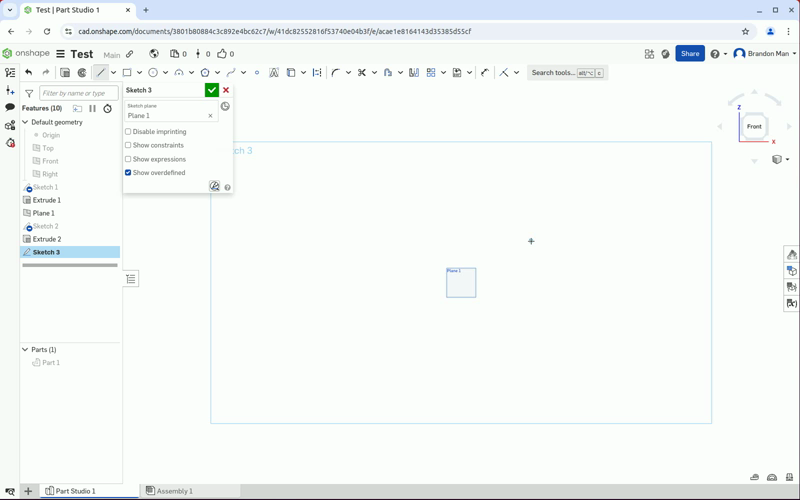
mouse_move(574, 283)
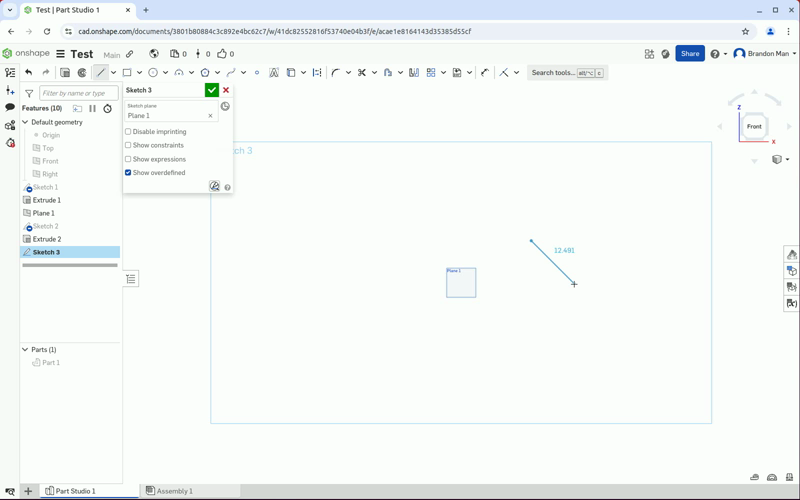
click(574, 283)
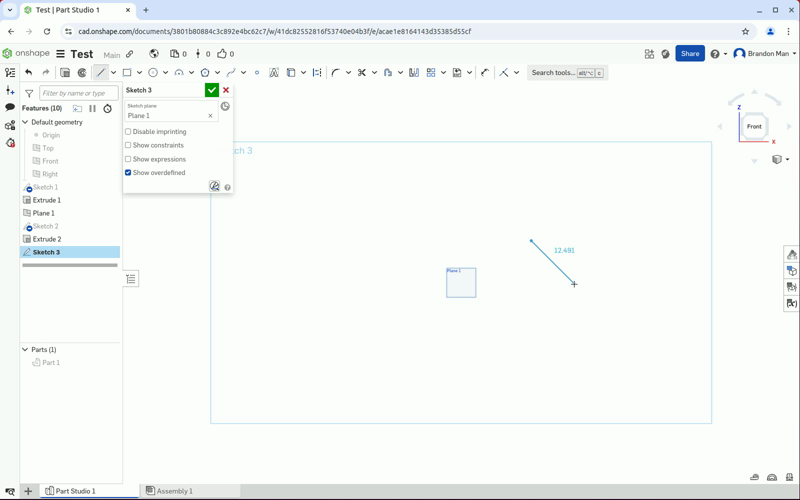
key_up(shift)
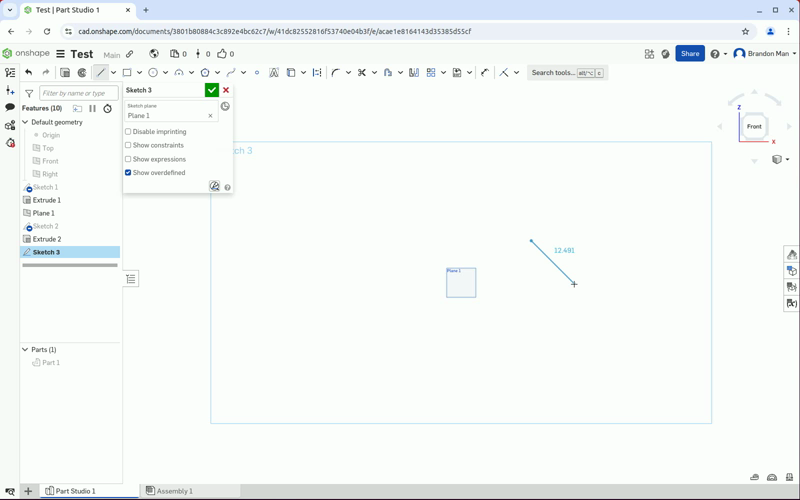
key_down(shift)
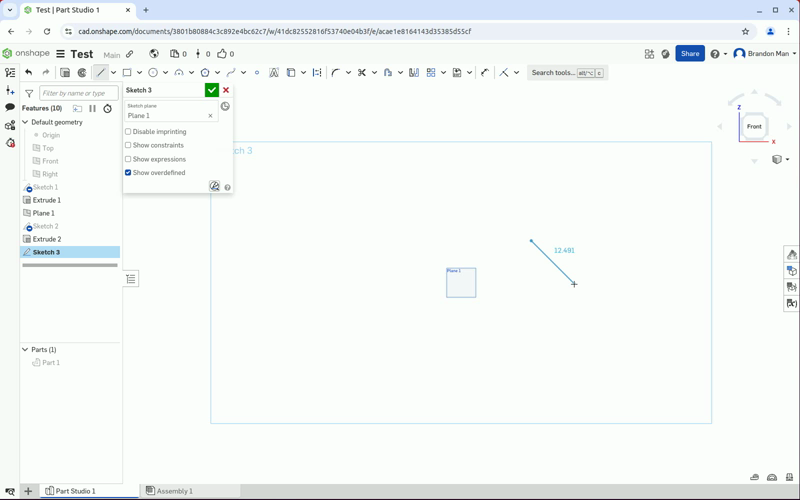
mouse_move(574, 212)
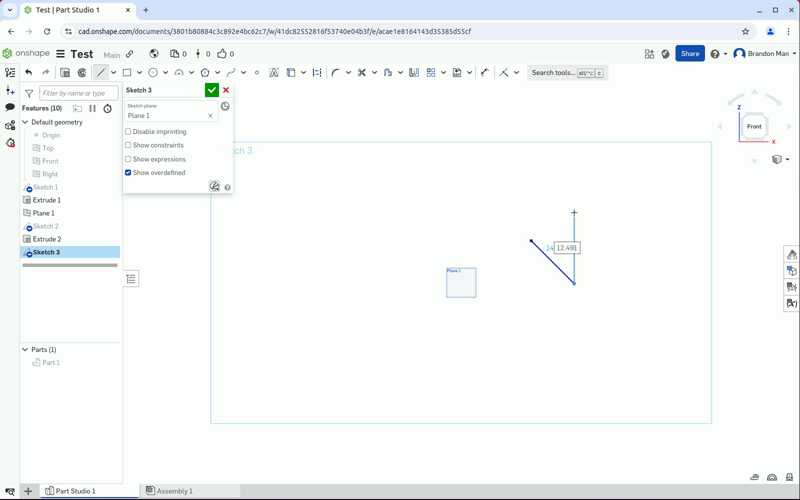
click(574, 212)
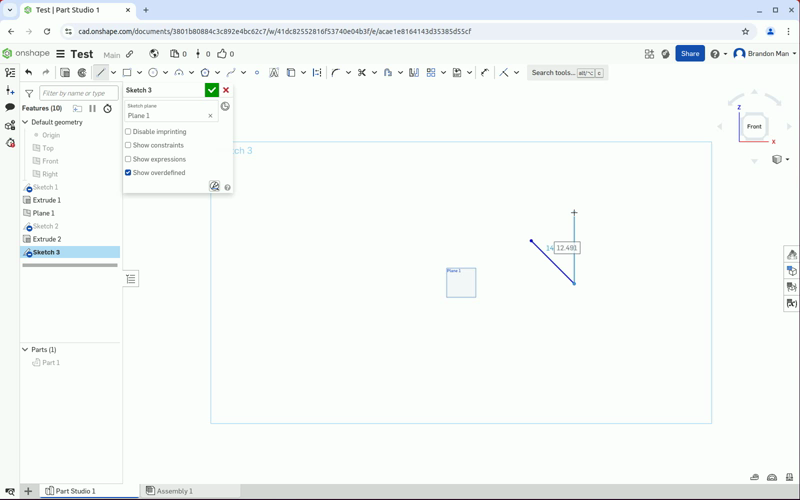
key_up(shift)
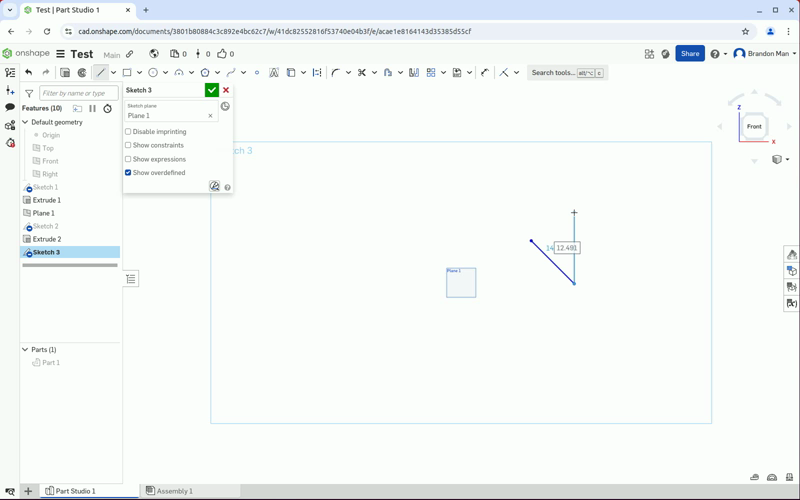
key_down(shift)
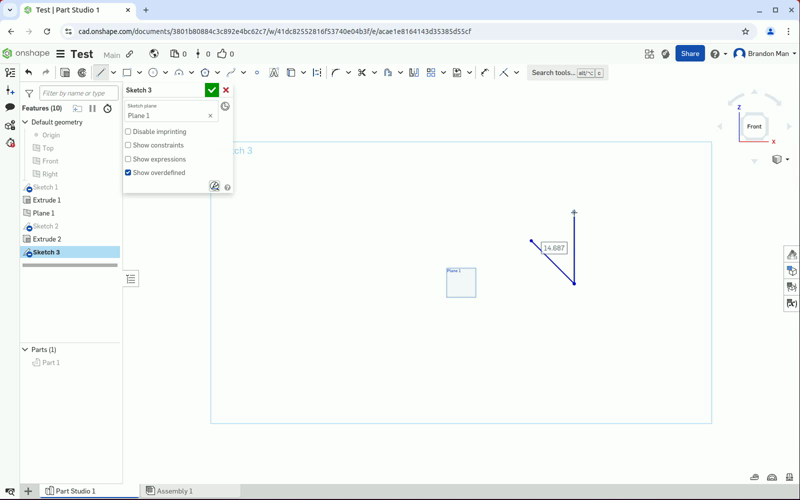
mouse_move(589, 212)
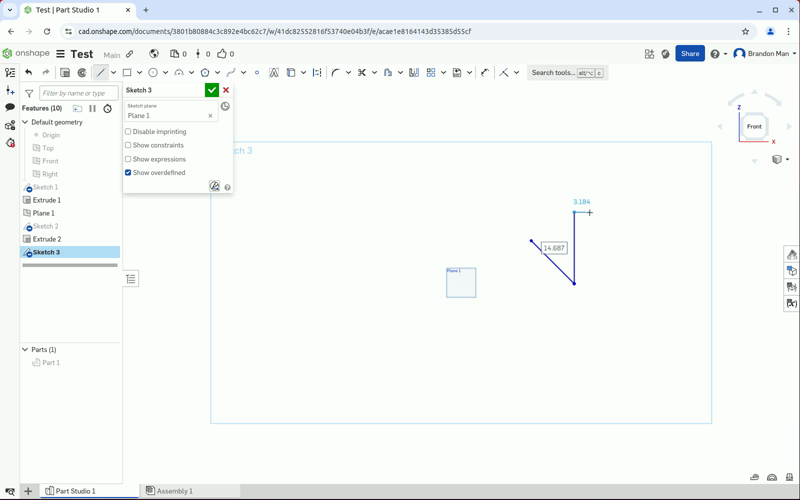
mouse_move(531, 212)
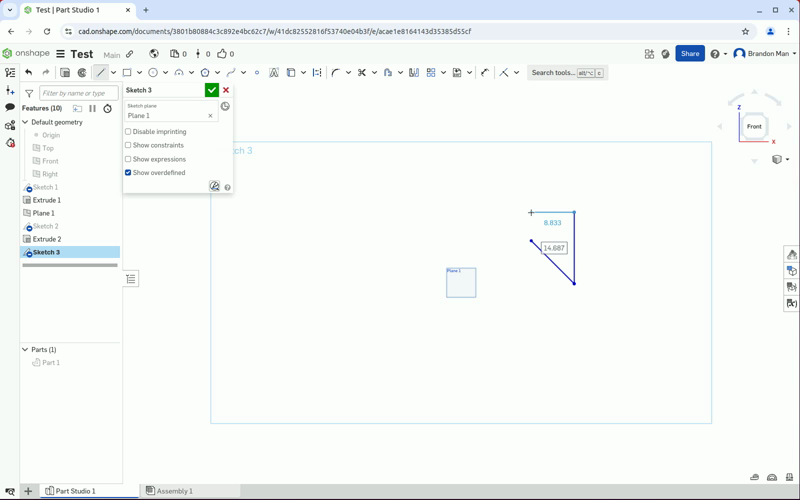
click(531, 212)
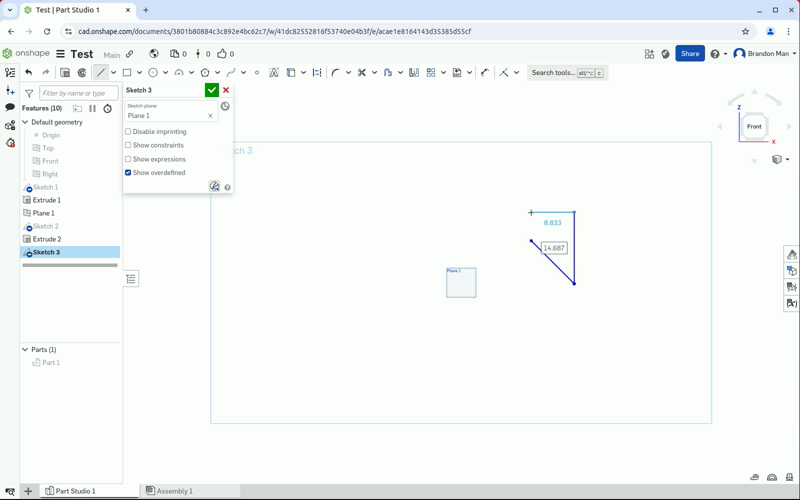
key_up(shift)
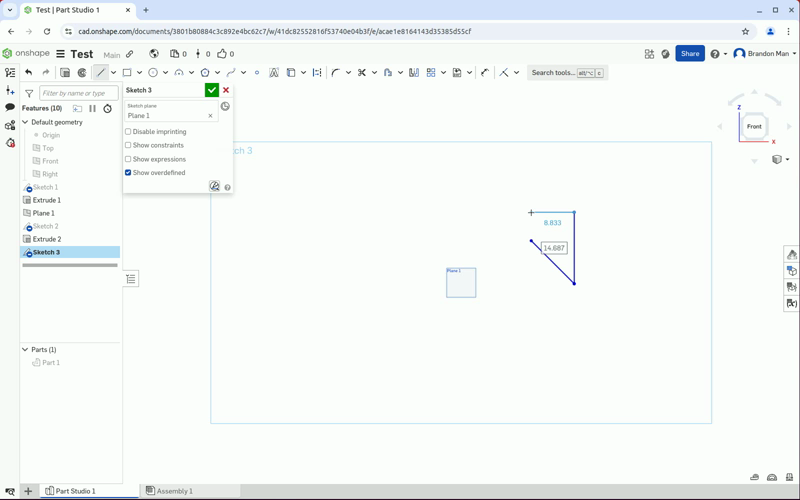
mouse_move(561, 212)
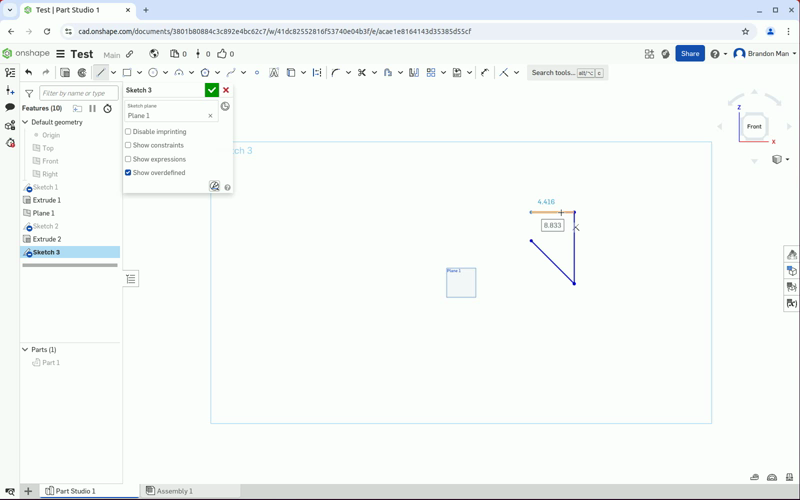
key_down(shift)
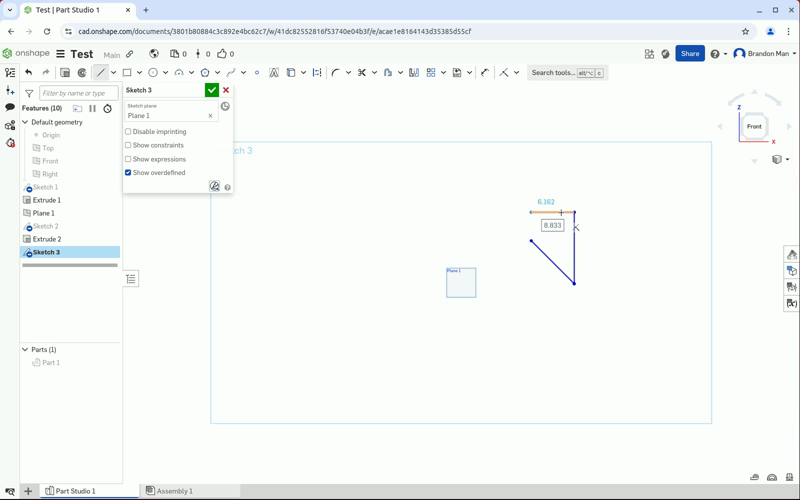
mouse_move(531, 240)
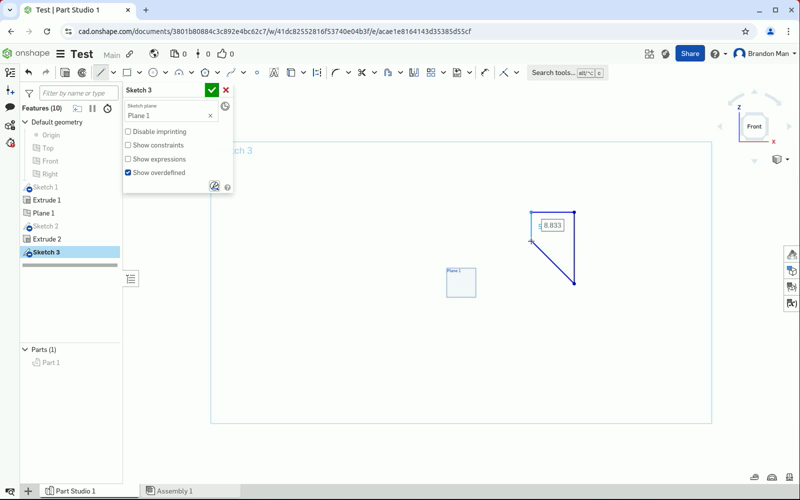
key_up(shift)
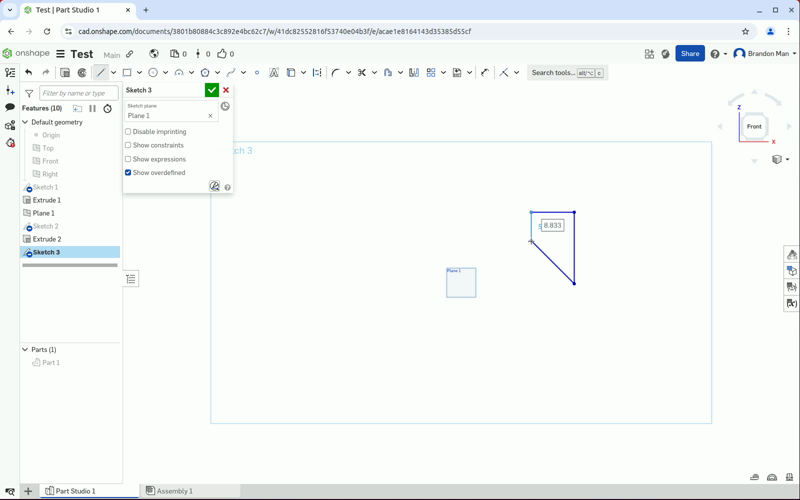
click(531, 240)
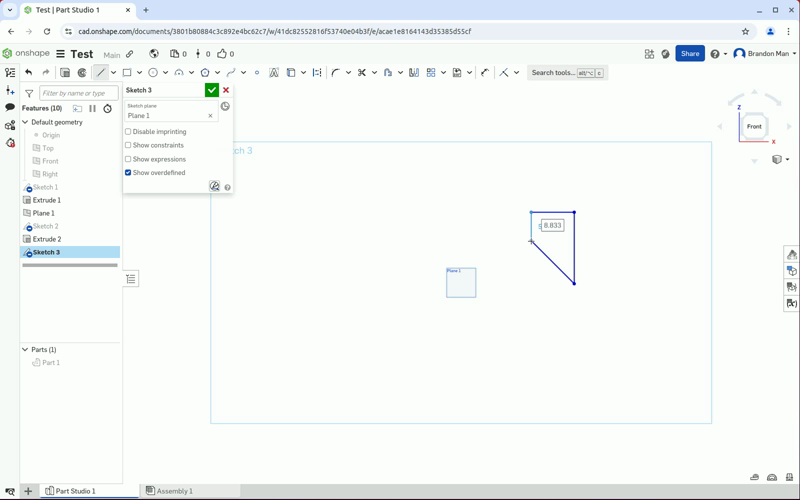
key(esc)
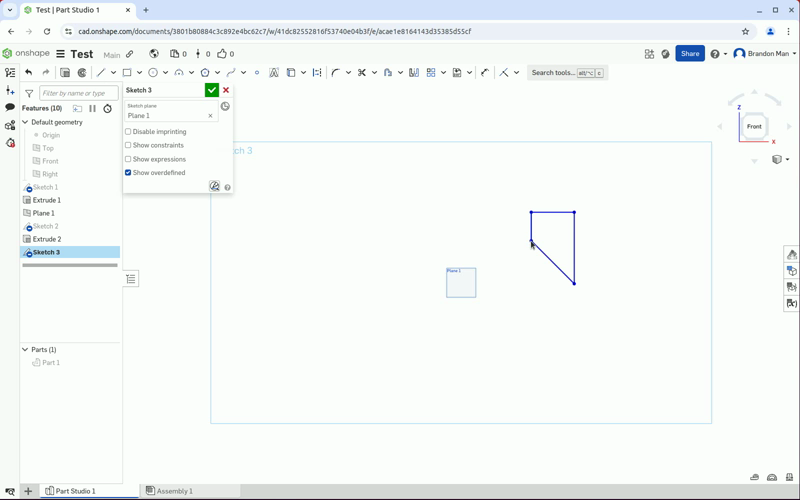
mouse_move(556, 238)
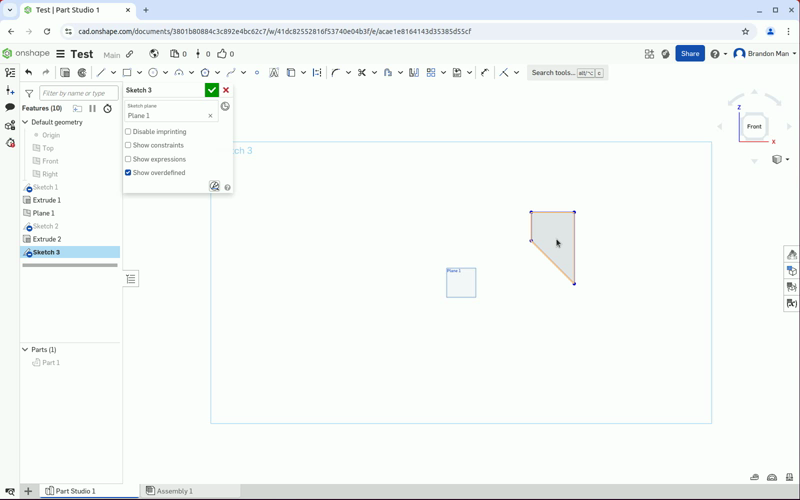
click(556, 238)
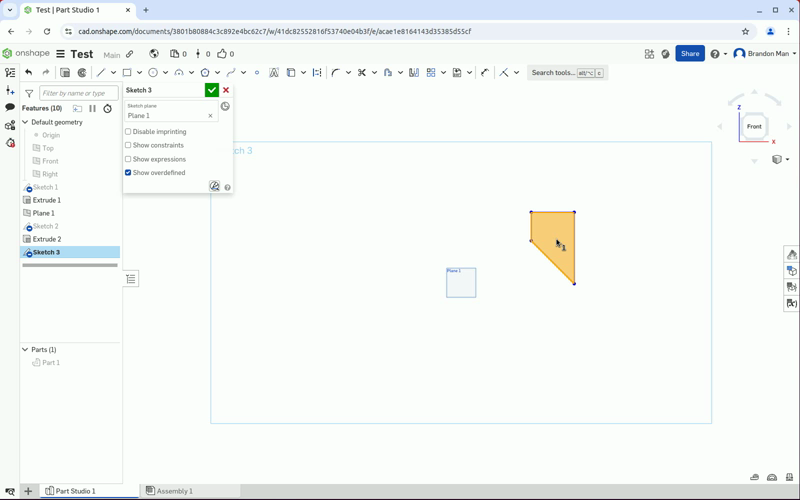
mouse_move(73, 352)
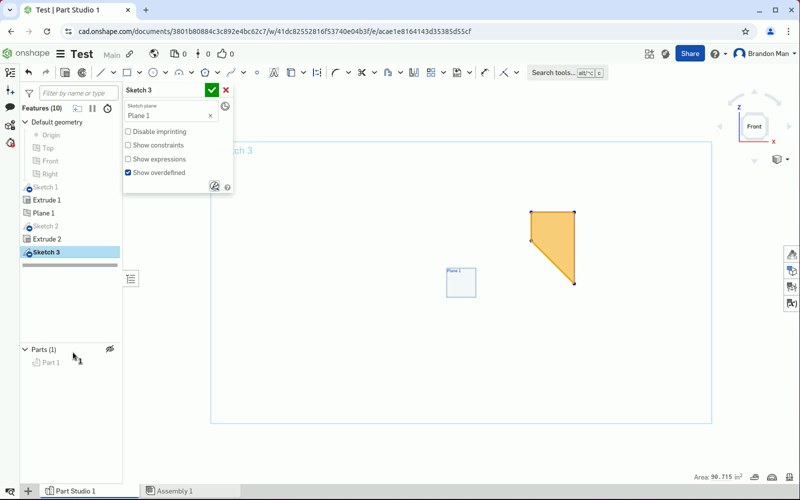
key(shift+y)
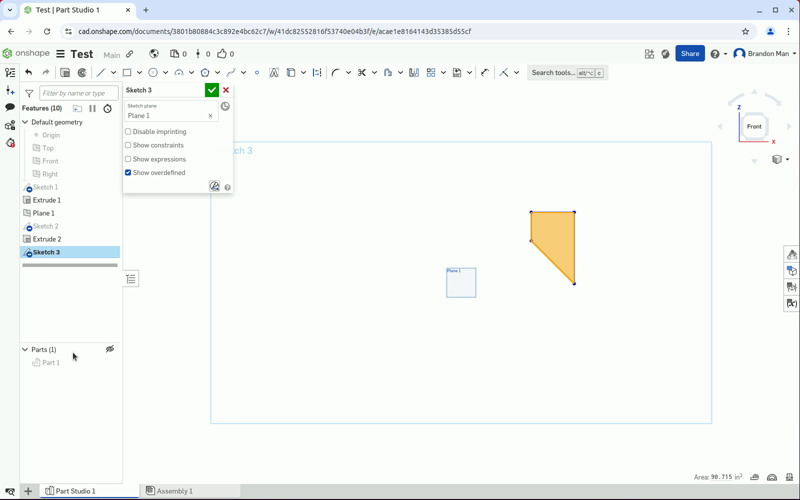
key(shift+e)
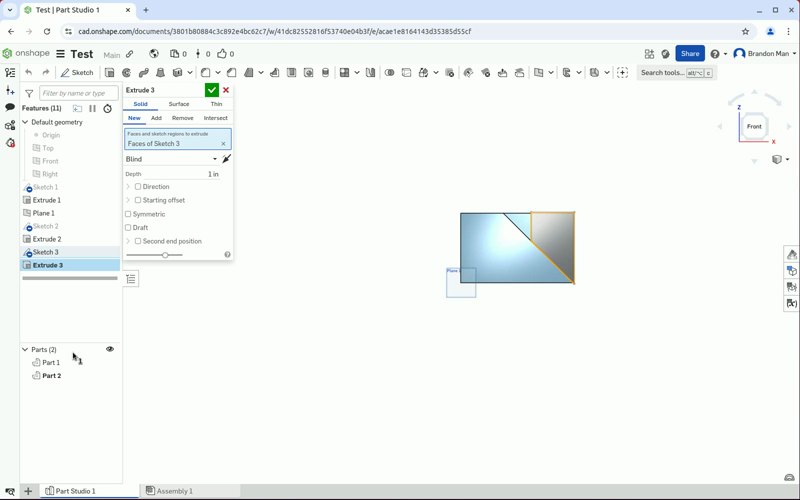
mouse_move(143, 106)
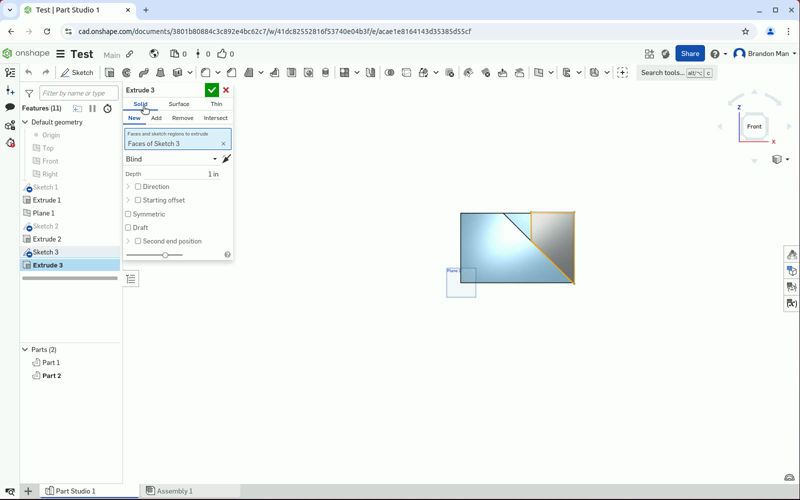
click(143, 106)
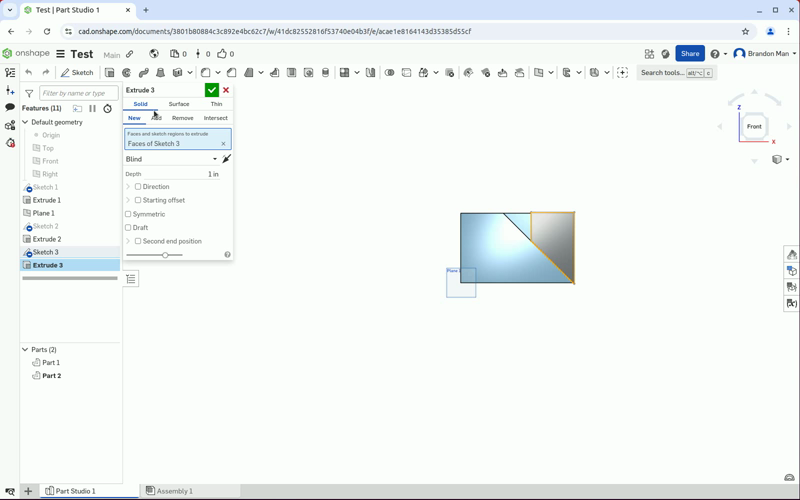
mouse_move(186, 120)
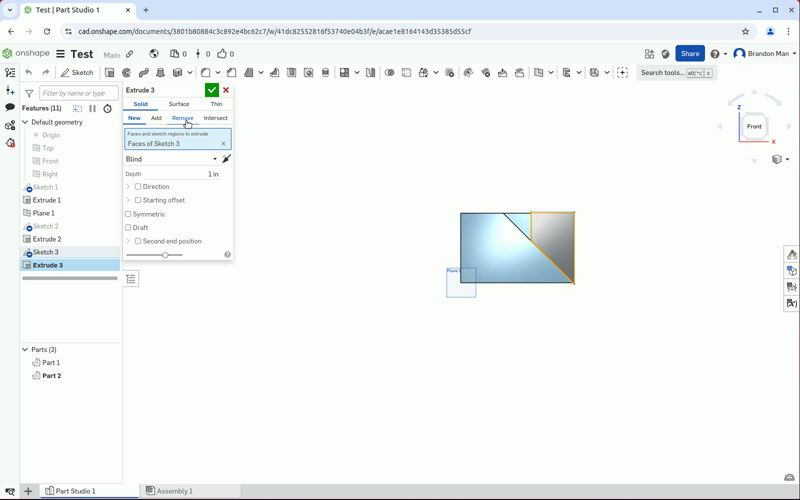
click(186, 120)
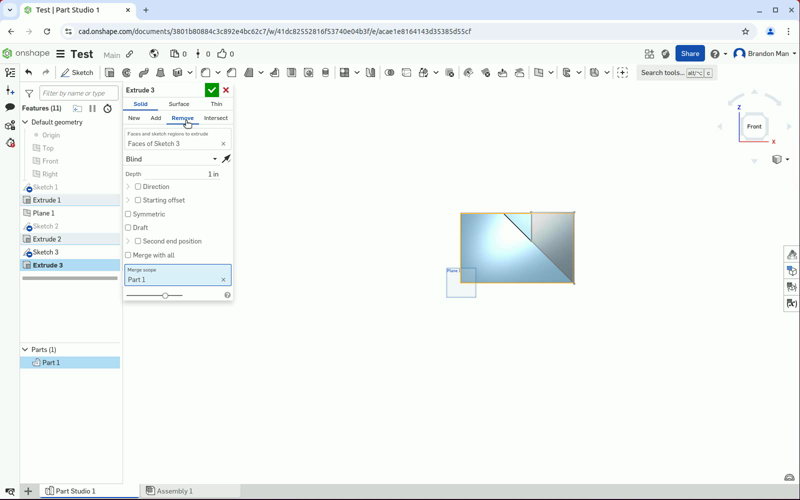
key(tab, 4)
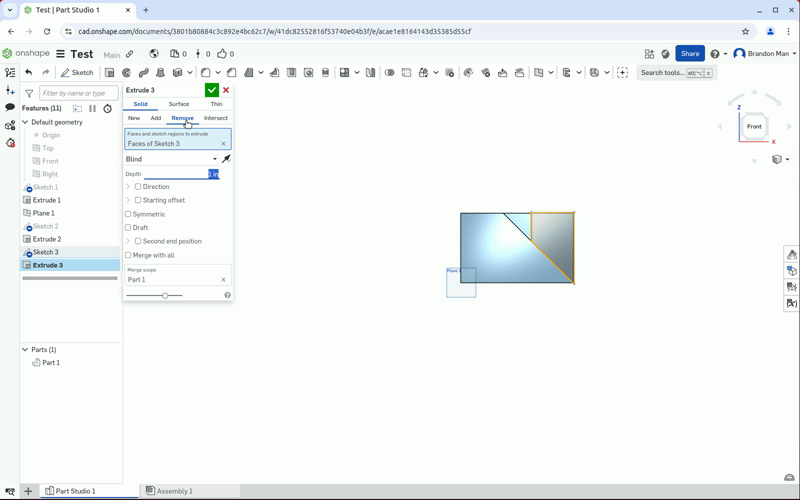
text(5.777)
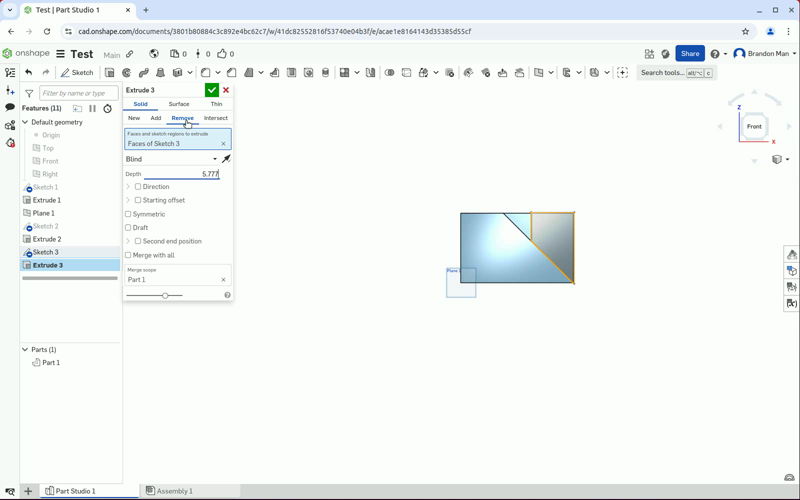
key(tab, 6)
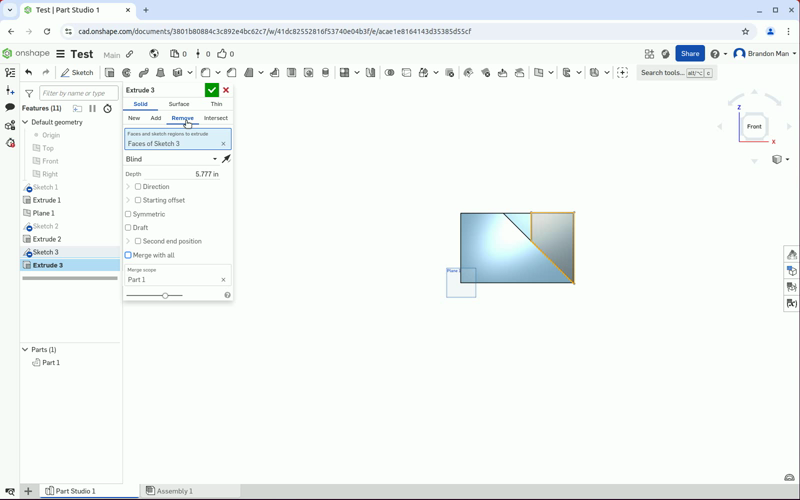
key(space)
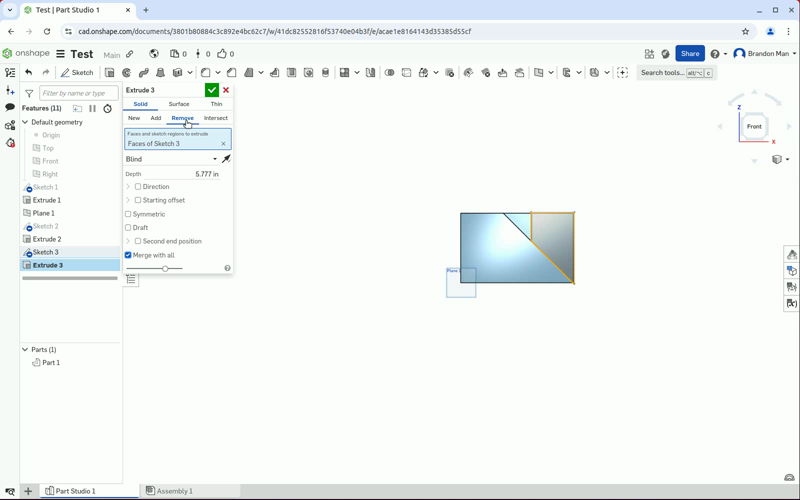
key(enter)
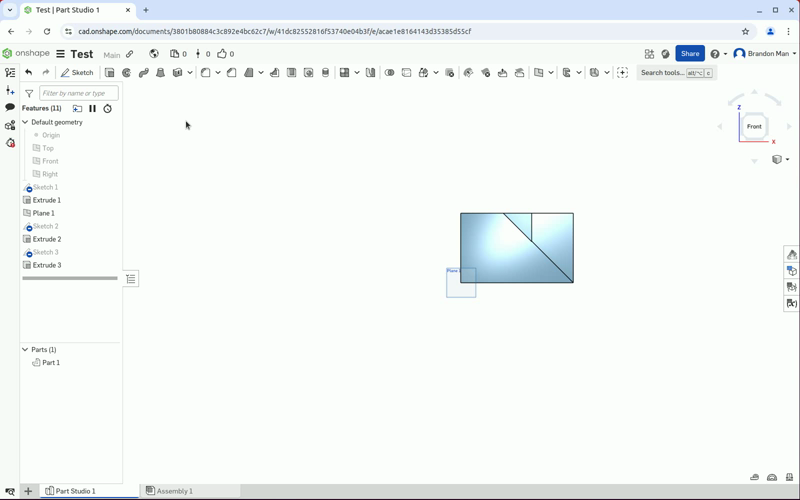
key(shift+h)
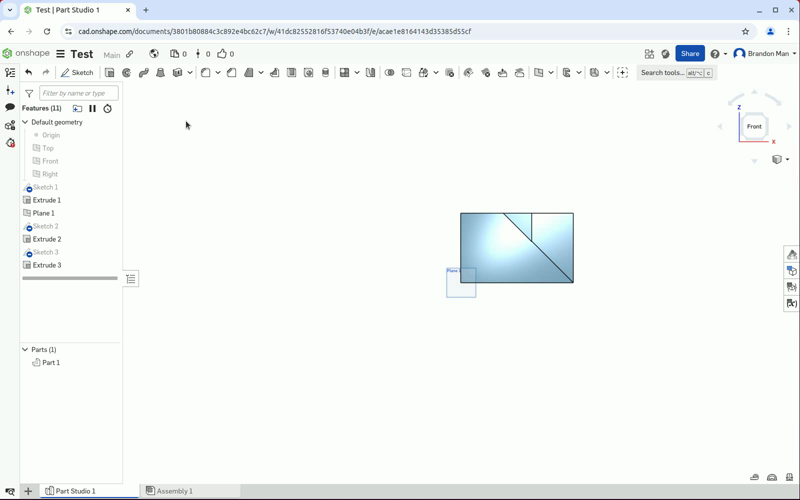
key(shift+h)
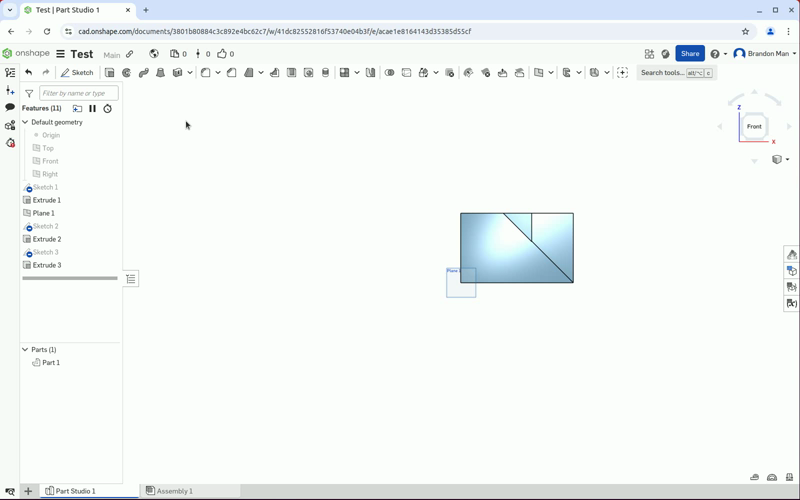
mouse_move(73, 189)
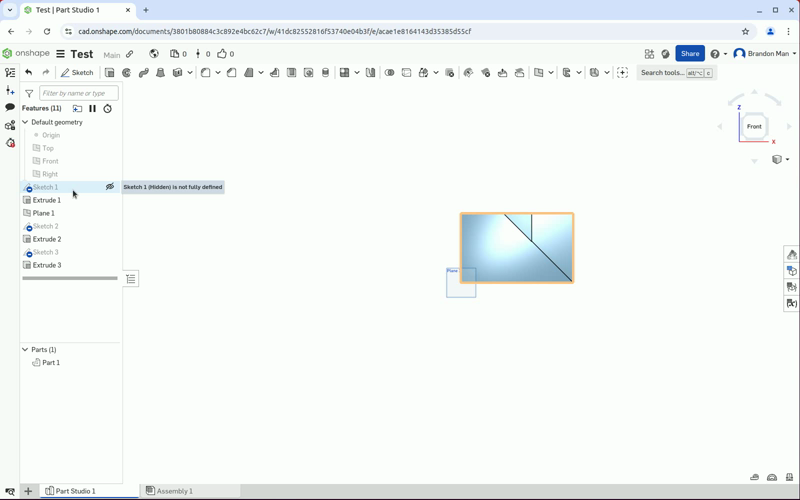
click(73, 189)
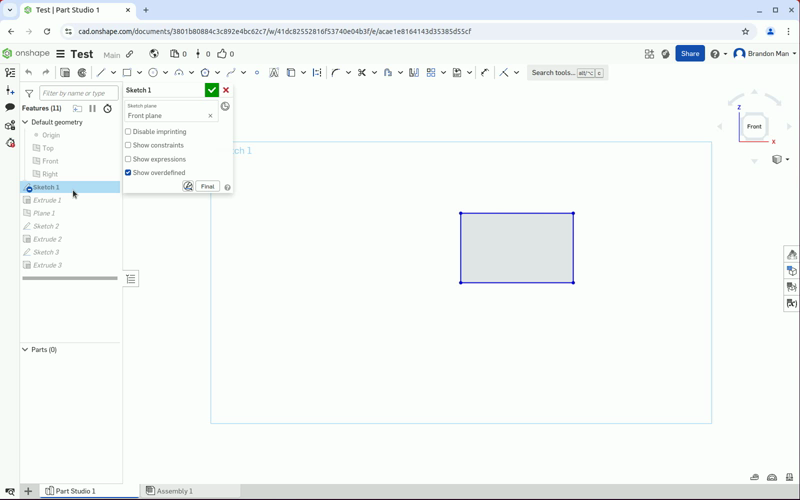
mouse_move(229, 92)
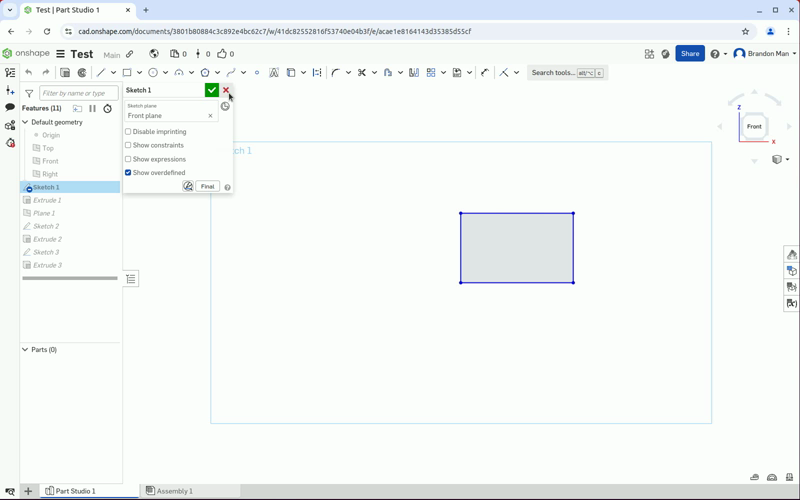
click(229, 92)
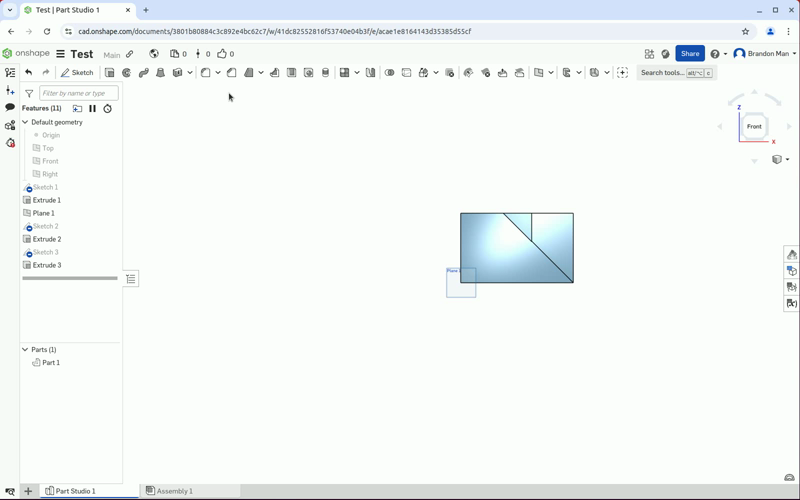
mouse_move(73, 352)
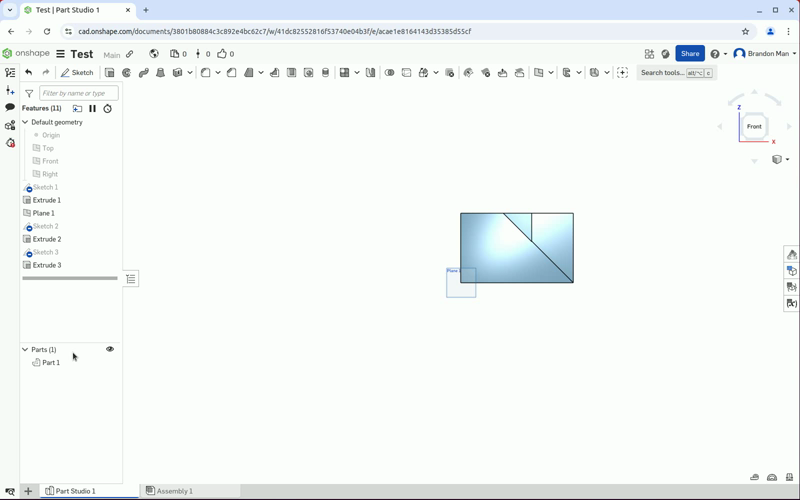
key(y)
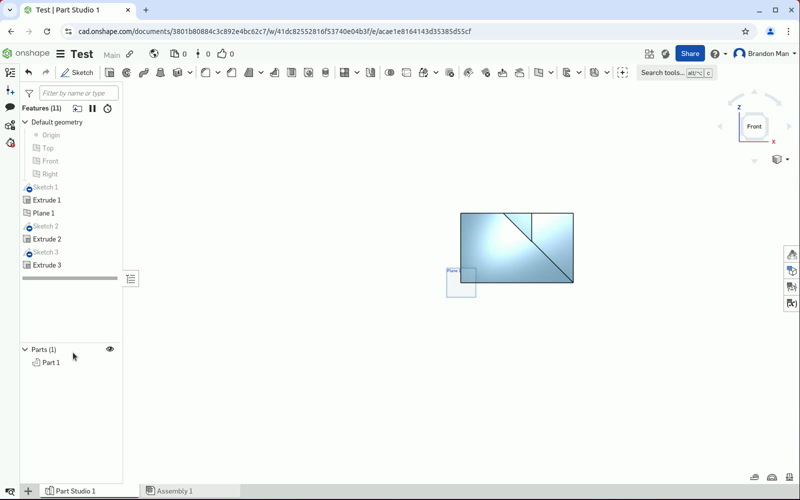
key(shift+p)
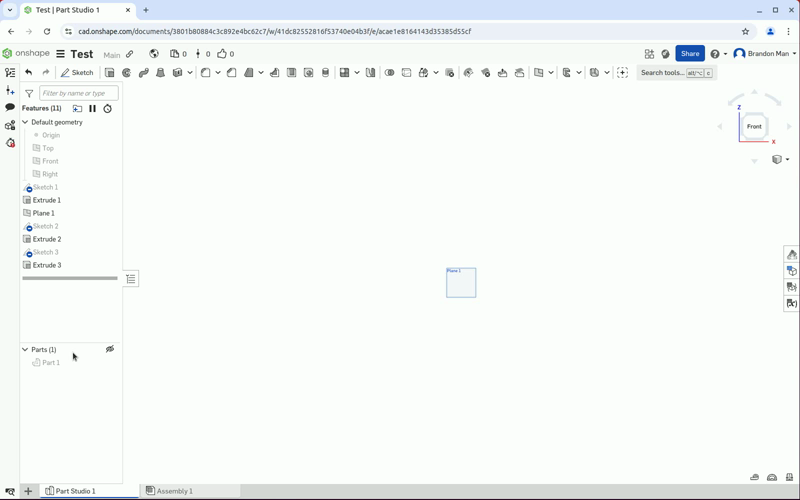
key(space)
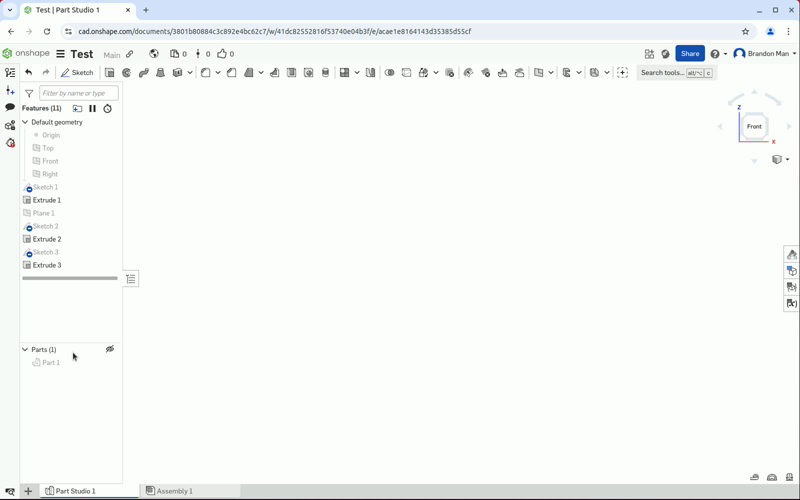
key_down(shift)
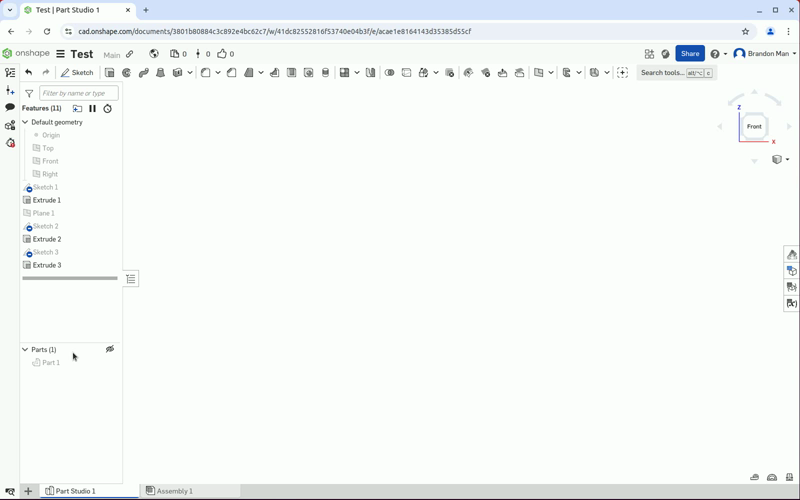
key(left)
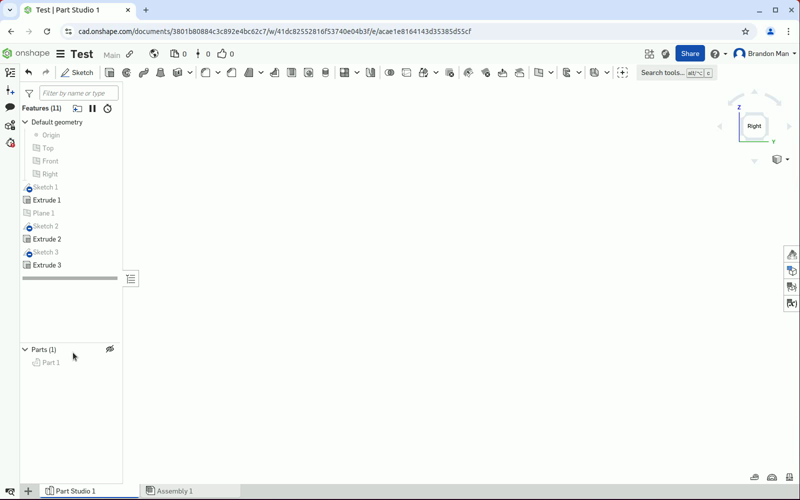
key_up(shift)
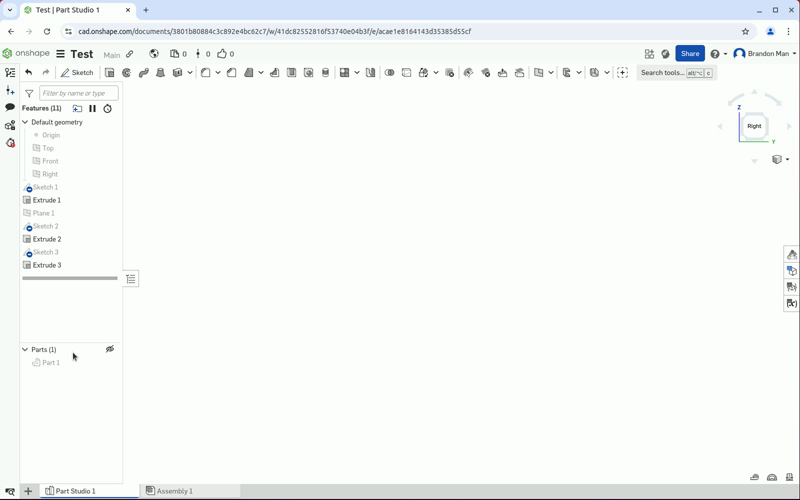
mouse_move(73, 352)
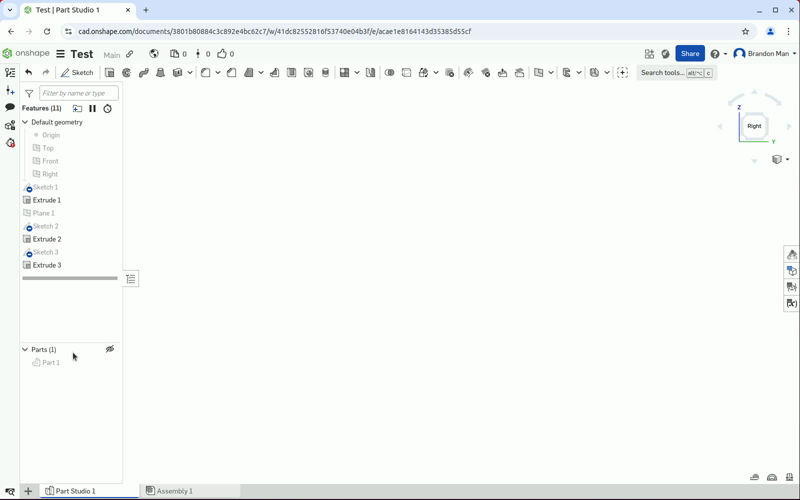
key(shift+y)
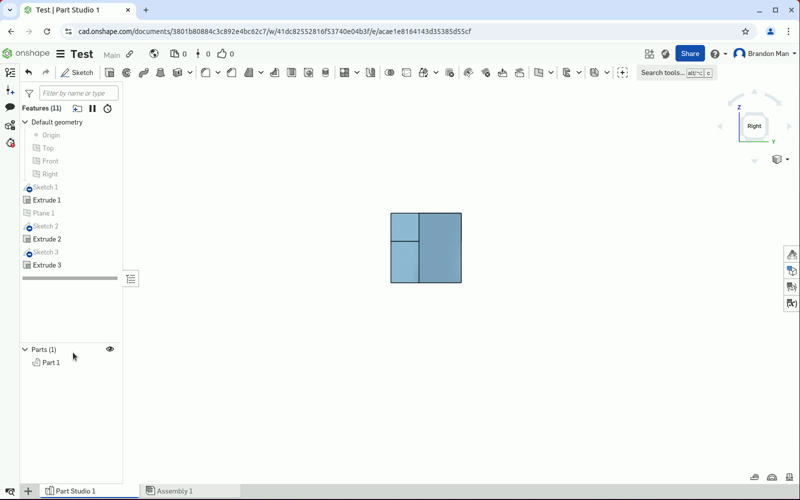
mouse_move(541, 75)
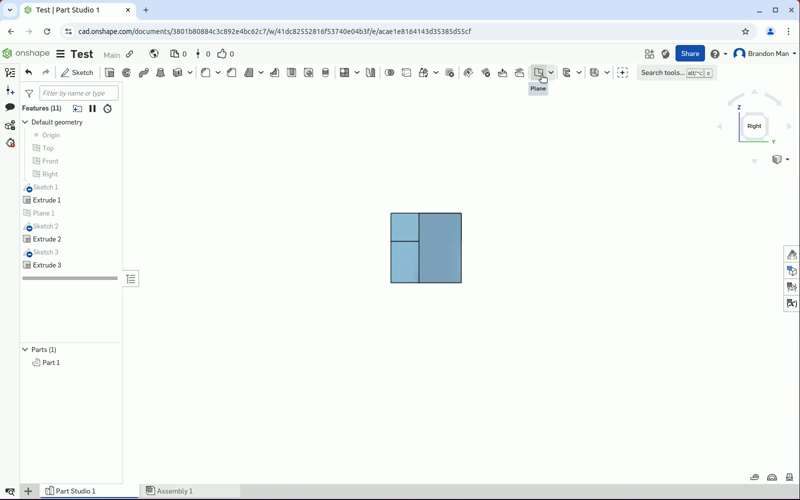
click(541, 75)
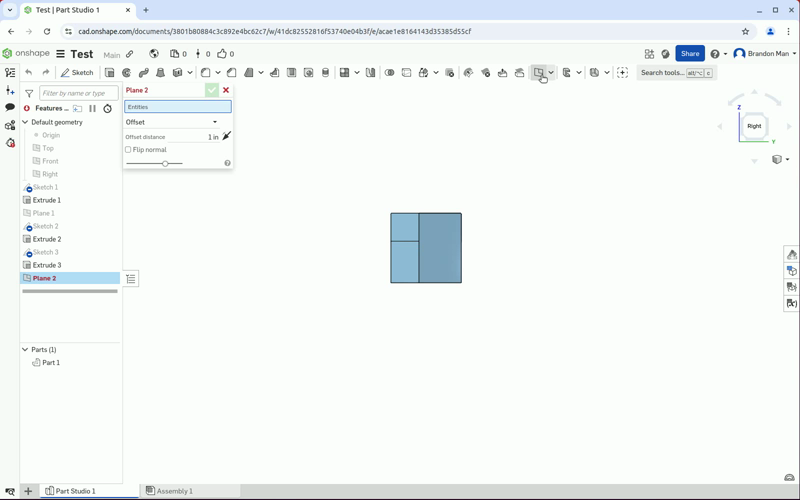
mouse_move(73, 176)
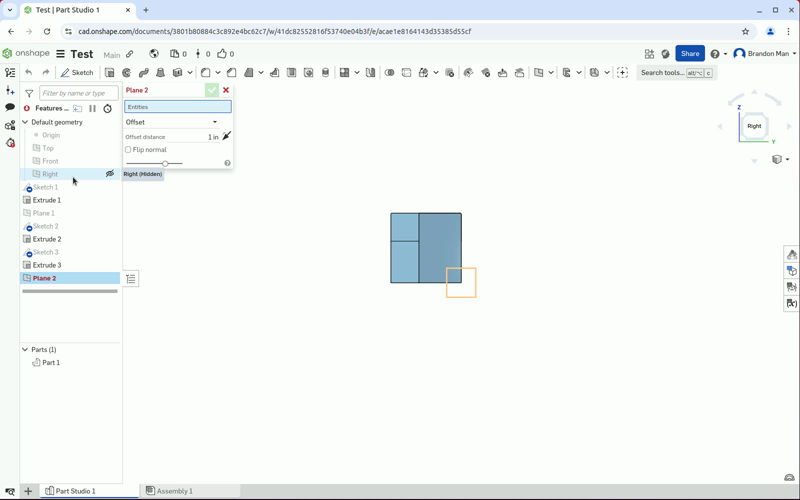
click(73, 176)
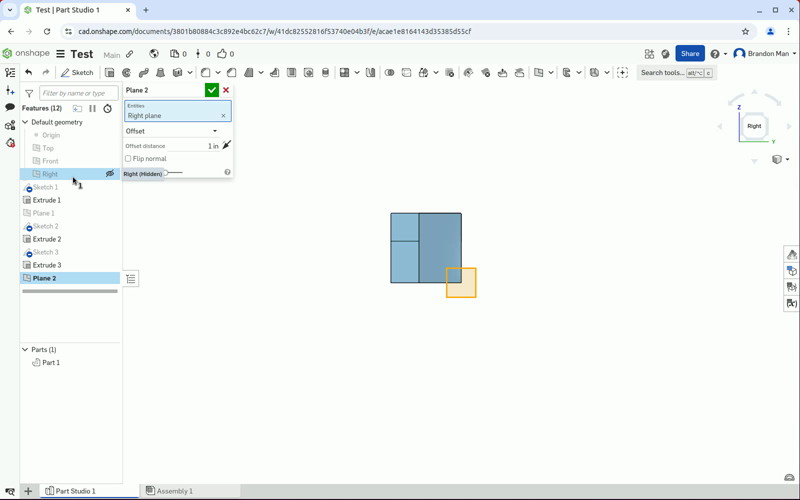
key(tab, 2)
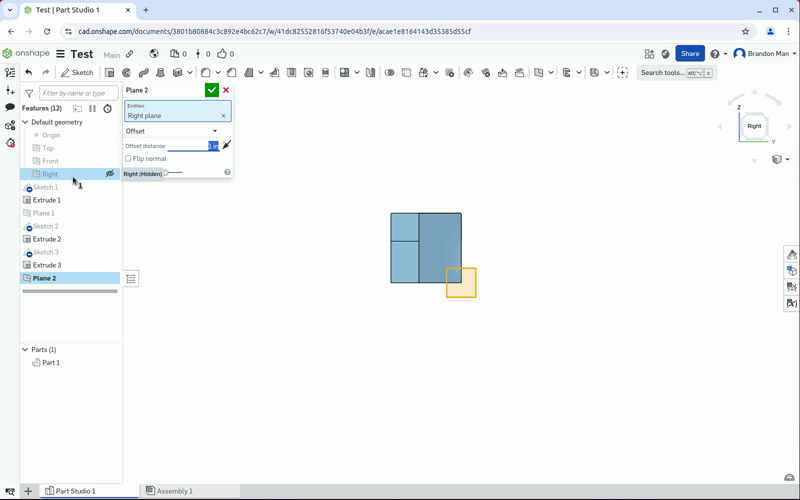
text(23.108)
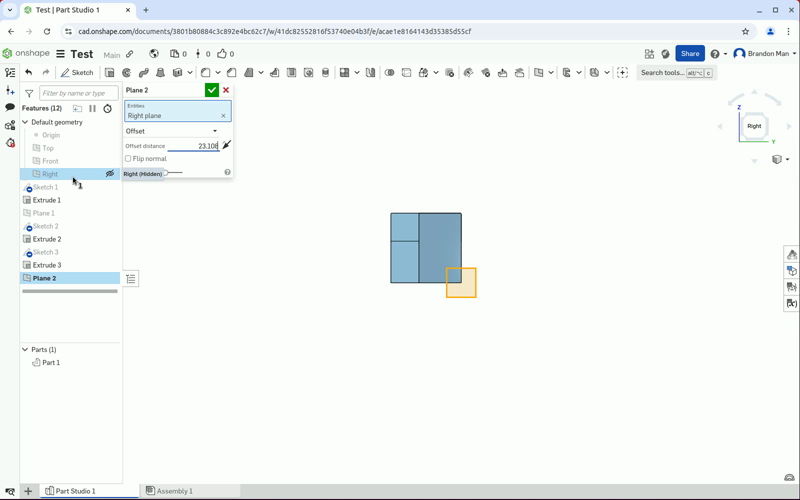
key(enter, 2)
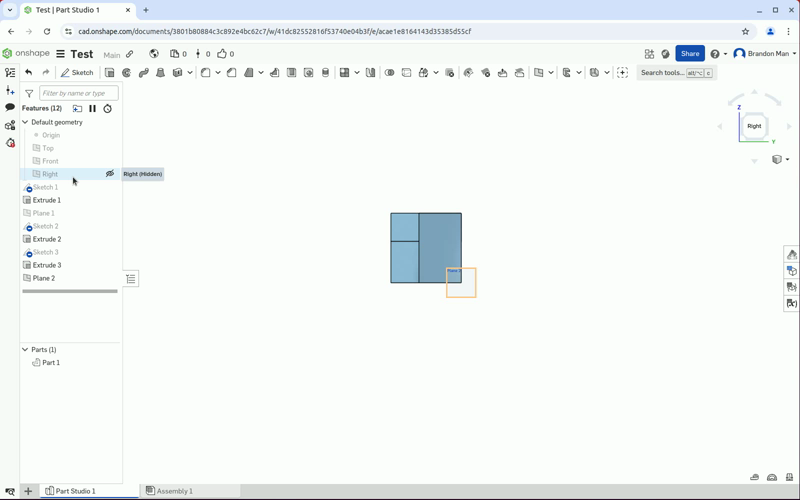
key(shift+s)
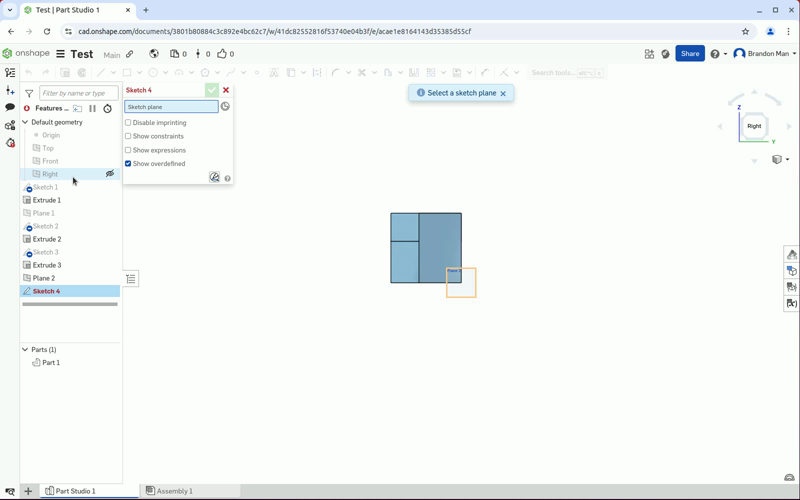
mouse_move(73, 280)
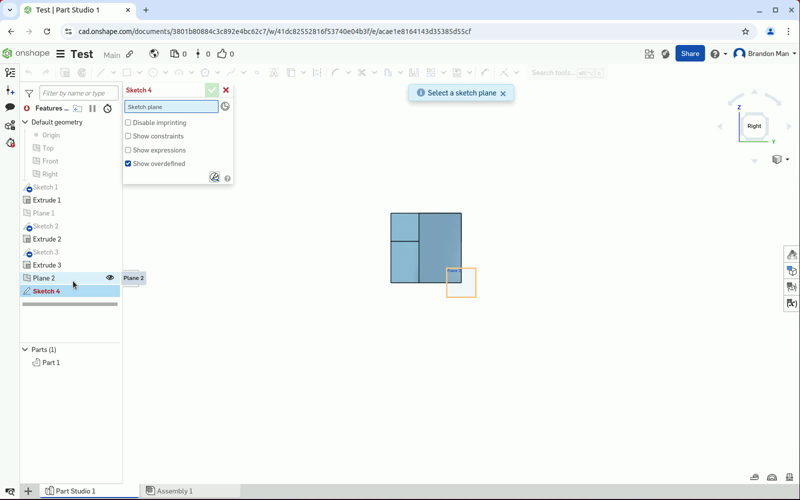
click(73, 280)
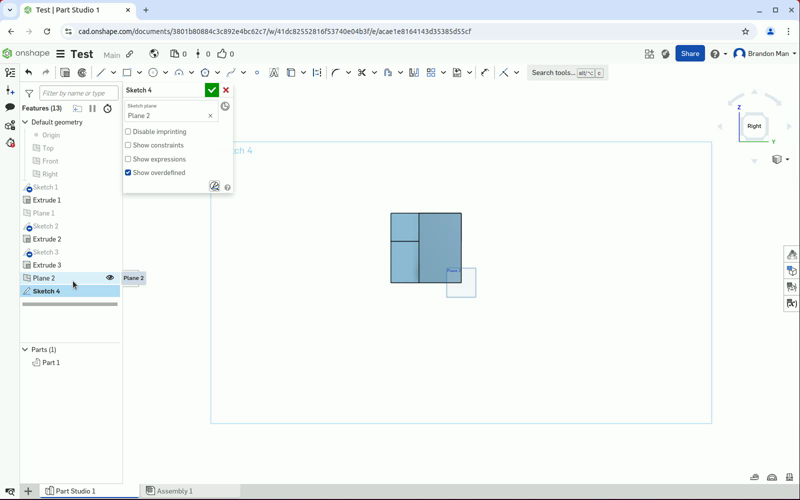
mouse_move(73, 352)
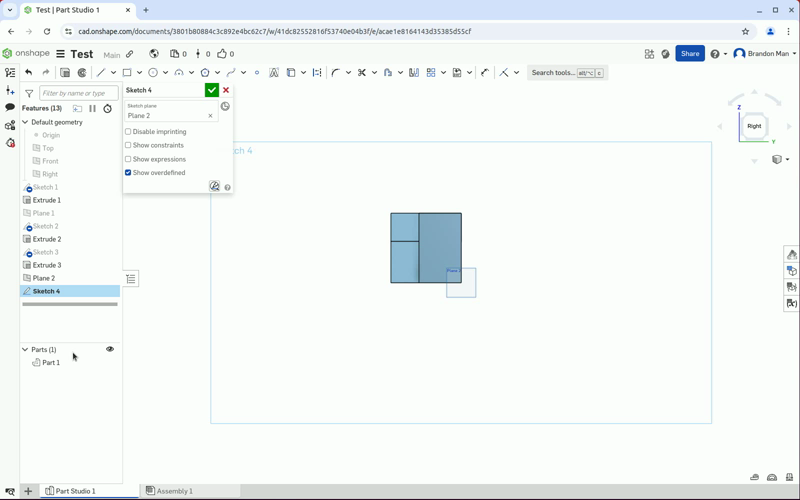
key(y)
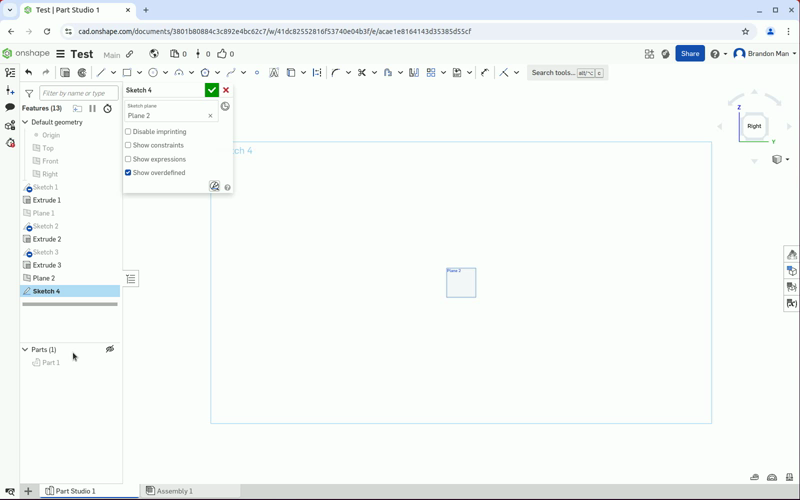
key(l)
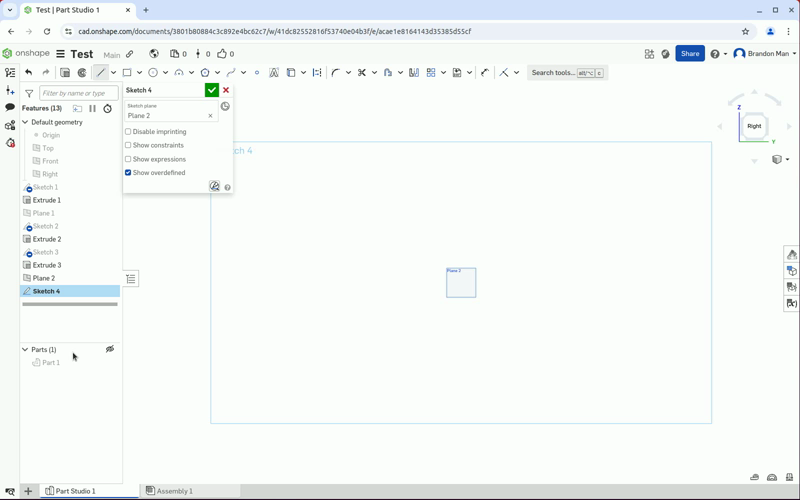
key_down(shift)
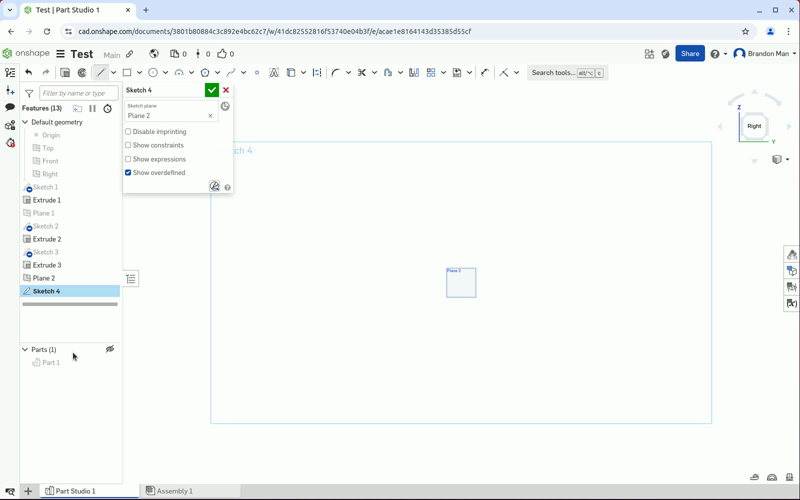
mouse_move(418, 240)
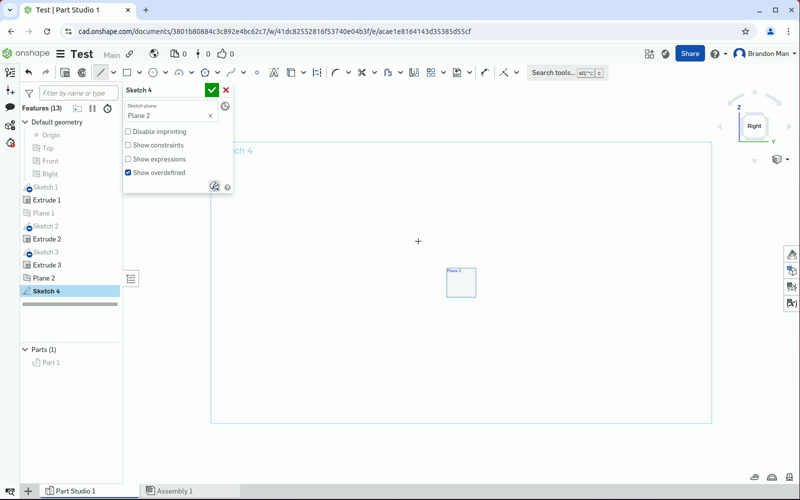
click(418, 240)
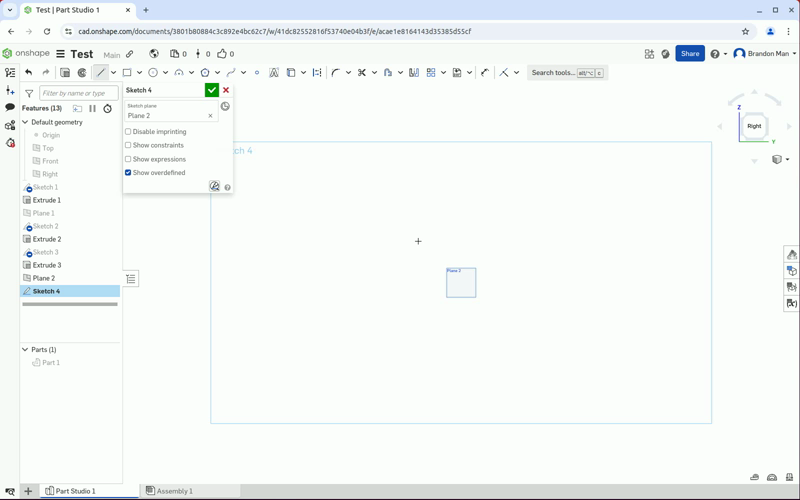
key_up(shift)
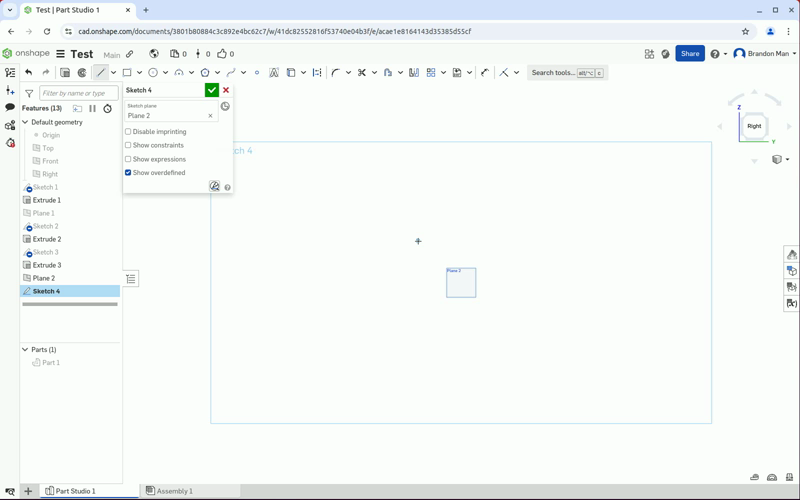
key_down(shift)
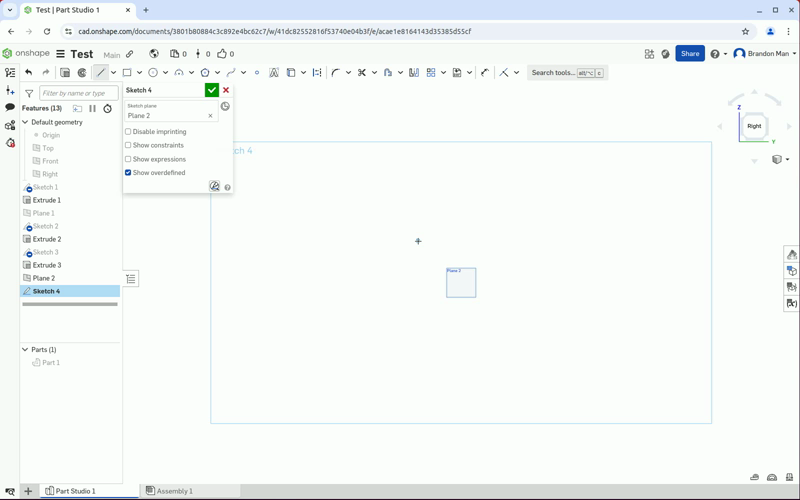
mouse_move(448, 240)
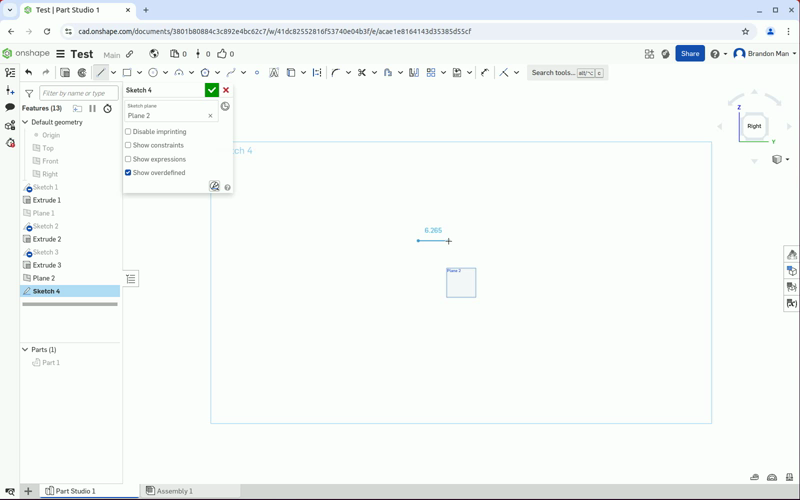
mouse_move(461, 240)
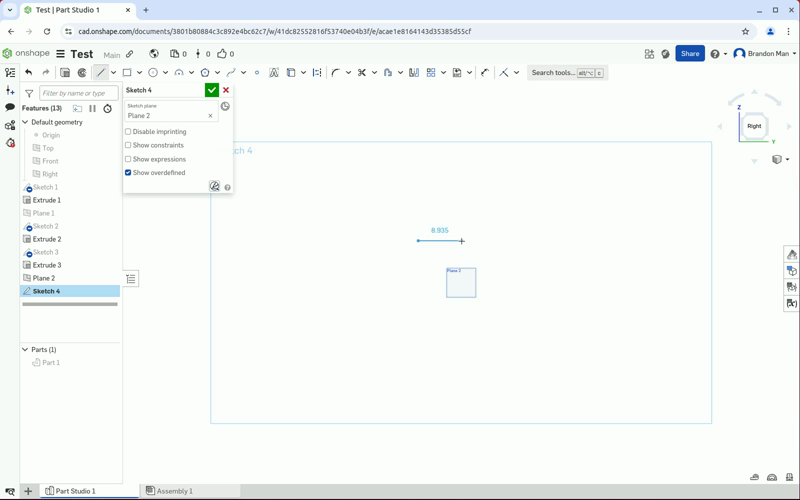
click(461, 240)
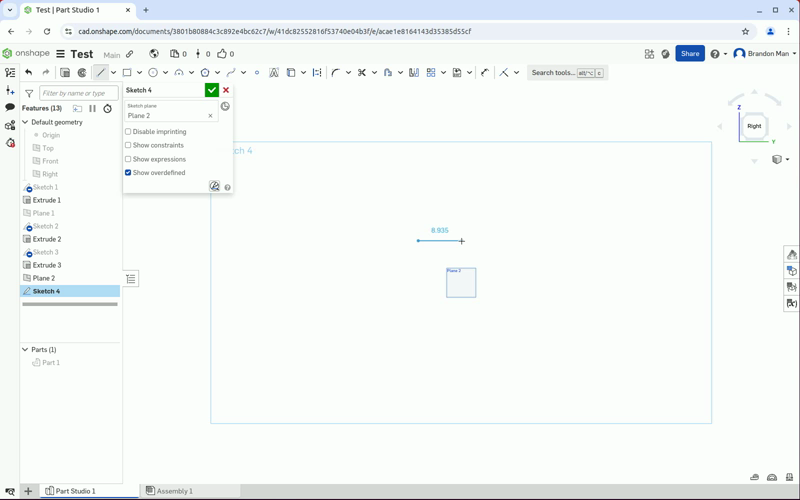
key_up(shift)
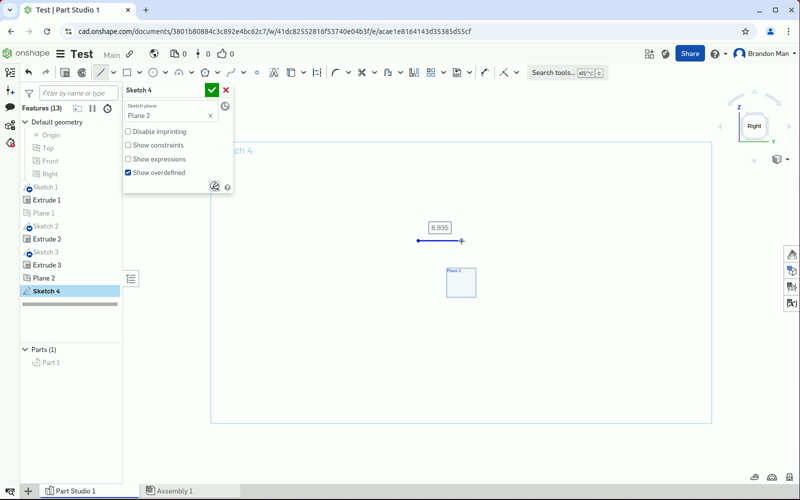
key_down(shift)
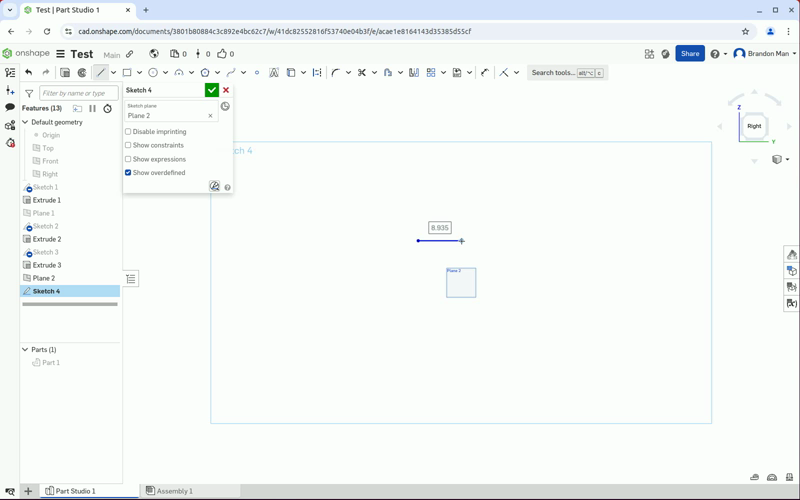
mouse_move(491, 240)
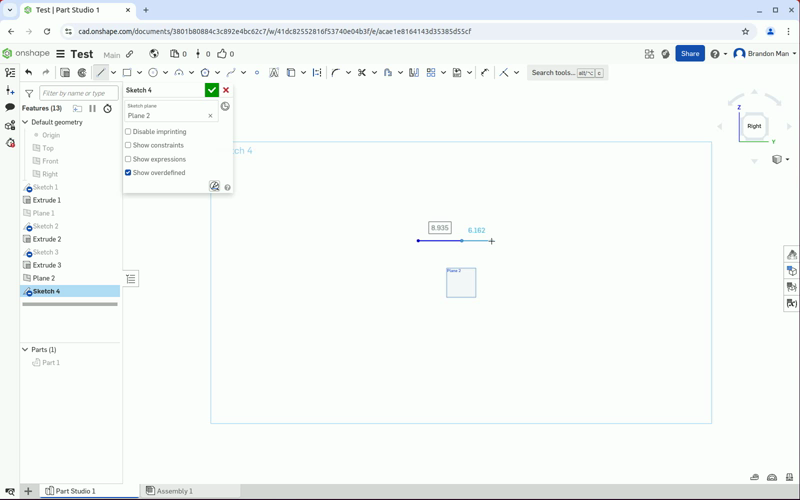
mouse_move(461, 212)
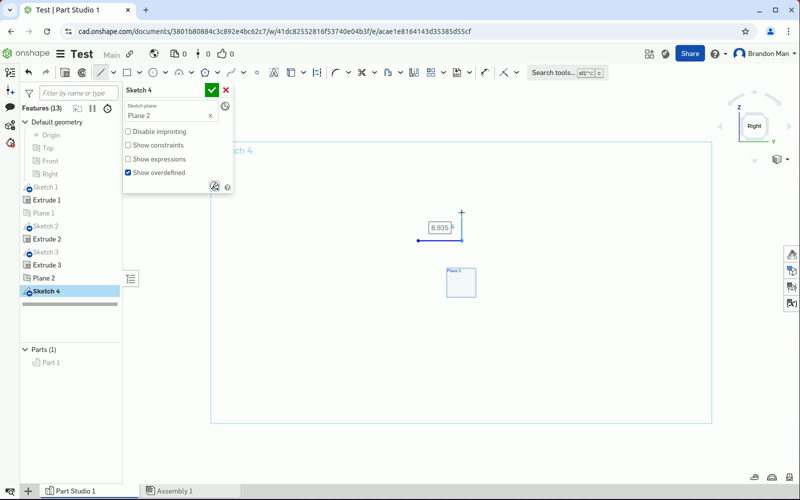
click(461, 212)
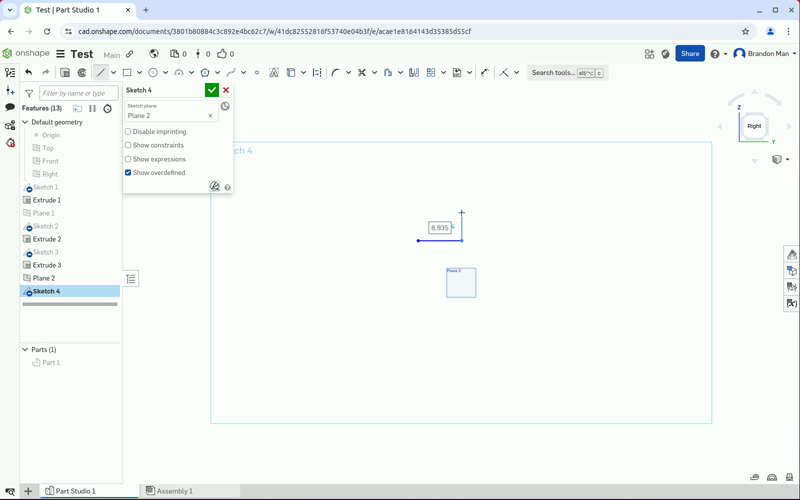
key_up(shift)
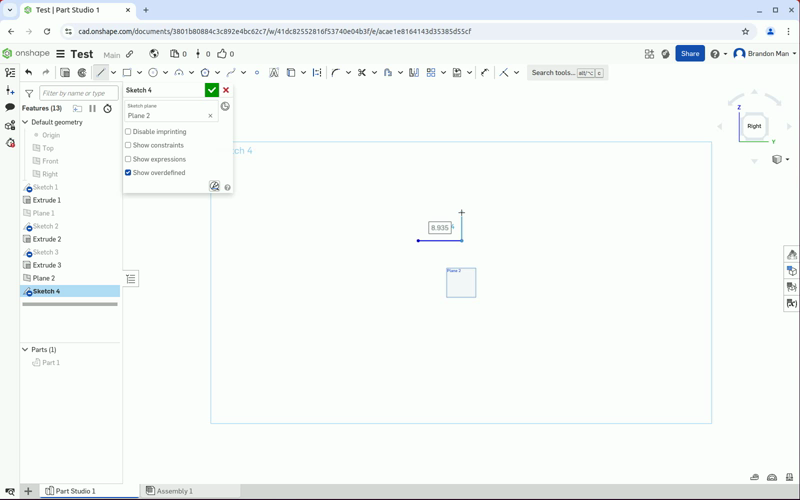
key_down(shift)
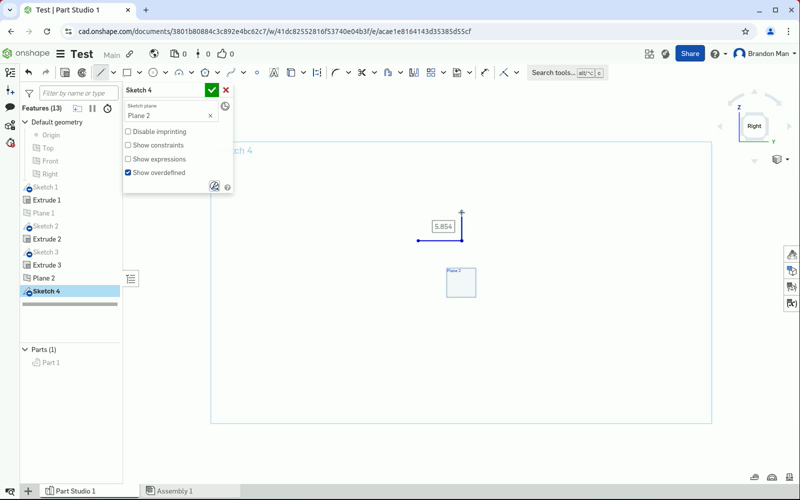
mouse_move(491, 212)
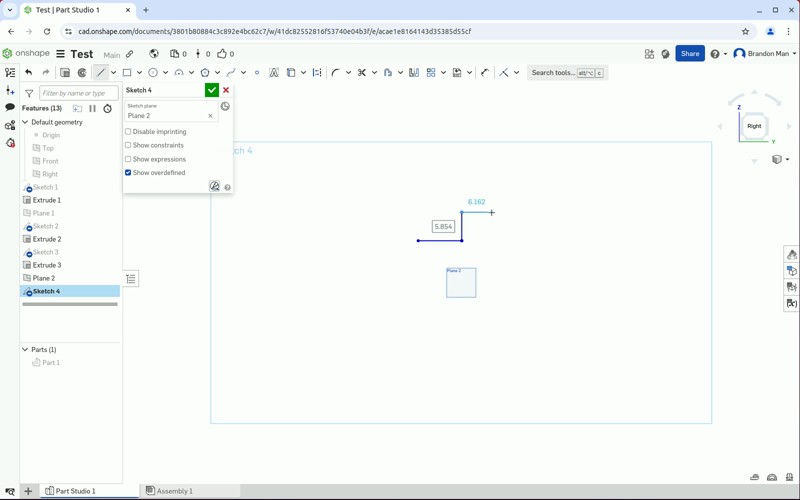
mouse_move(418, 212)
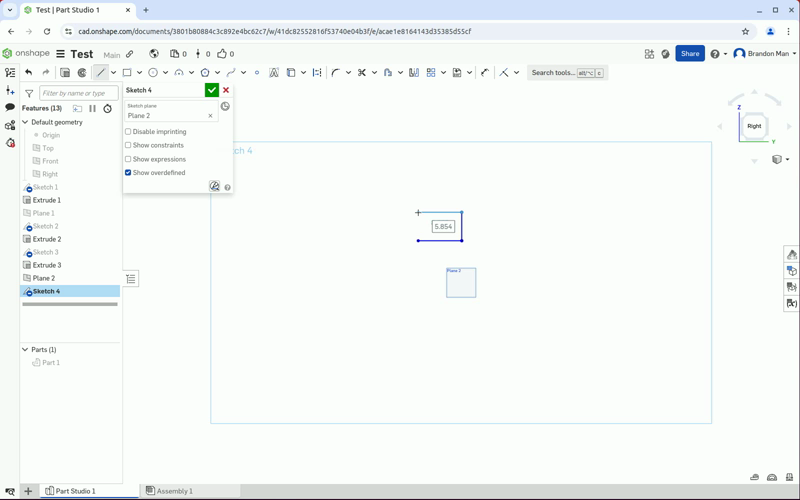
click(418, 212)
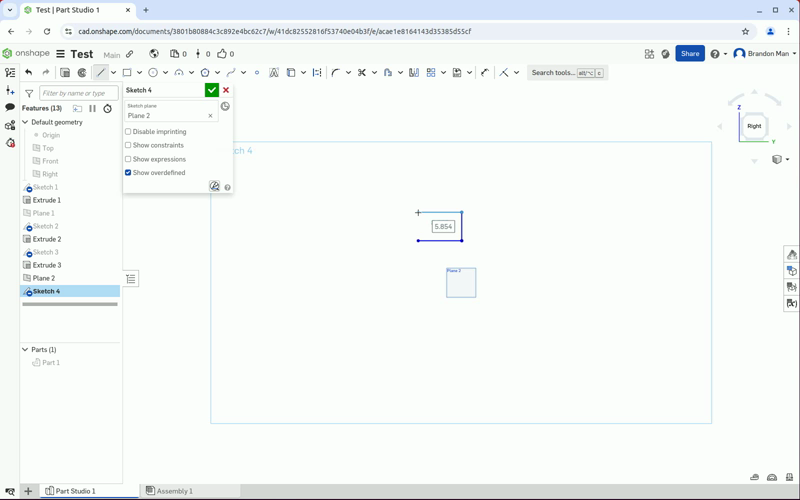
key_up(shift)
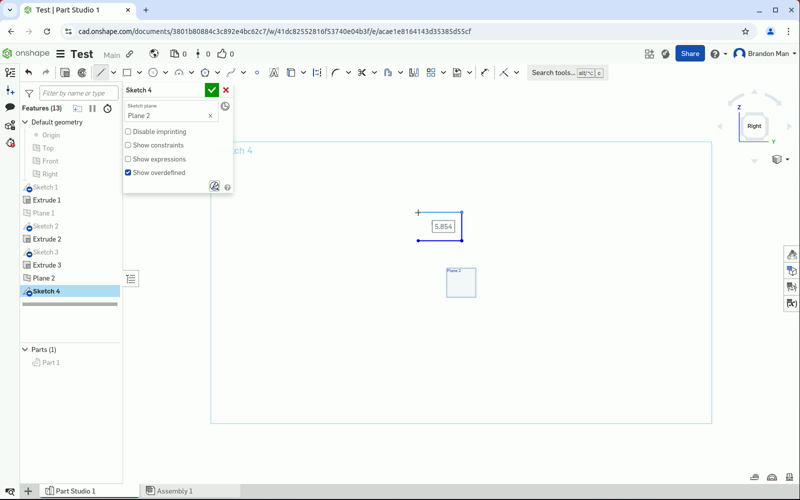
mouse_move(448, 212)
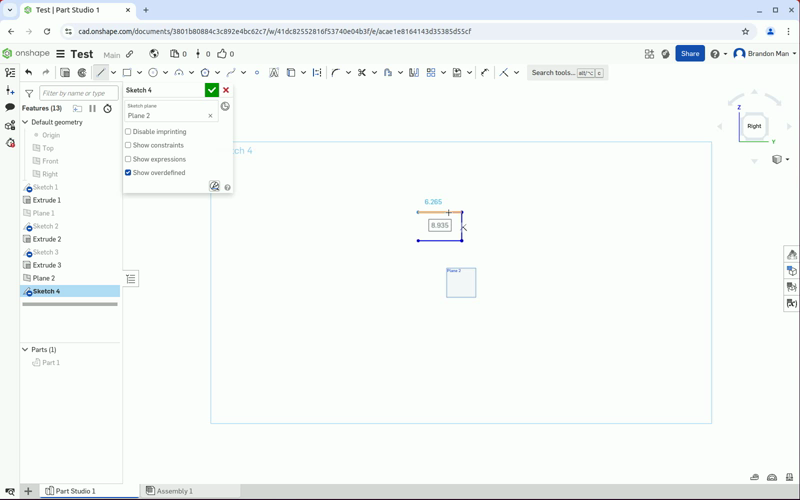
key_down(shift)
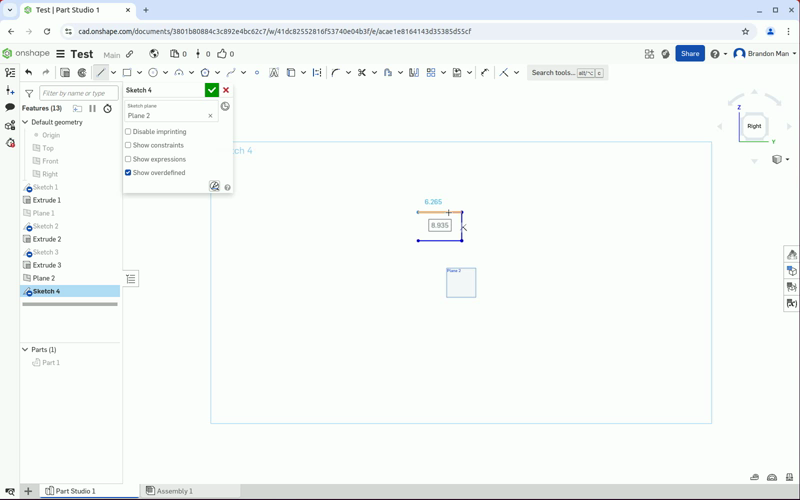
mouse_move(418, 240)
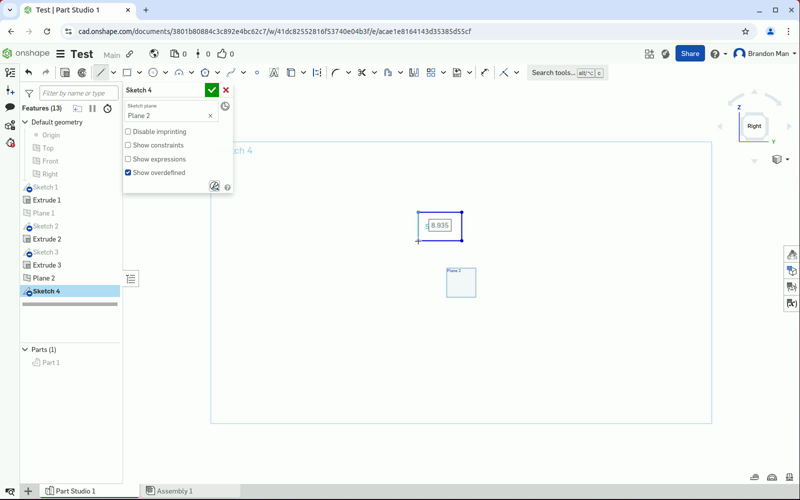
key_up(shift)
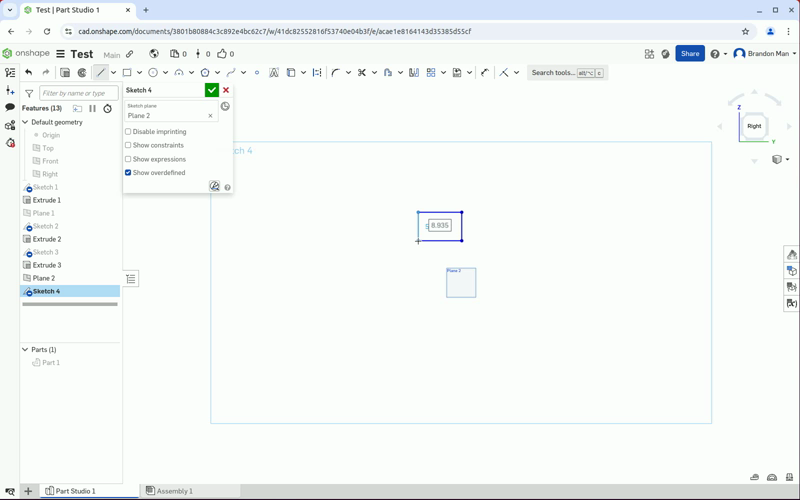
click(418, 240)
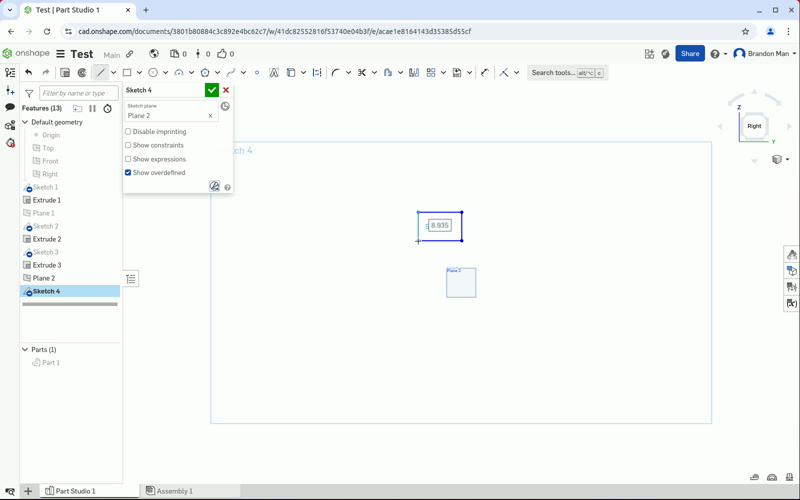
key(esc)
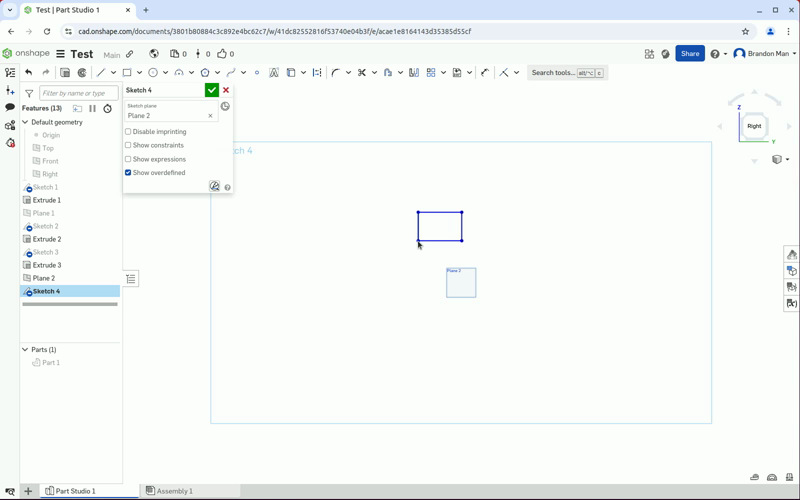
mouse_move(454, 229)
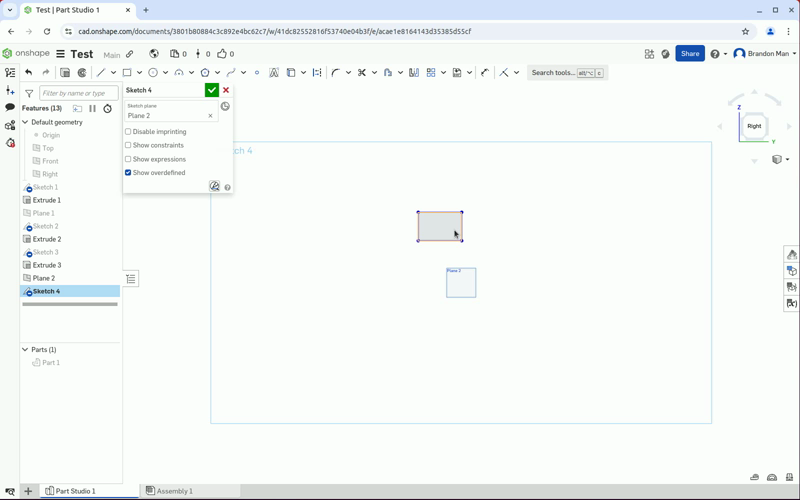
scroll(6)
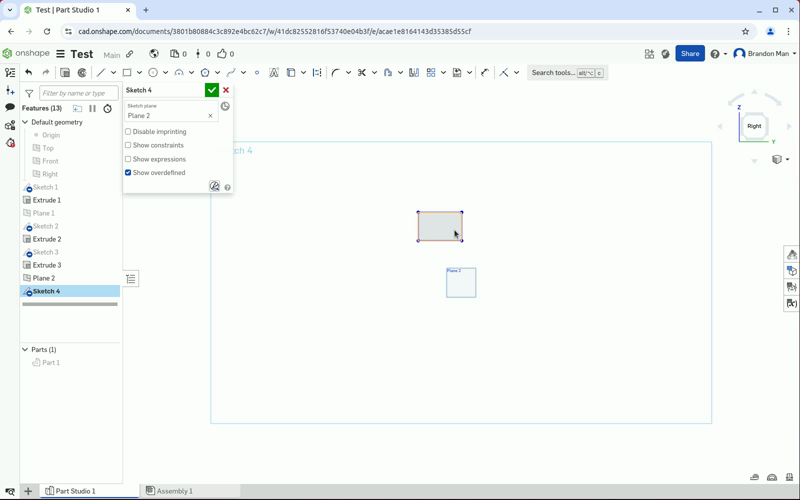
scroll(6)
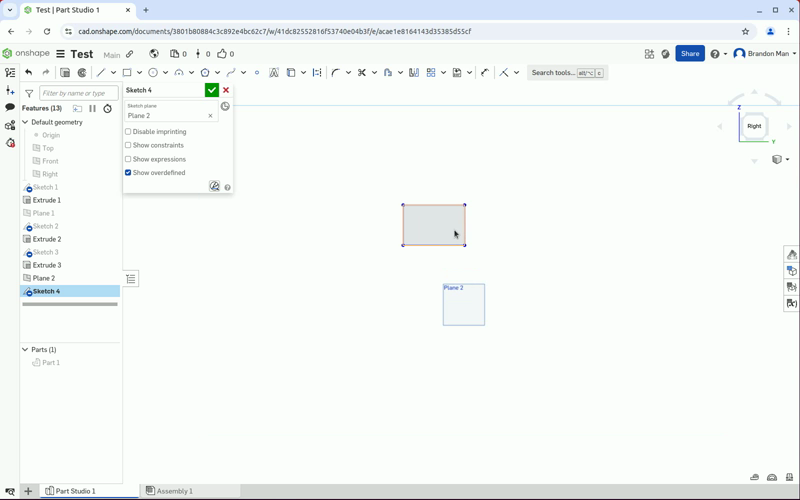
scroll(6)
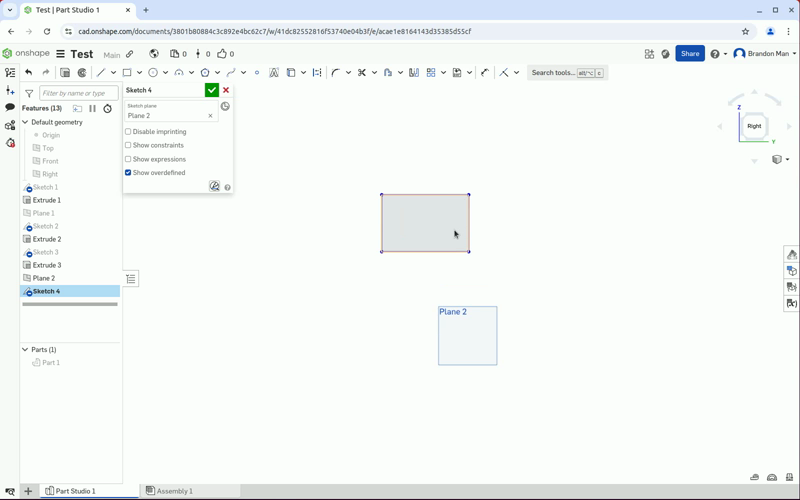
scroll(6)
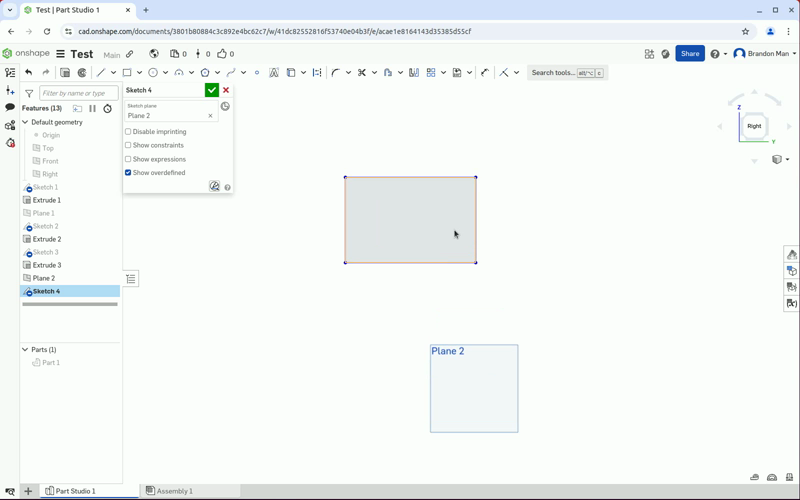
scroll(6)
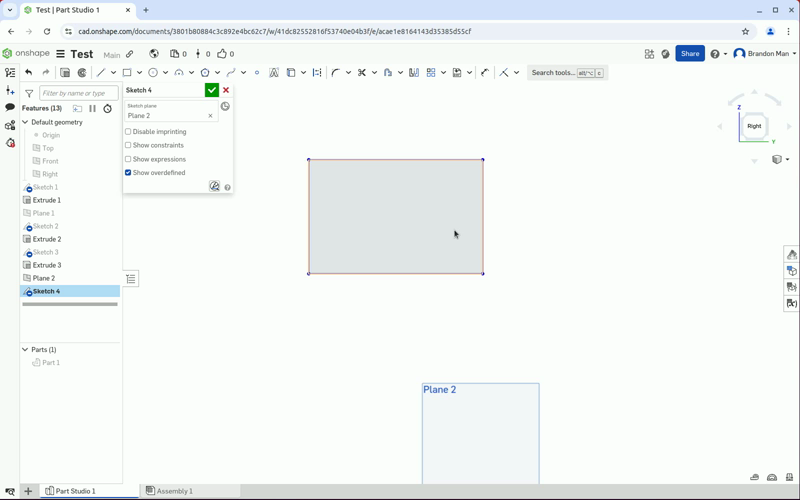
scroll(6)
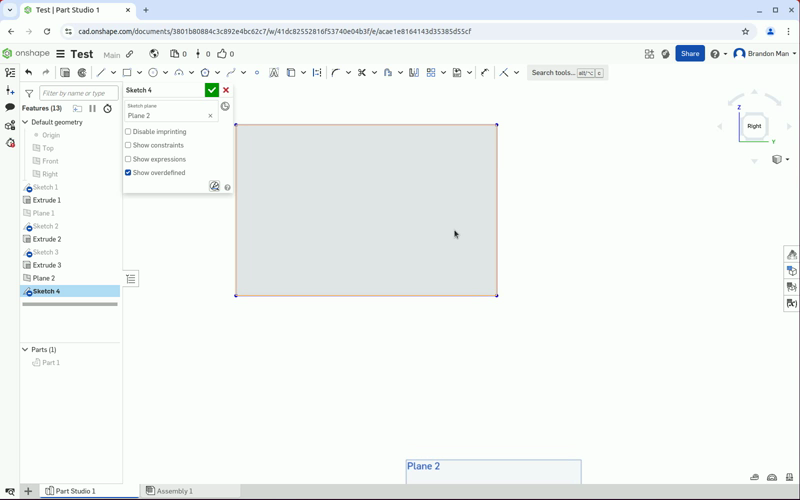
scroll(6)
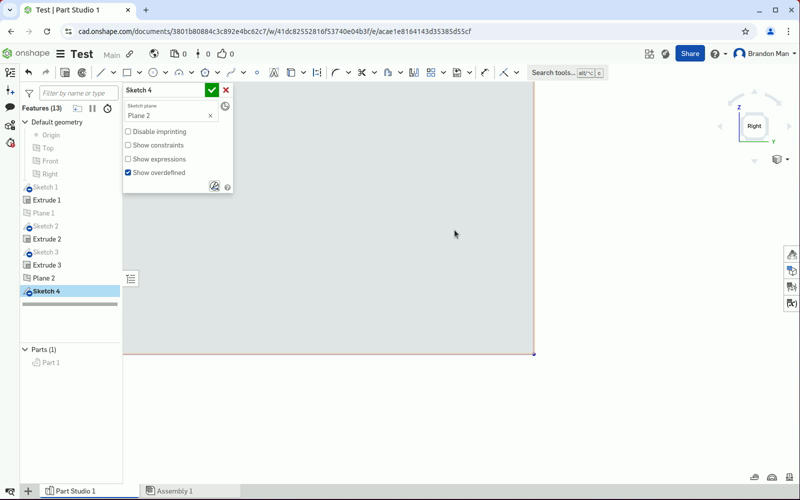
click(454, 229)
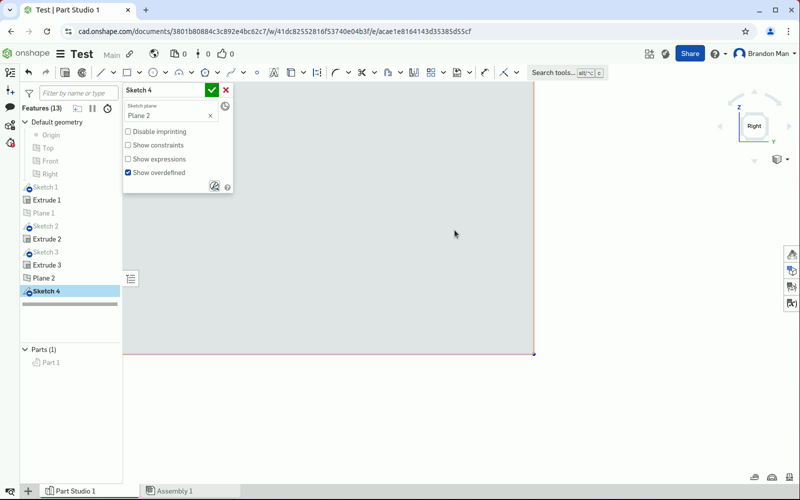
scroll(-6)
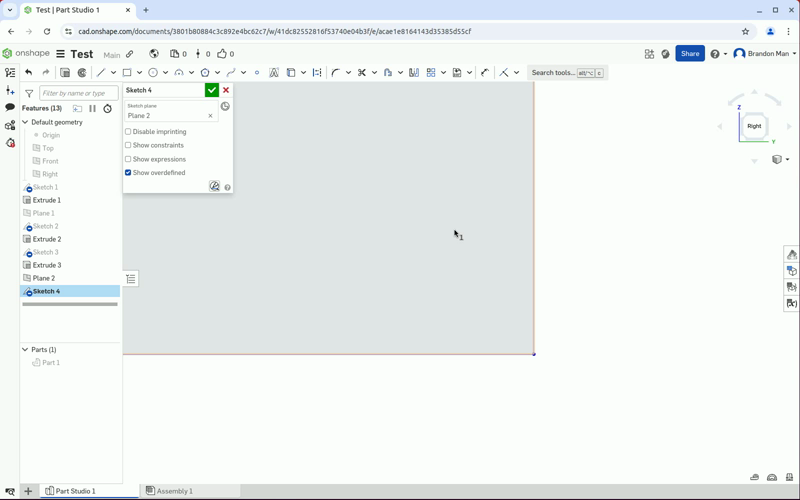
scroll(-6)
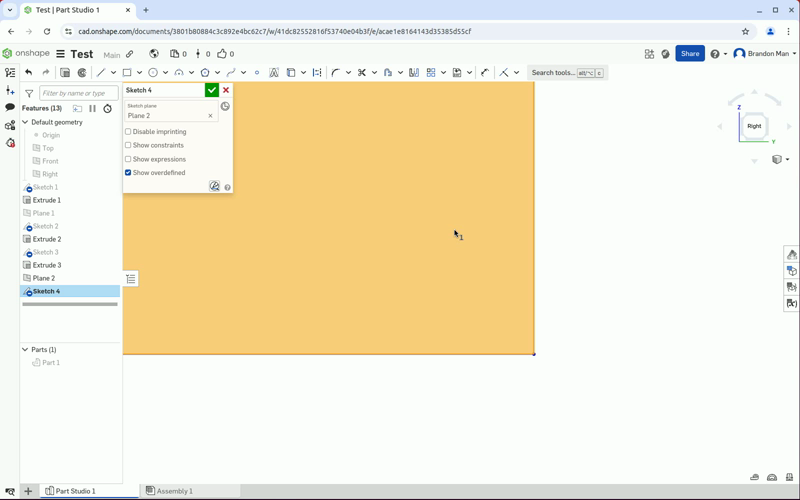
scroll(-6)
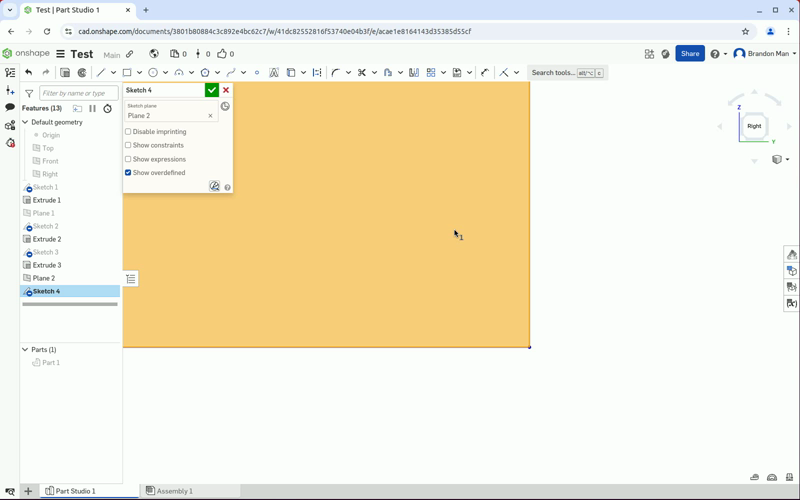
scroll(-6)
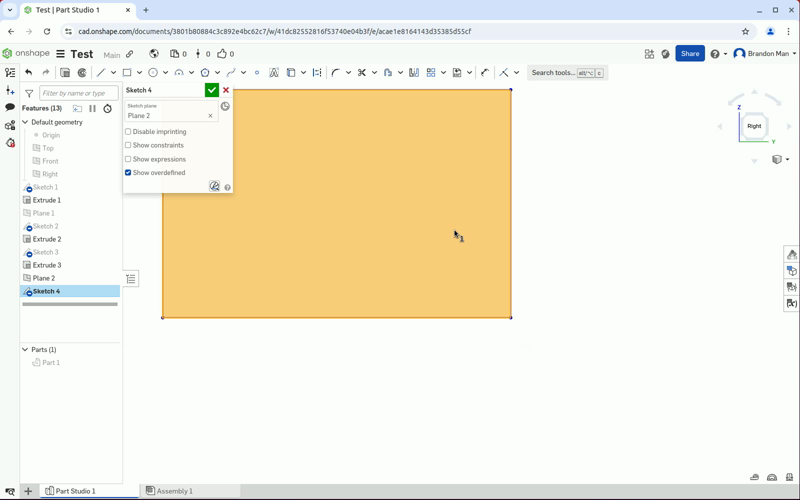
scroll(-6)
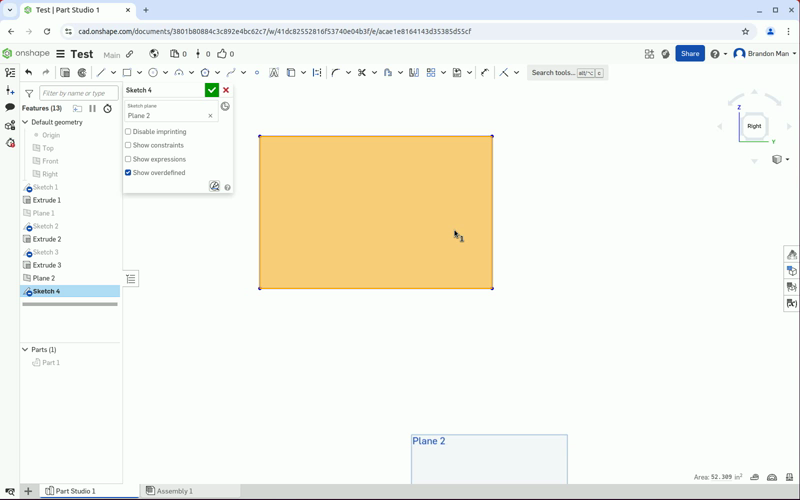
scroll(-6)
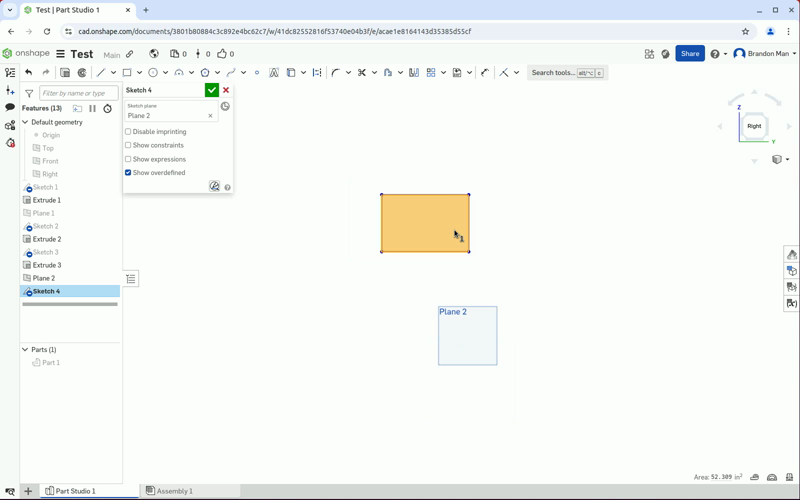
scroll(-6)
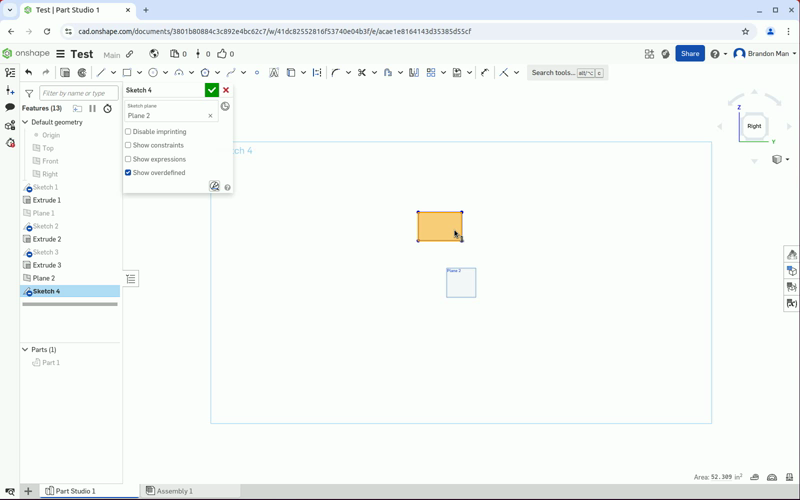
mouse_move(73, 352)
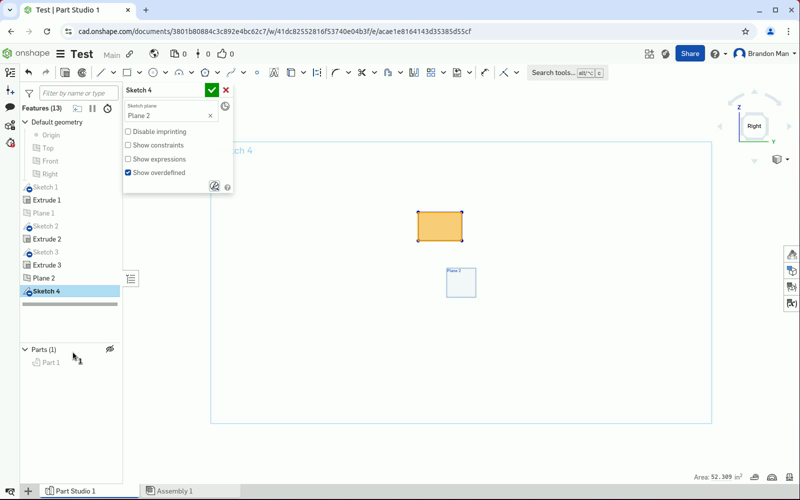
key(shift+y)
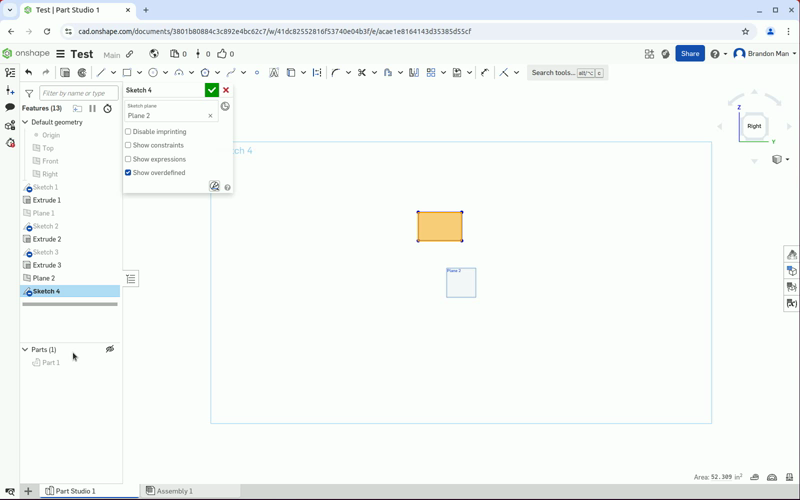
key(shift+e)
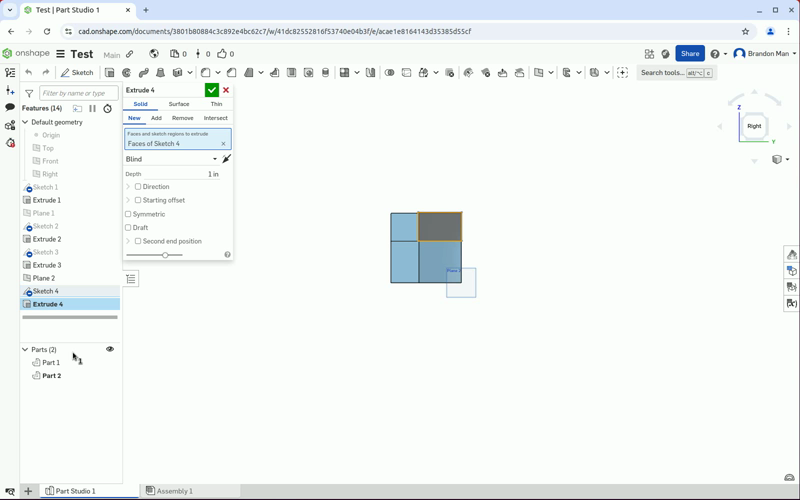
mouse_move(143, 106)
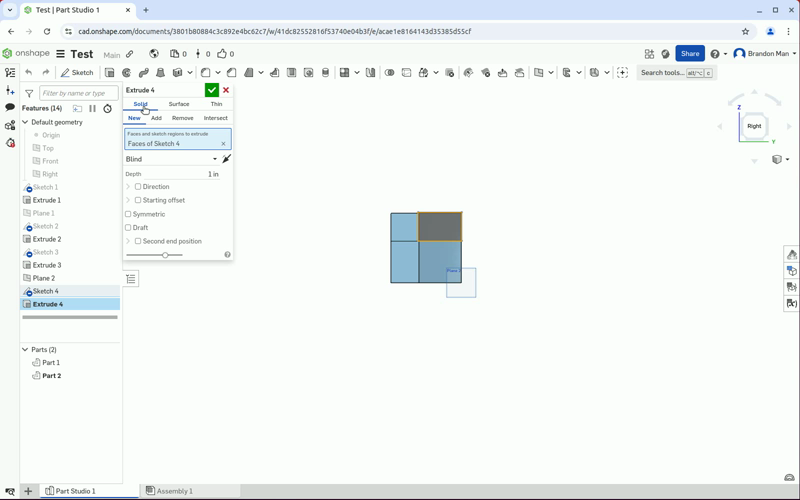
click(143, 106)
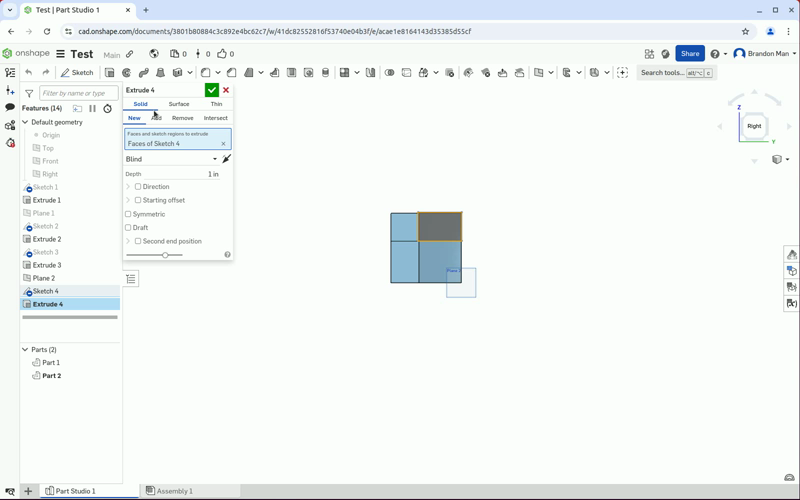
mouse_move(186, 120)
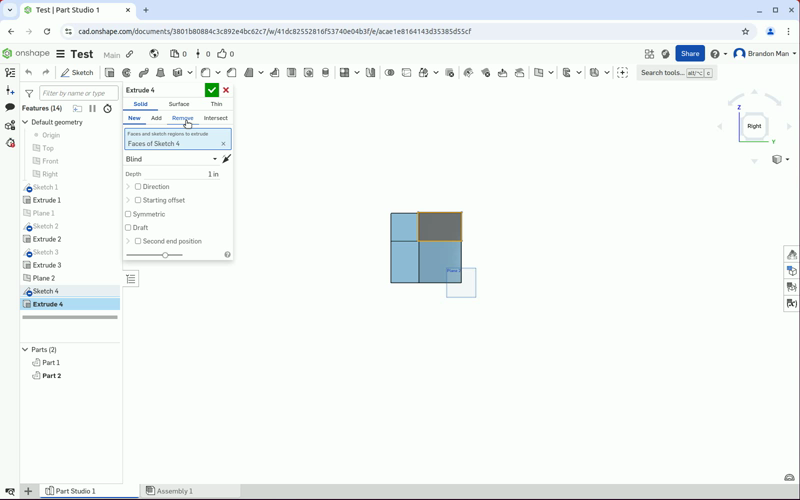
click(186, 120)
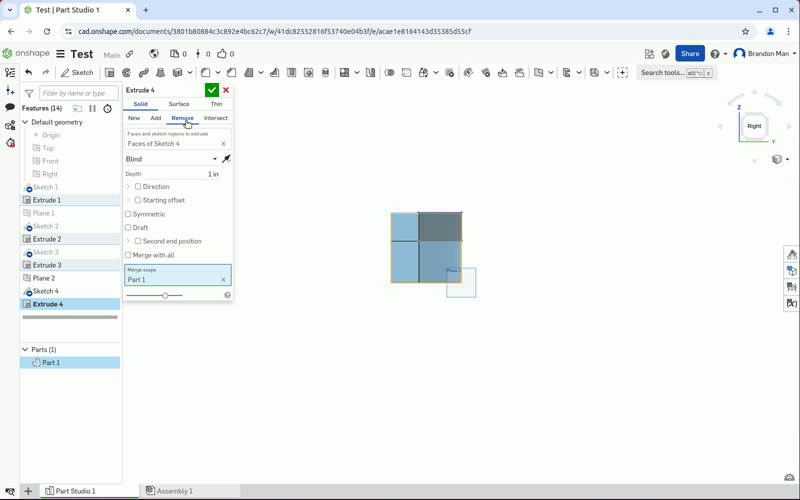
key(tab, 4)
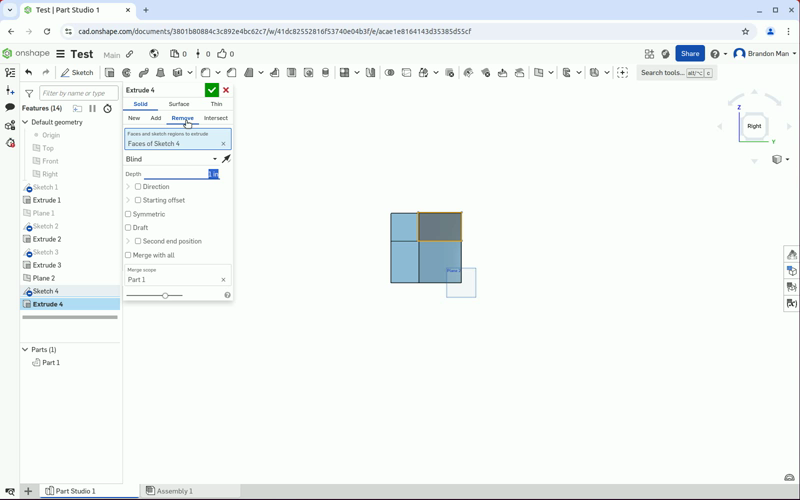
text(8.666)
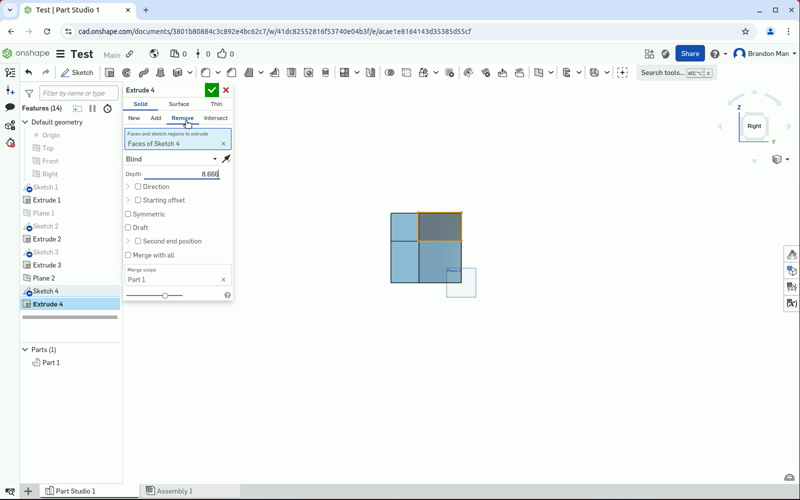
key(tab, 6)
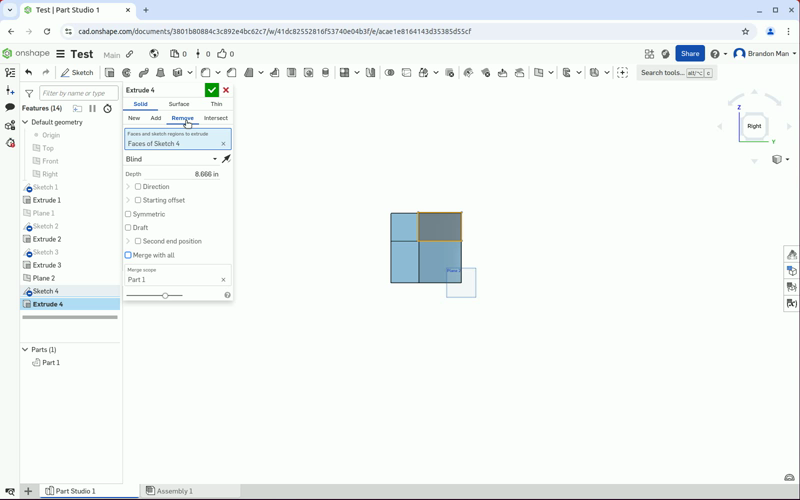
key(space)
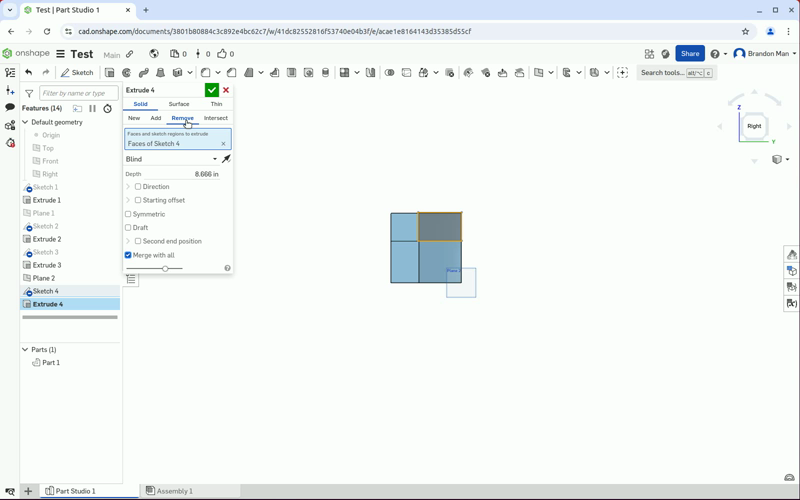
key(enter)
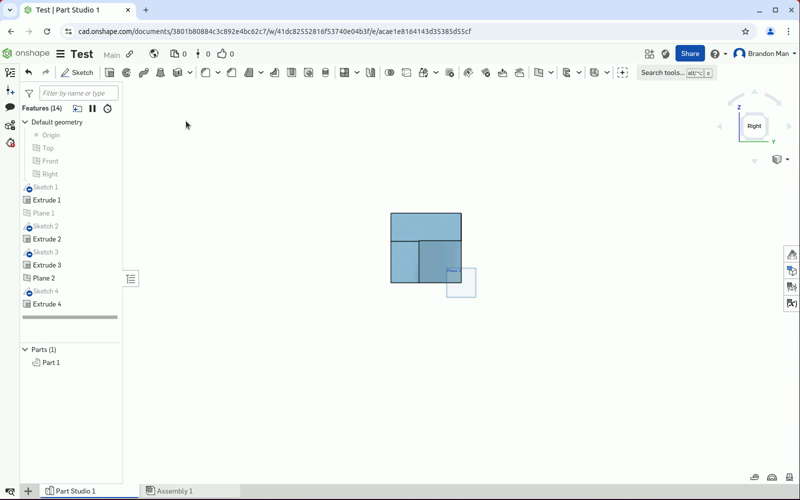
key(shift+h)
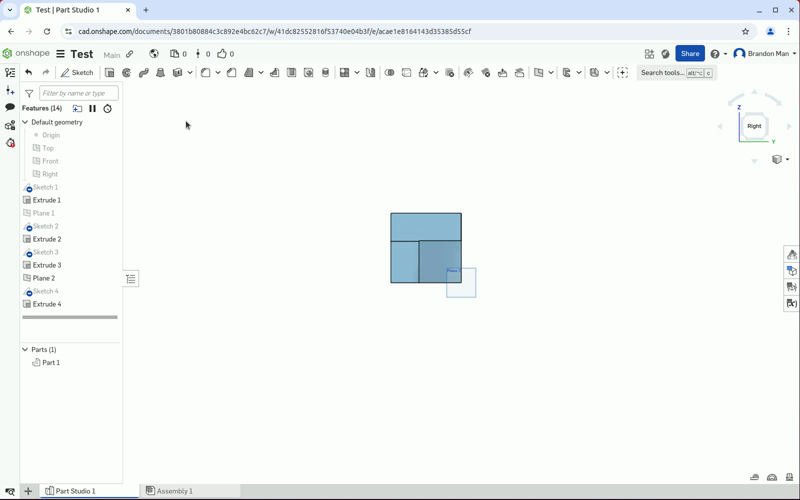
key(shift+h)
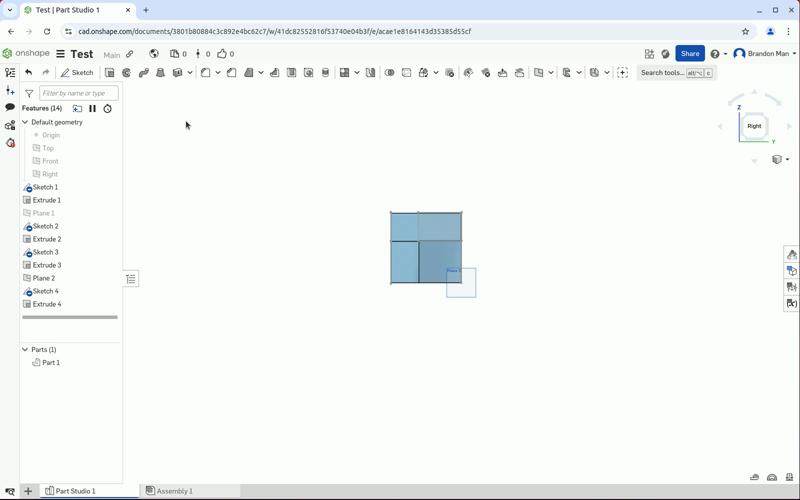
key(shift+7)
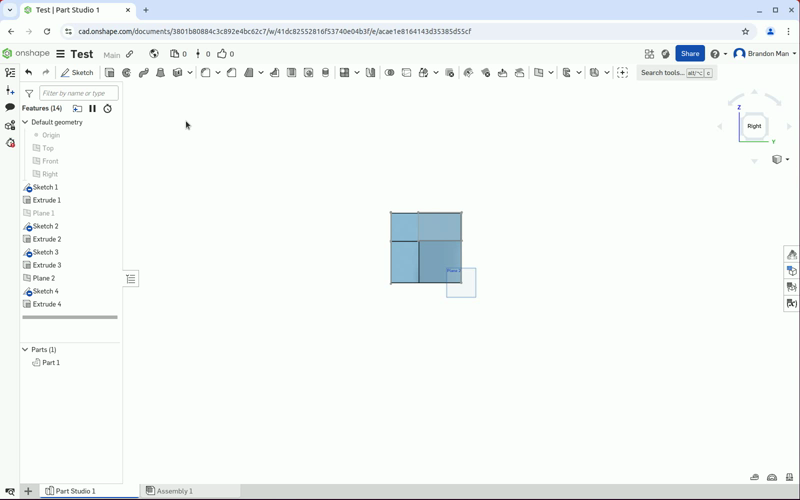
key(right, 2)
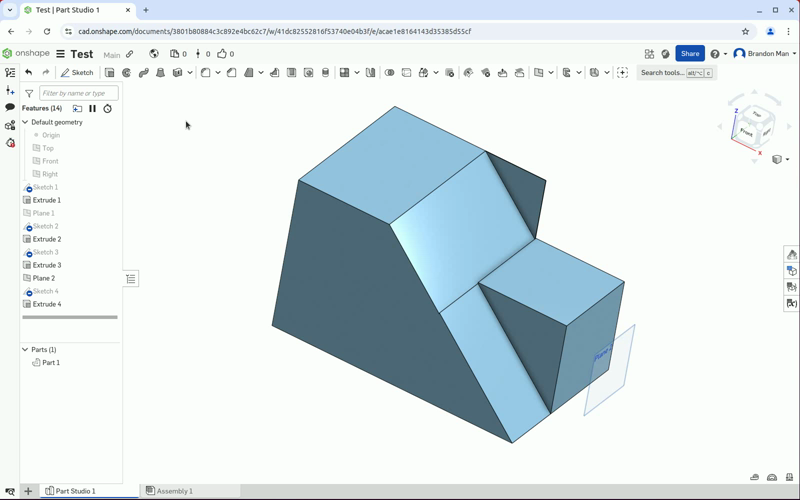
key(down, 2)
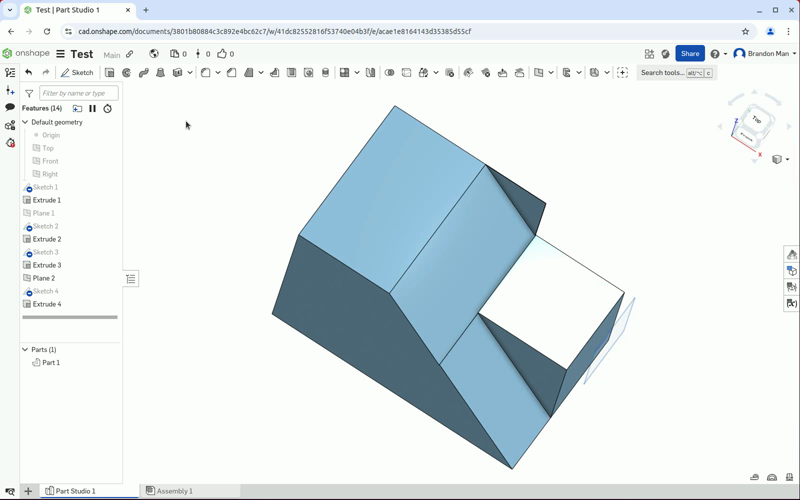
key(up, 2)
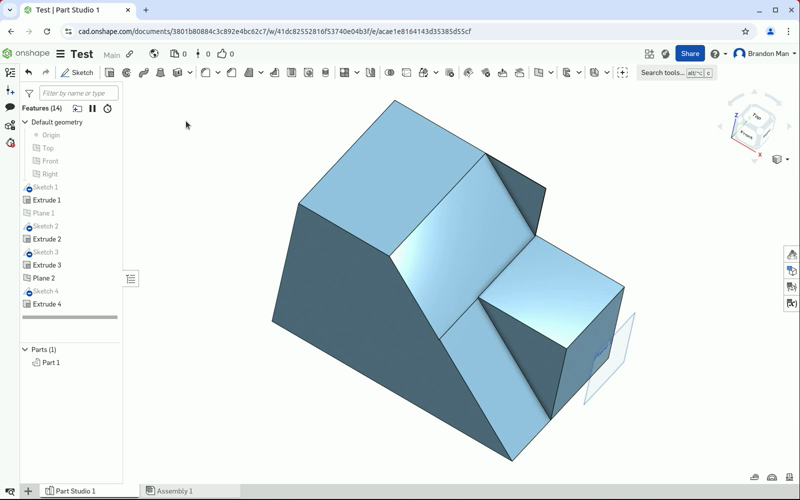
key(left, 2)
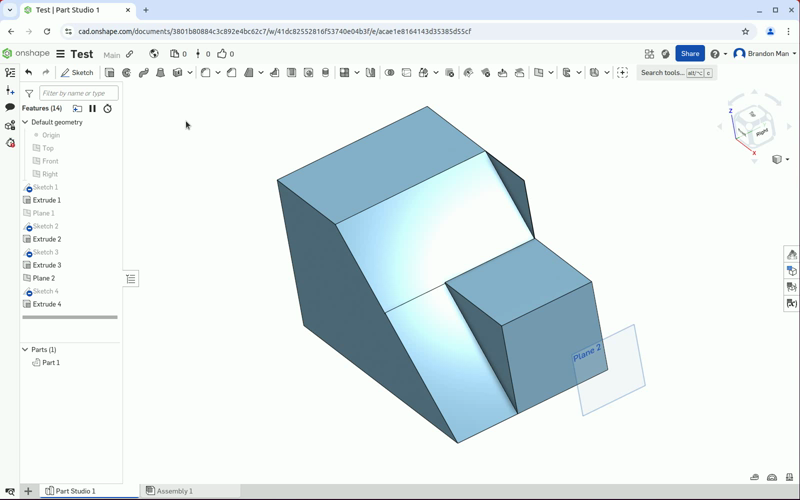
mouse_move(73, 189)
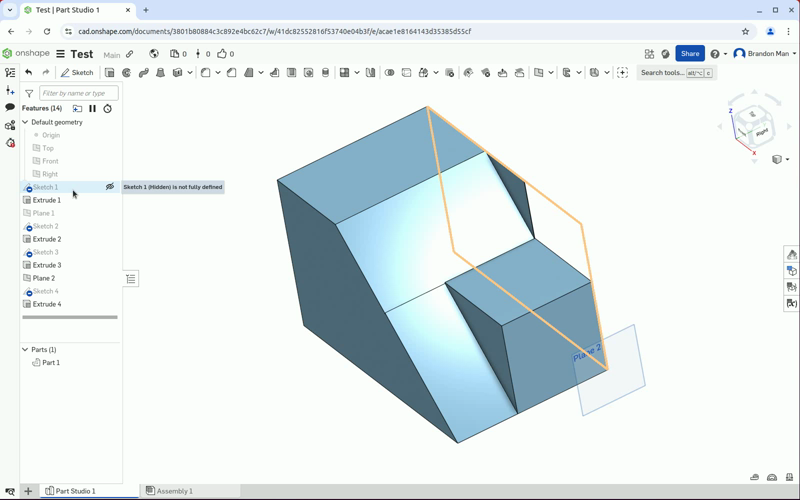
click(73, 189)